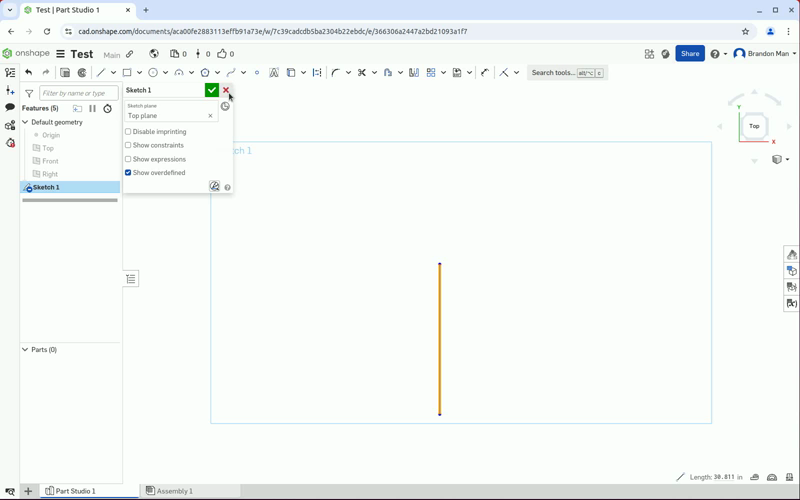
key(shift+h)
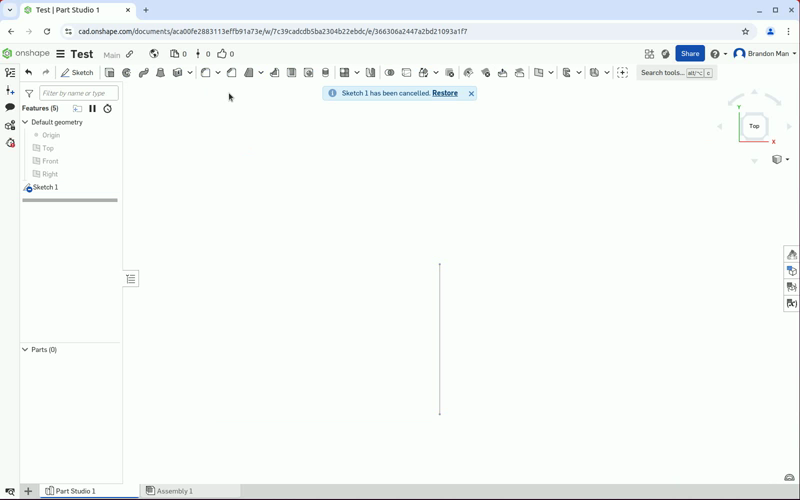
key(shift+s)
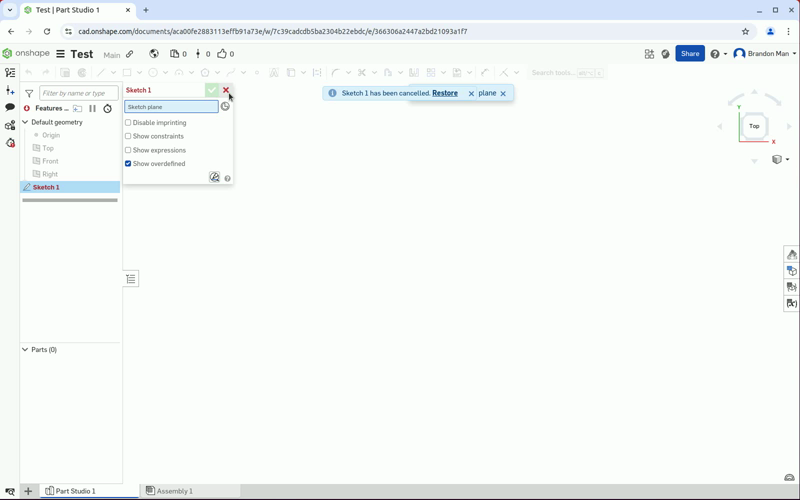
mouse_move(73, 150)
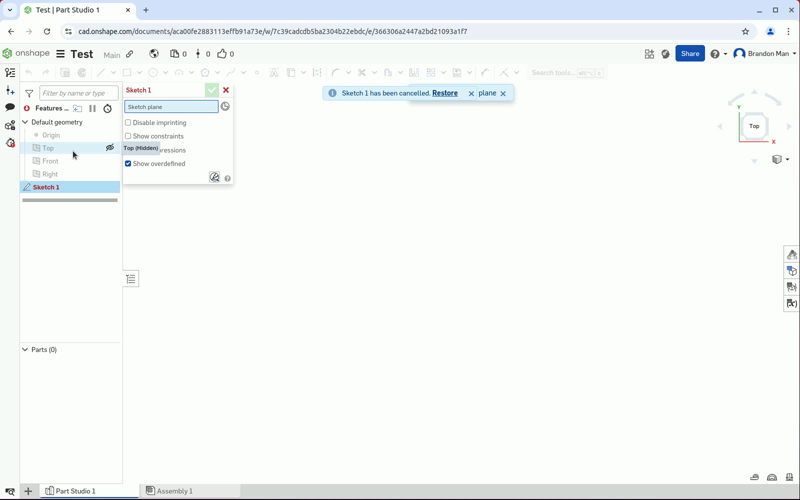
click(73, 150)
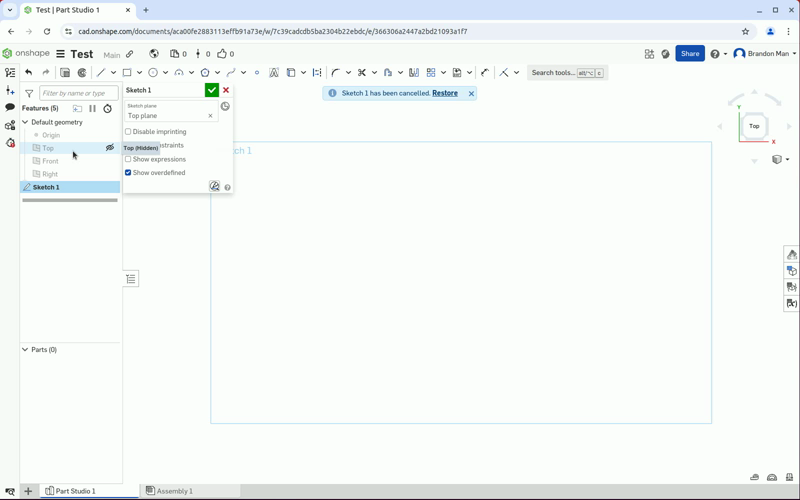
mouse_move(73, 352)
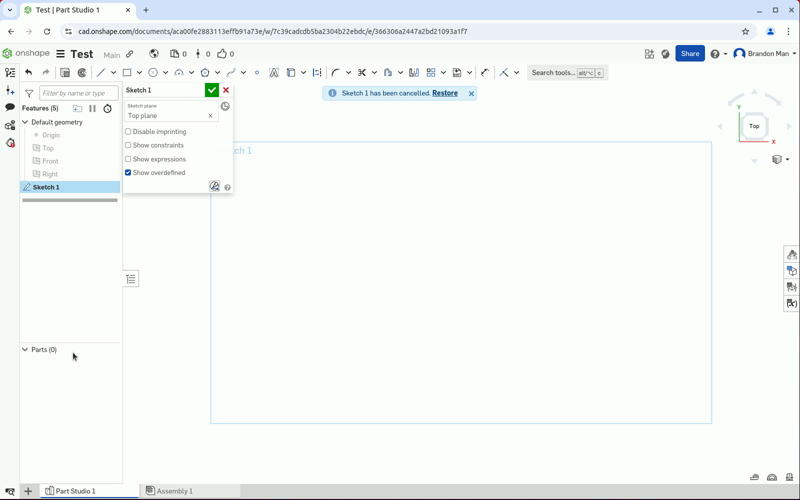
key(y)
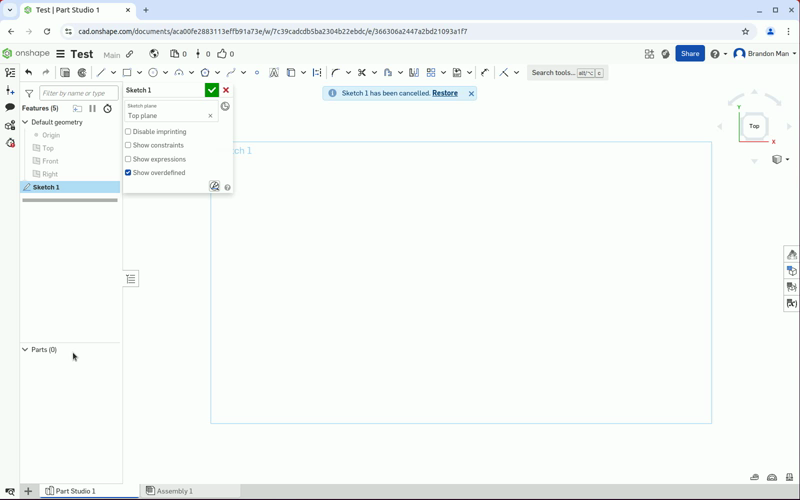
key(l)
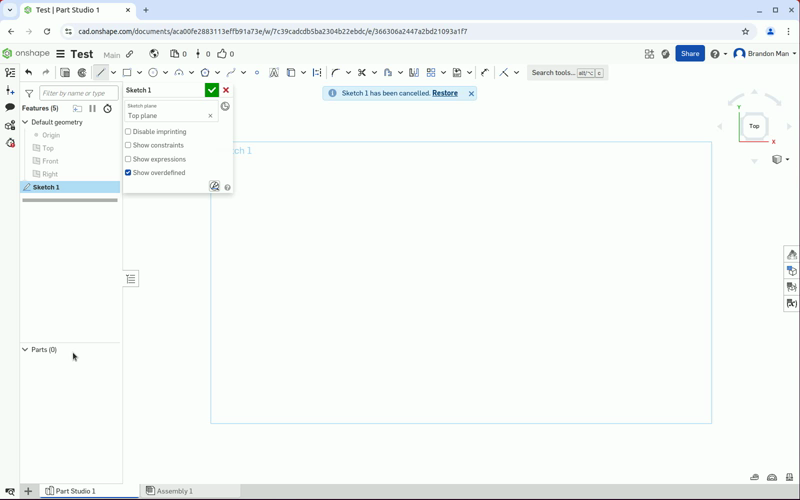
key_down(shift)
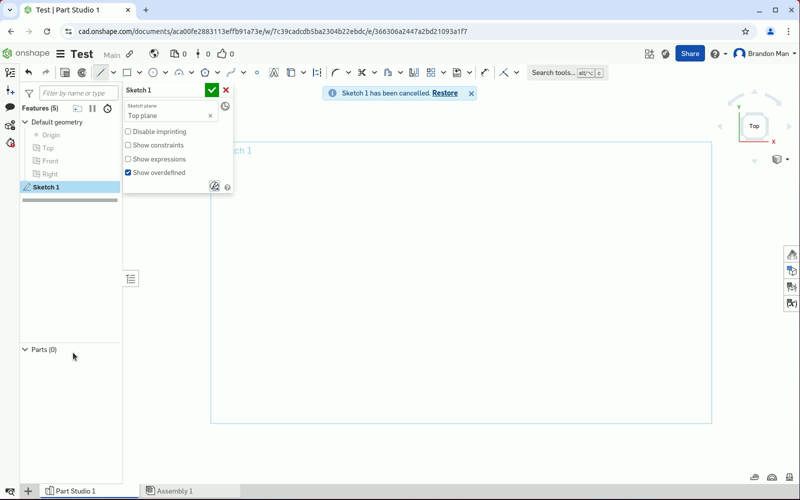
mouse_move(418, 325)
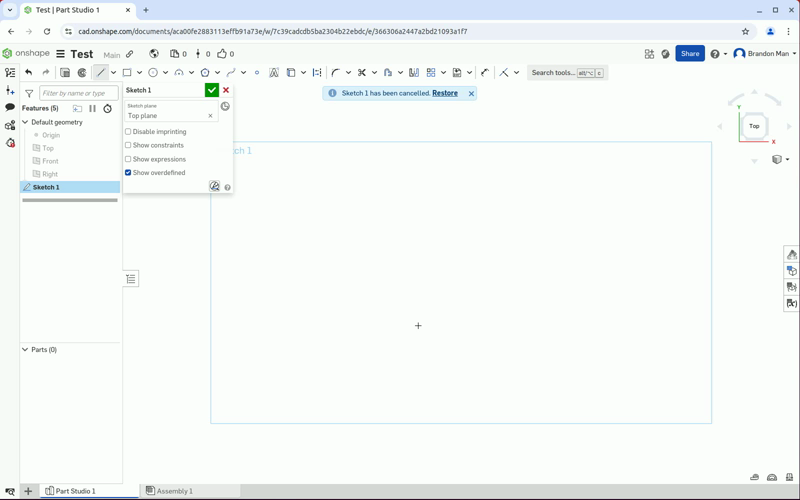
click(418, 325)
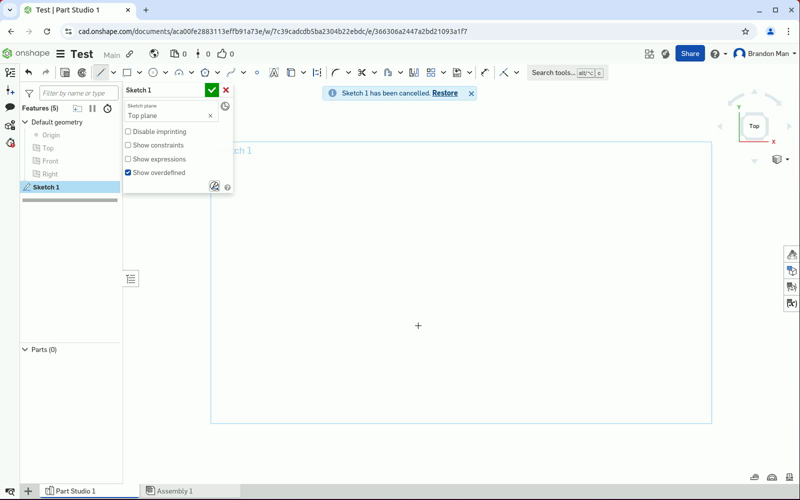
key_up(shift)
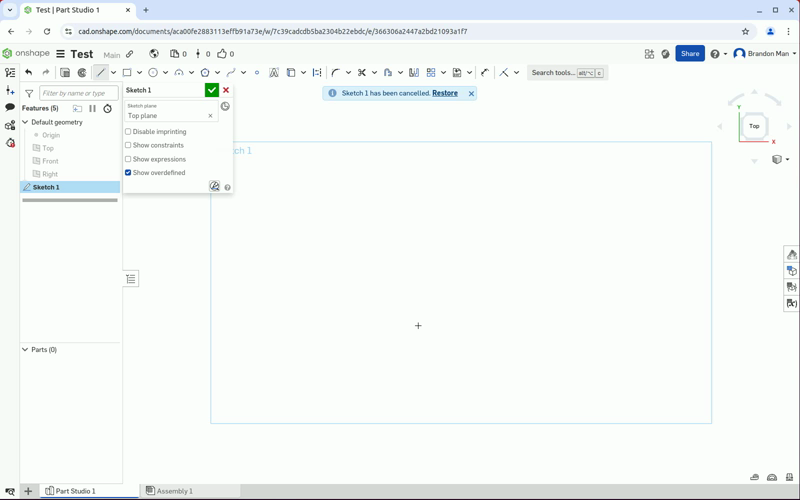
key_down(shift)
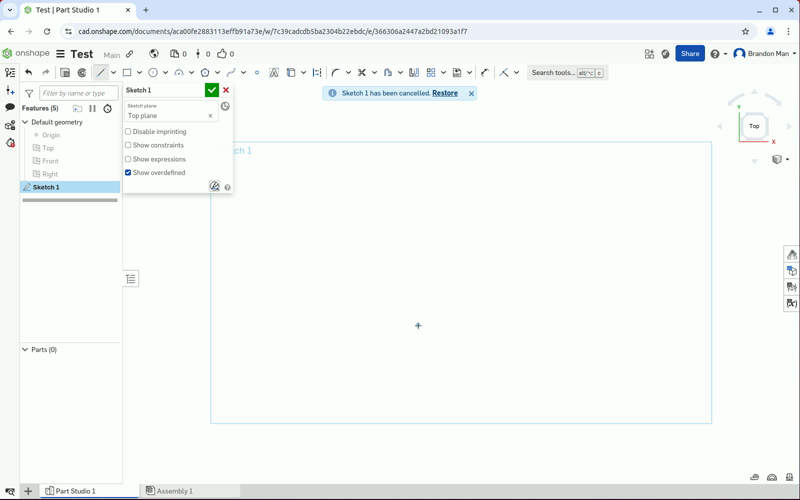
mouse_move(504, 325)
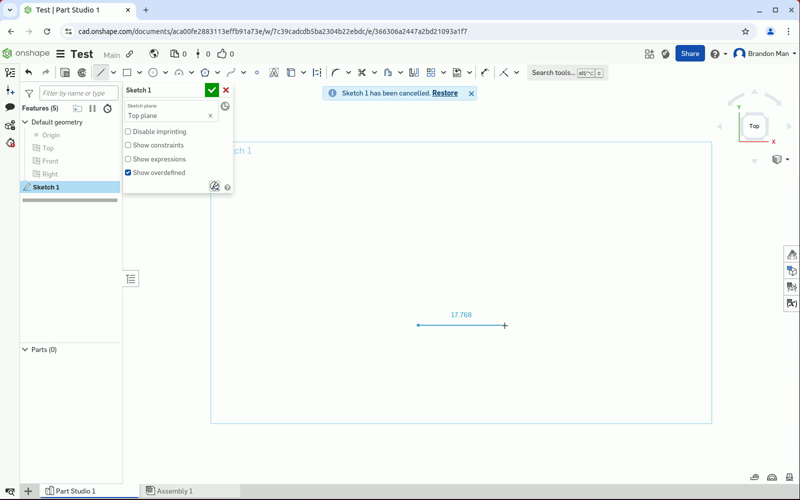
click(504, 325)
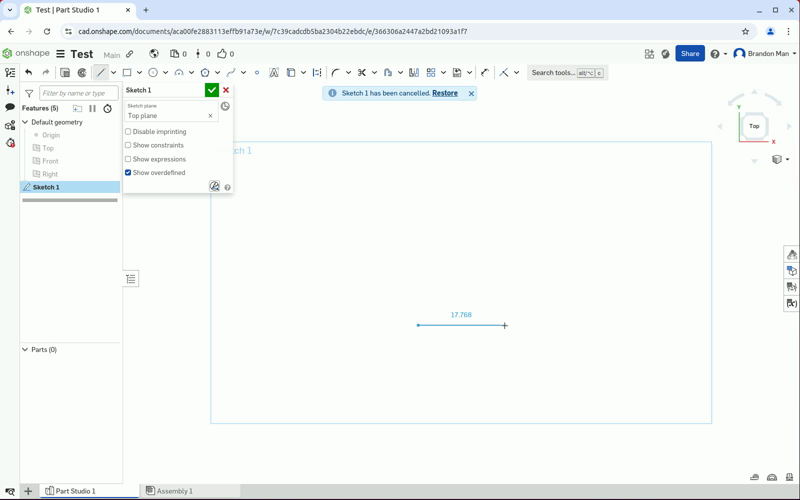
key_up(shift)
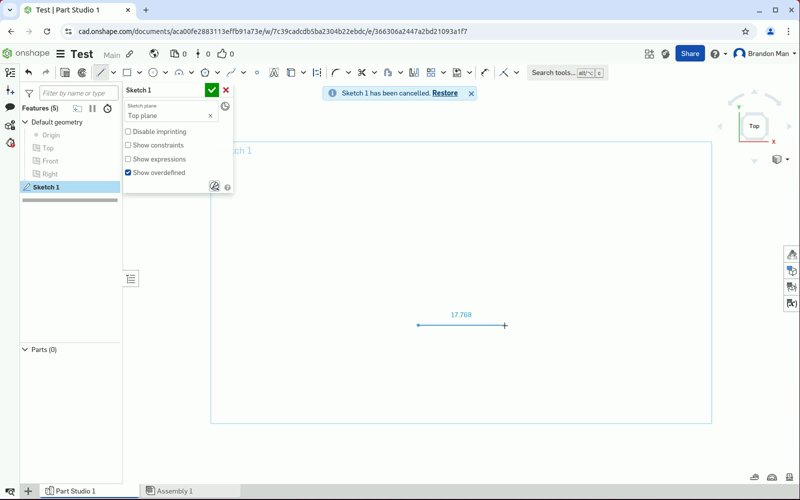
key_down(shift)
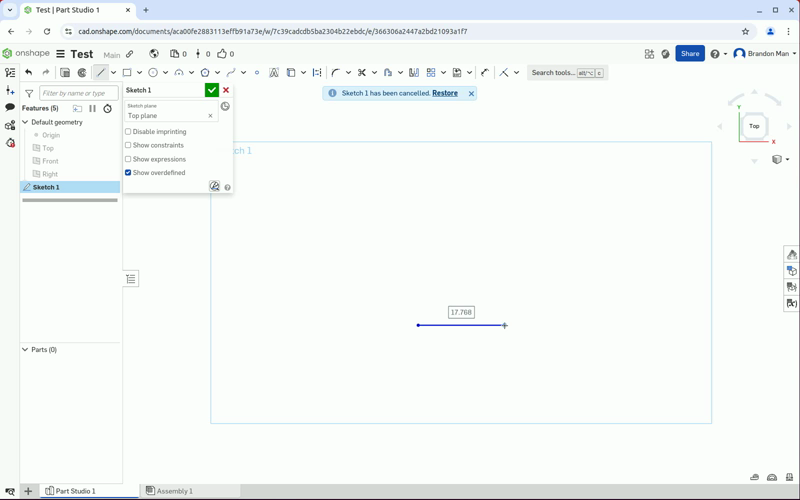
mouse_move(504, 239)
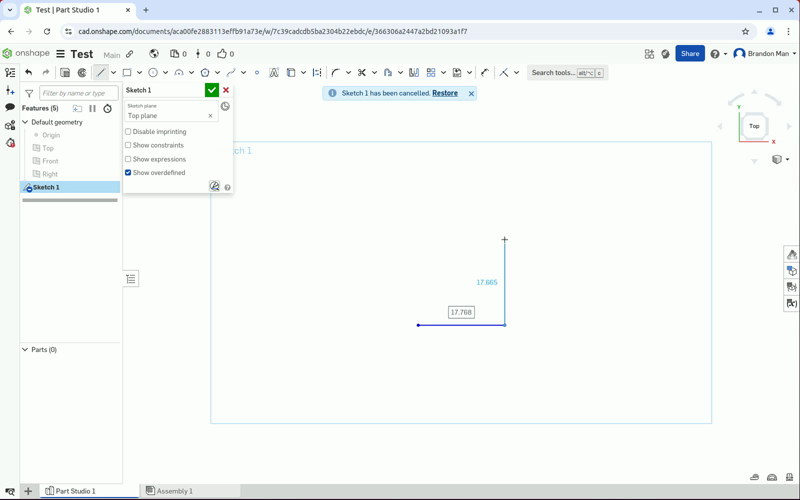
click(504, 239)
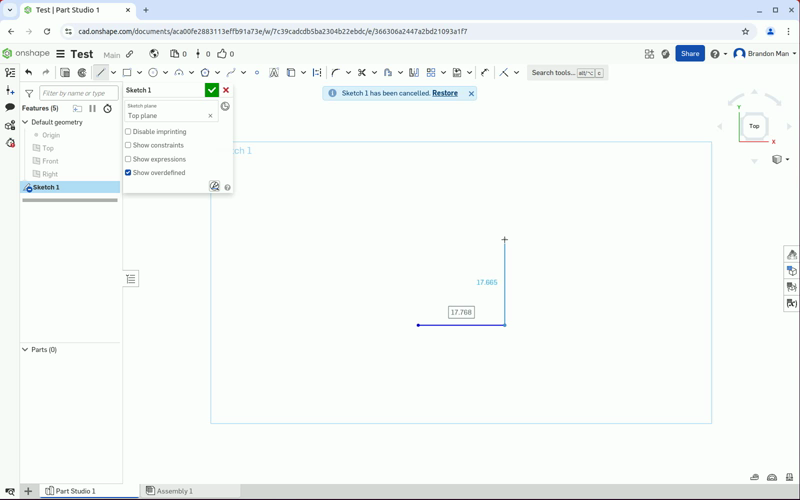
key_up(shift)
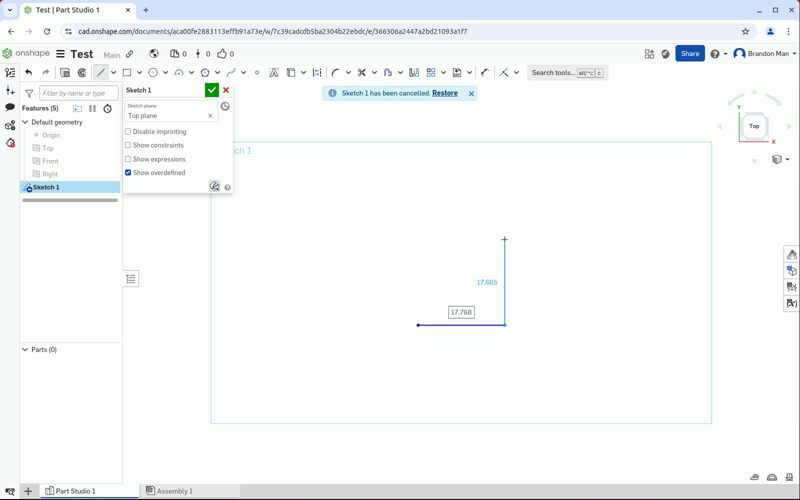
key_down(shift)
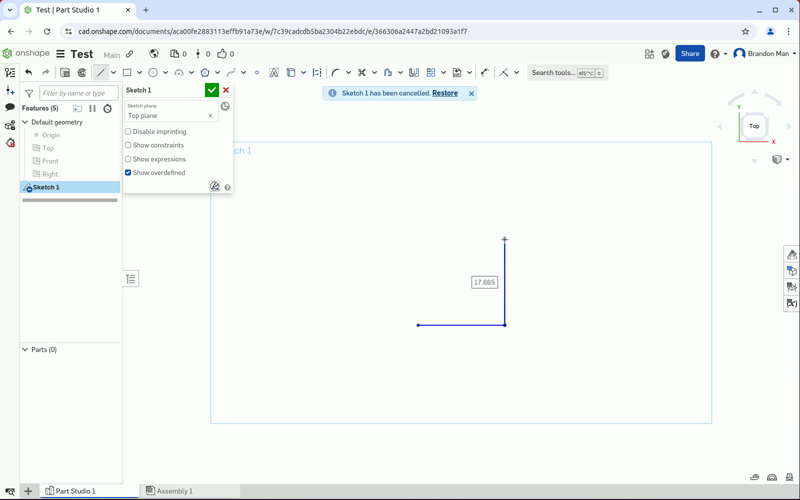
mouse_move(418, 239)
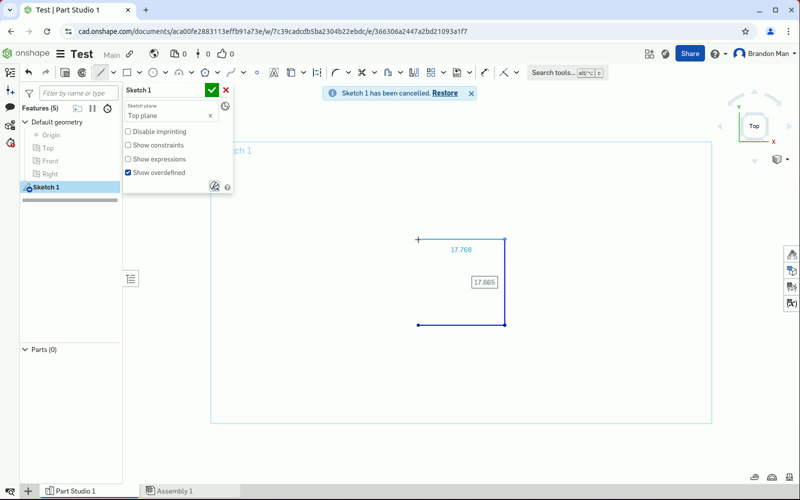
click(418, 239)
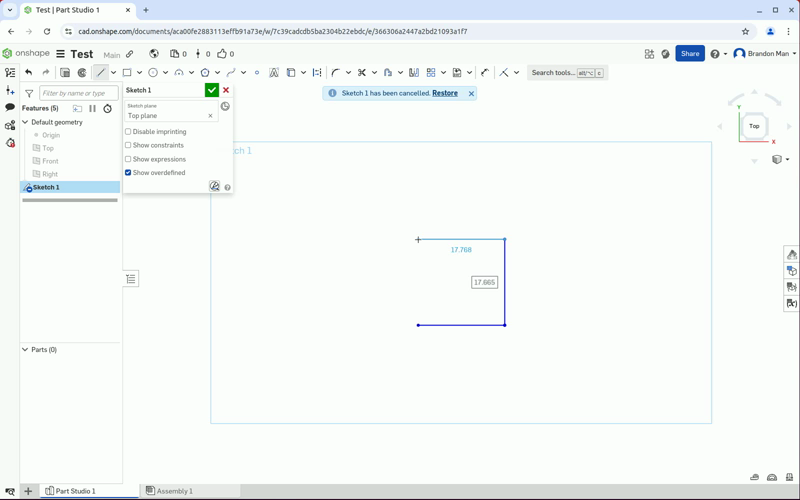
key_up(shift)
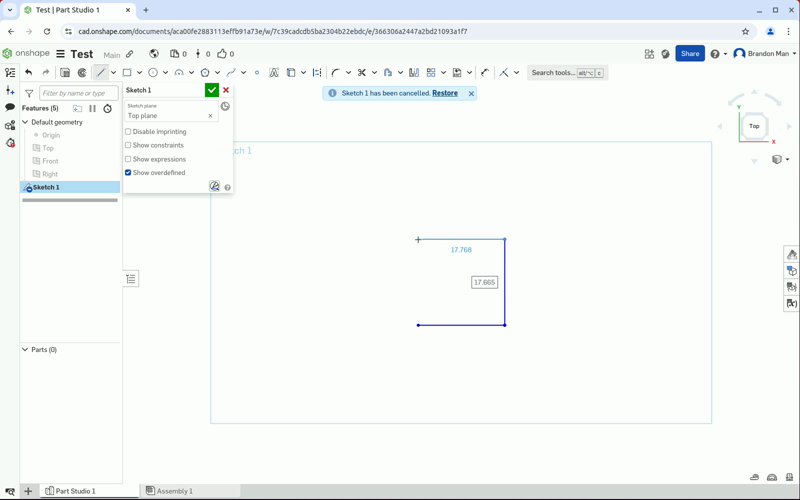
key_down(shift)
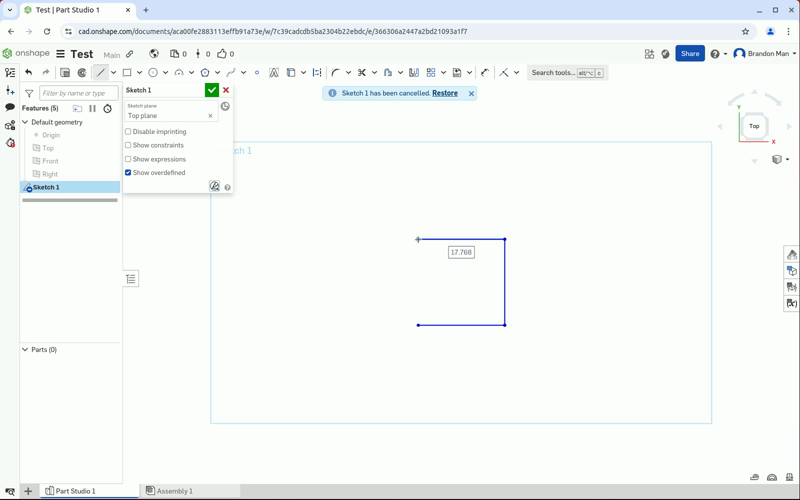
mouse_move(418, 325)
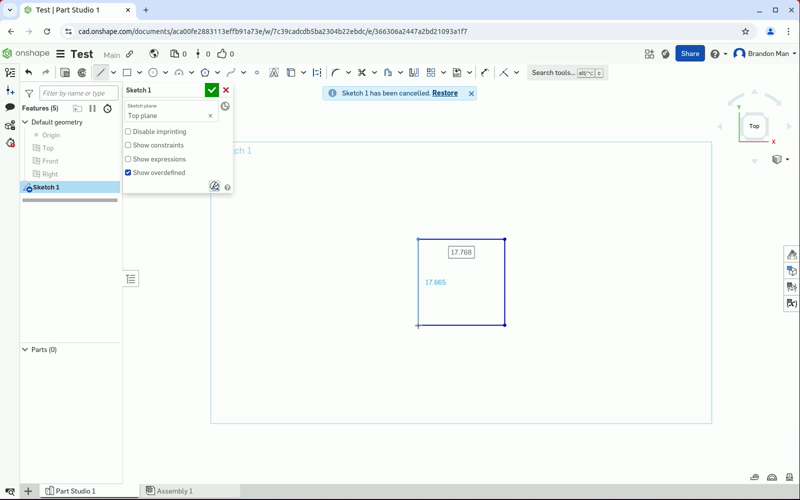
key_up(shift)
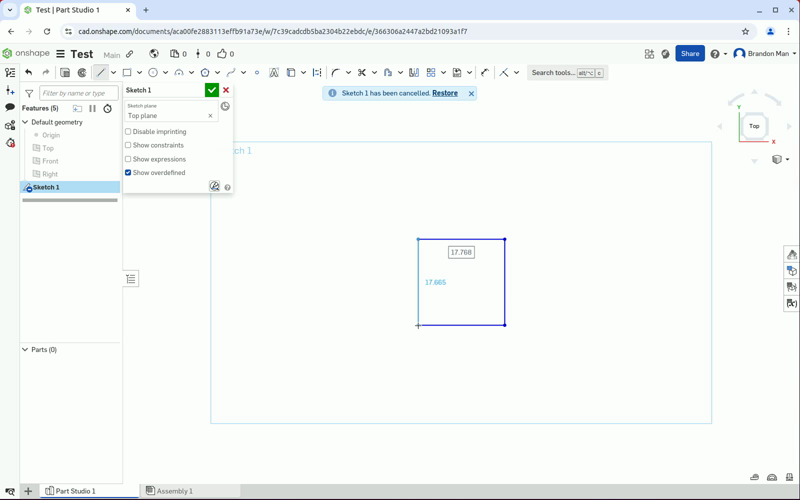
click(418, 325)
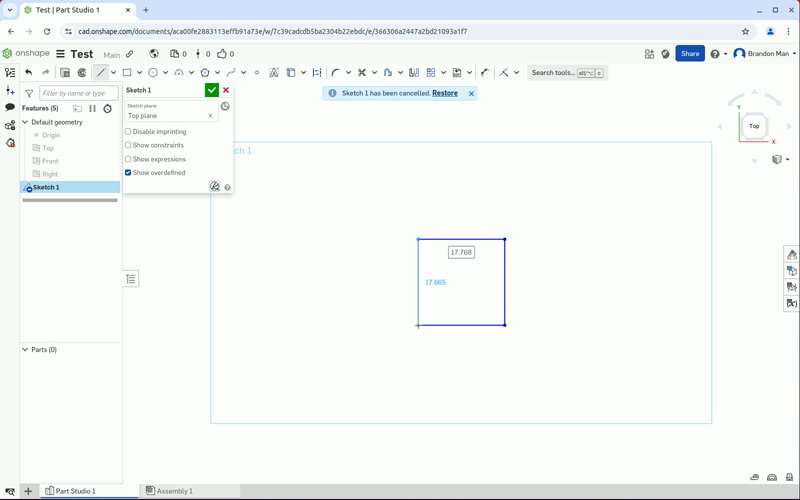
key(esc)
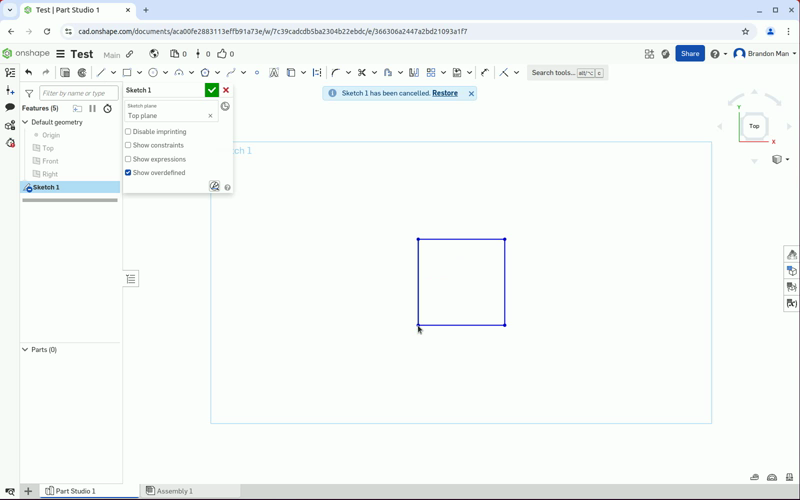
key(c)
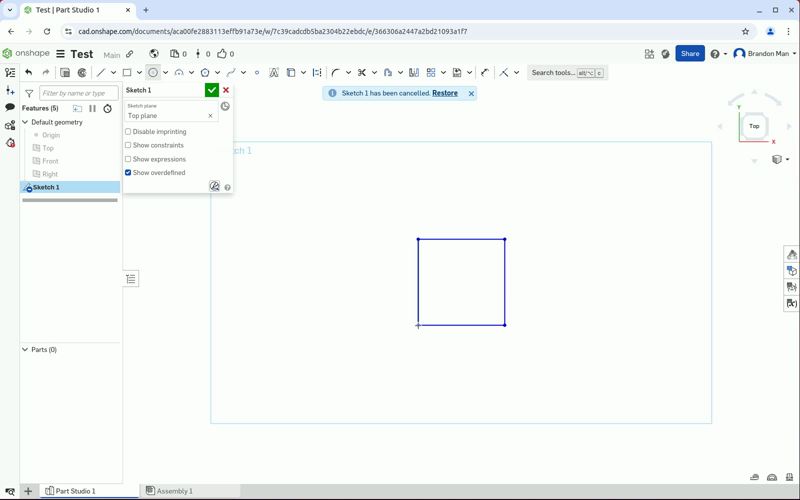
key_down(shift)
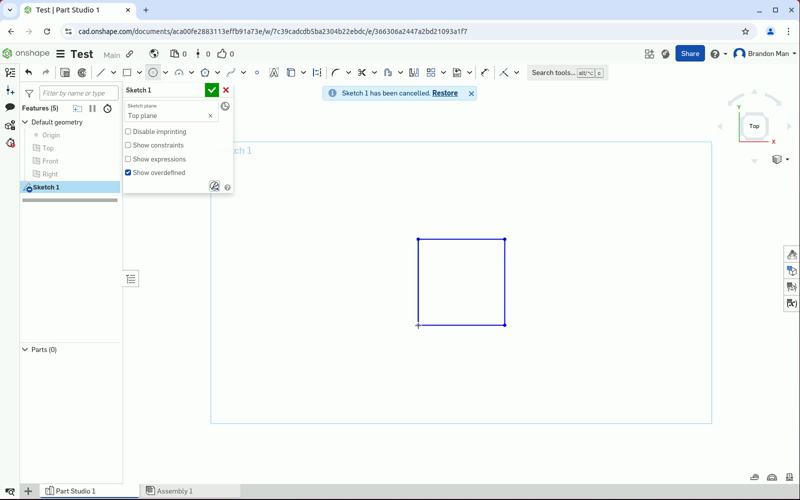
mouse_move(430, 251)
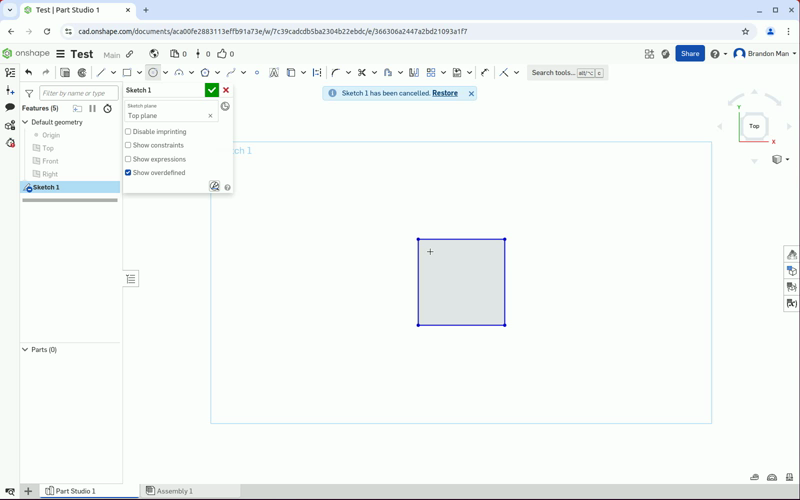
click(430, 251)
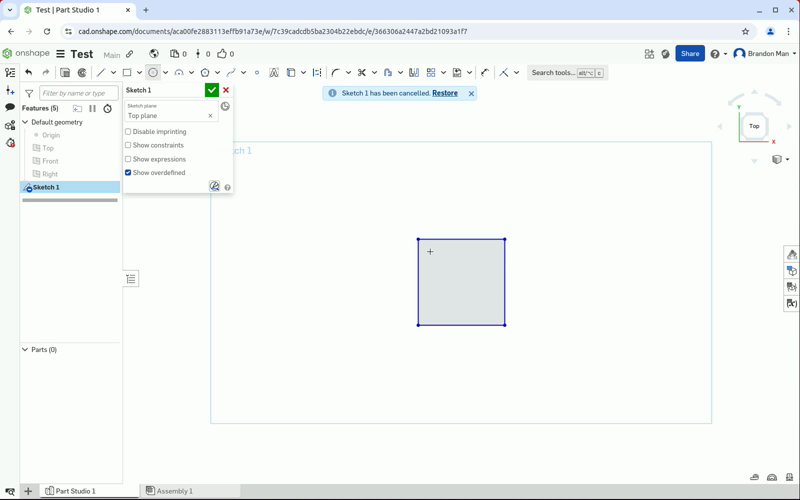
key_up(shift)
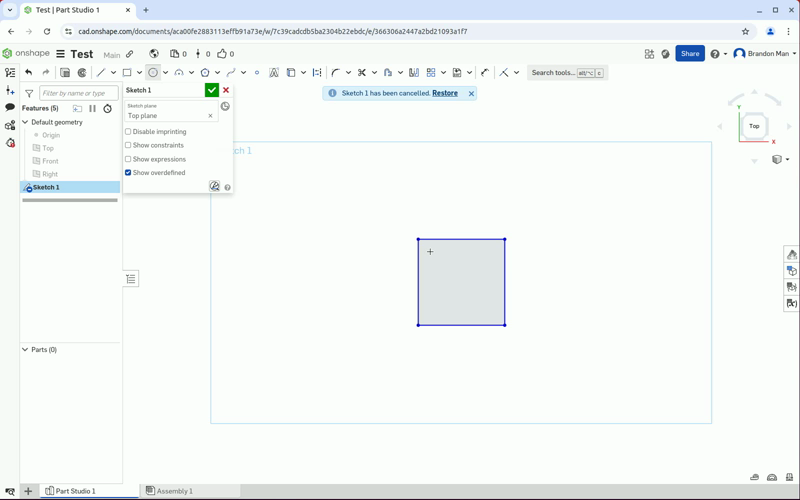
mouse_move(434, 251)
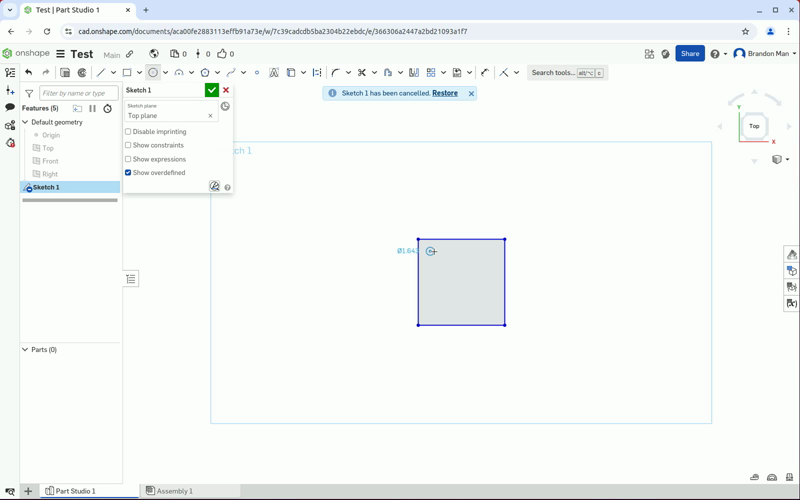
click(434, 251)
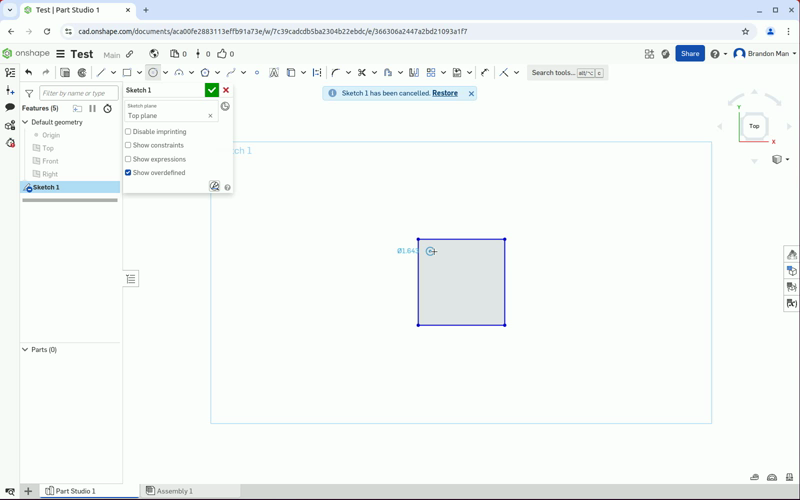
key(esc)
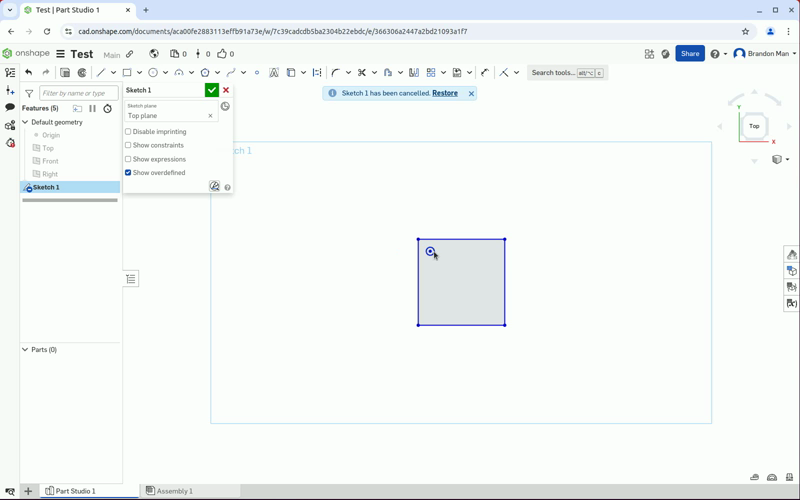
key(c)
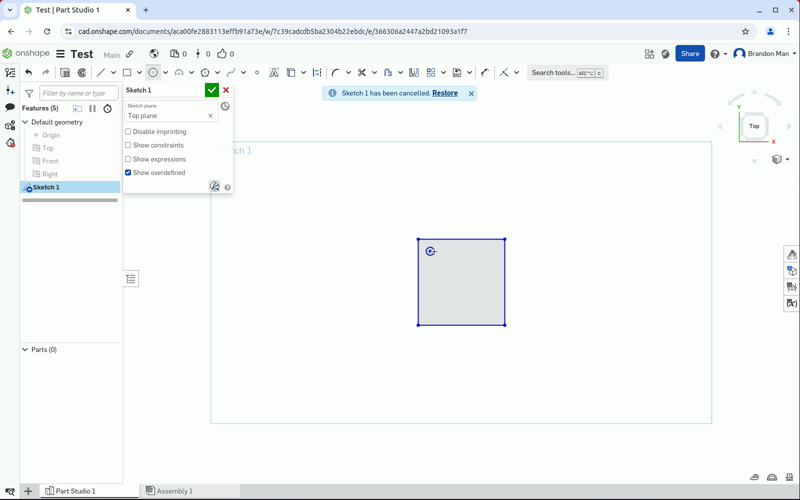
key_down(shift)
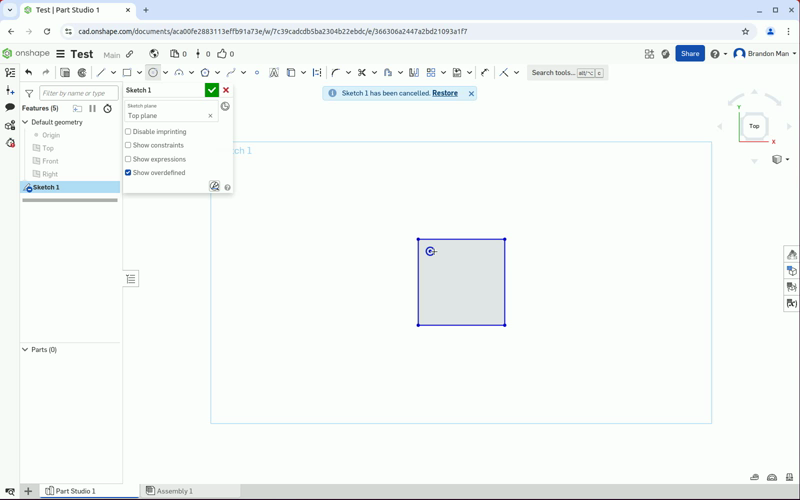
mouse_move(461, 250)
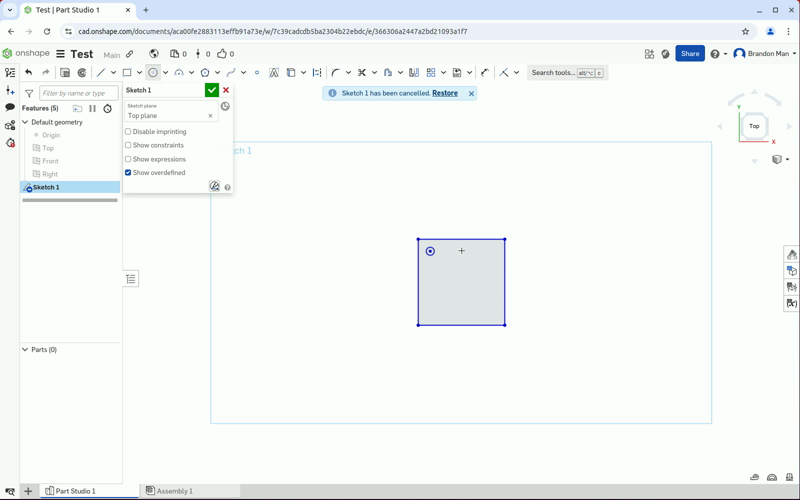
click(461, 250)
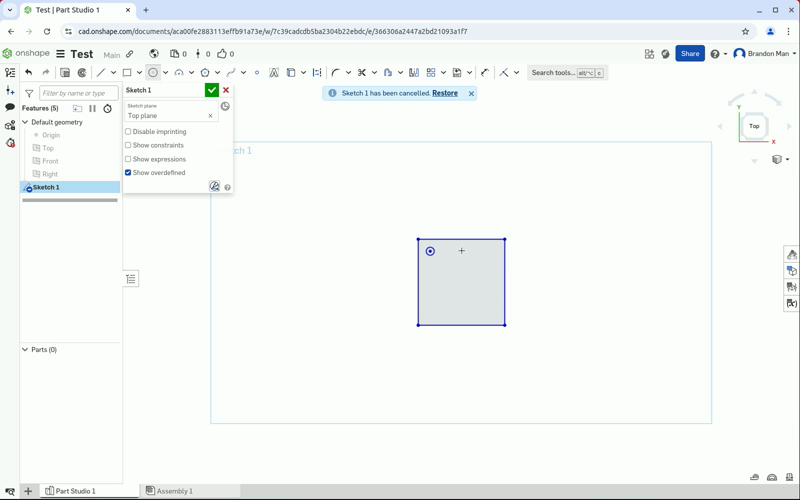
key_up(shift)
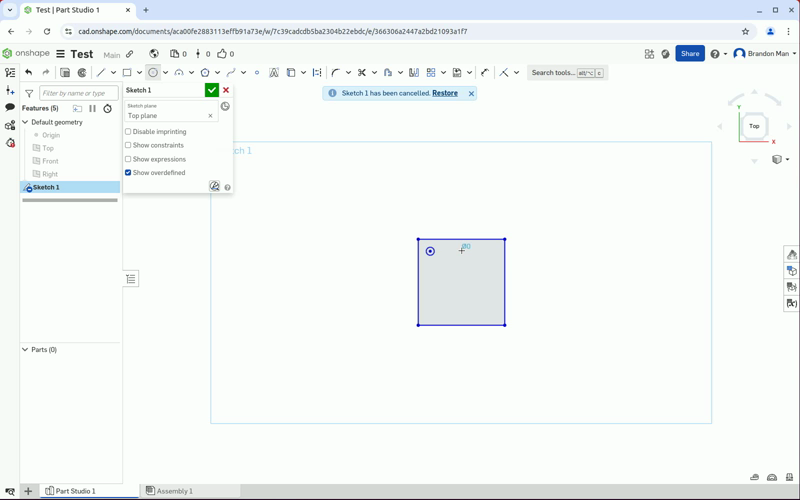
mouse_move(465, 250)
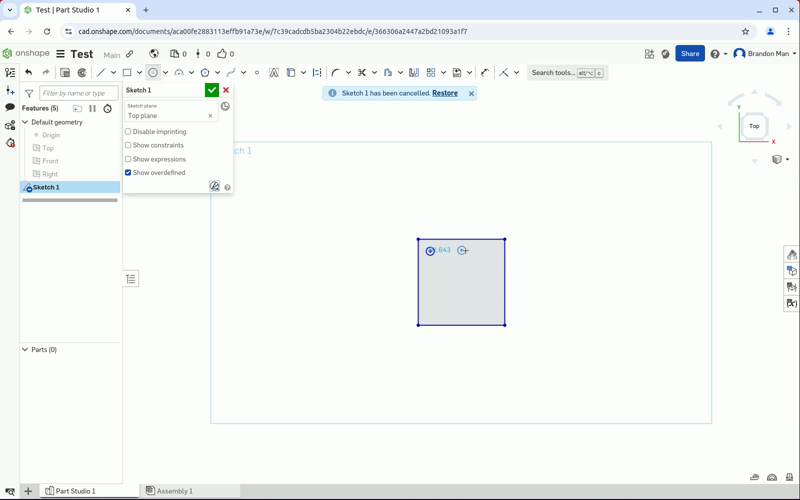
click(465, 250)
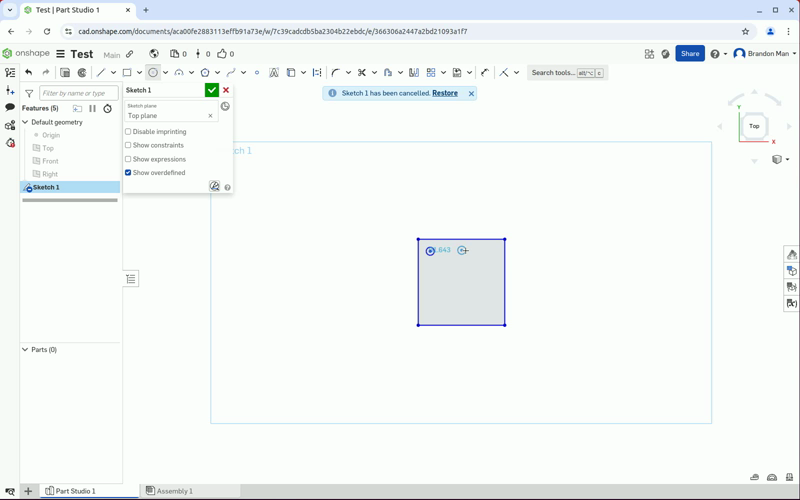
key(esc)
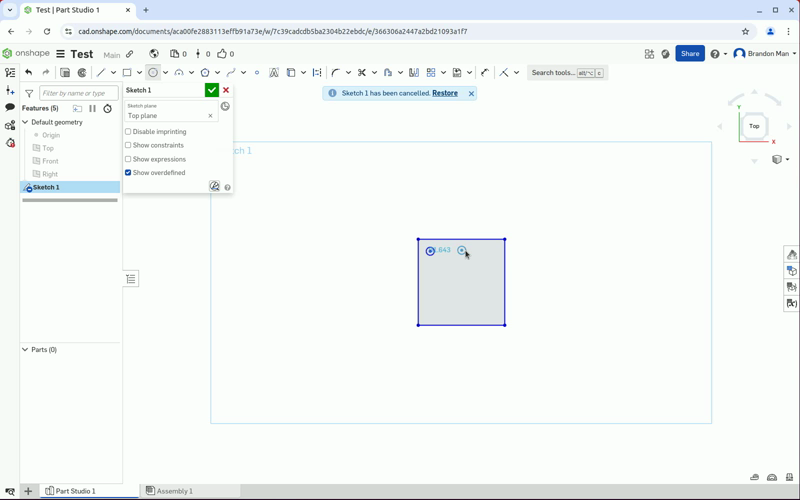
key(c)
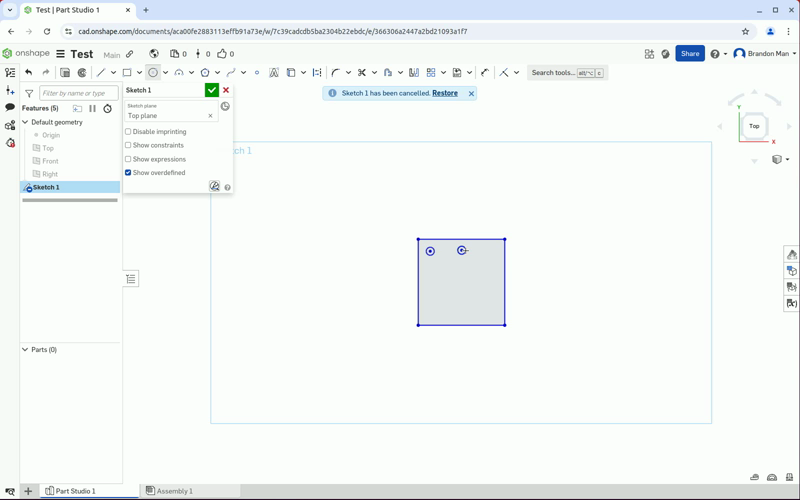
key_down(shift)
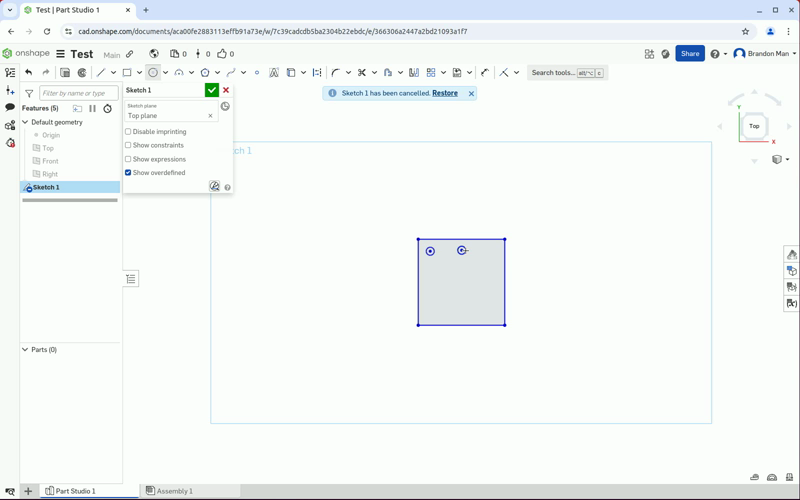
mouse_move(492, 313)
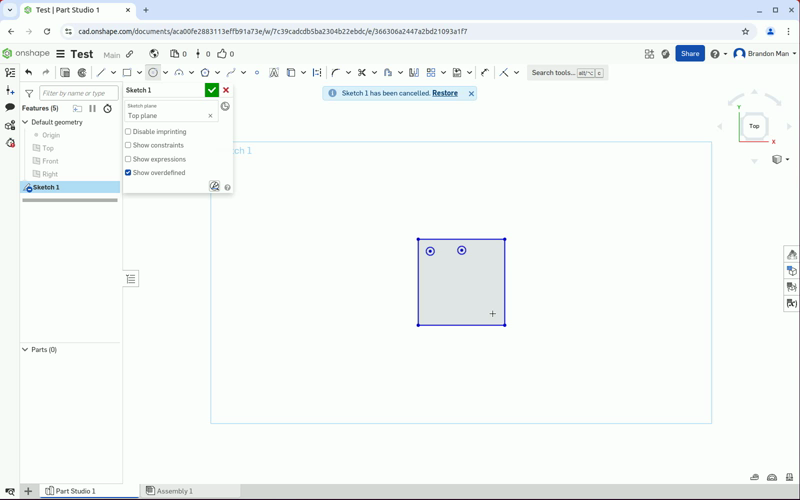
click(492, 313)
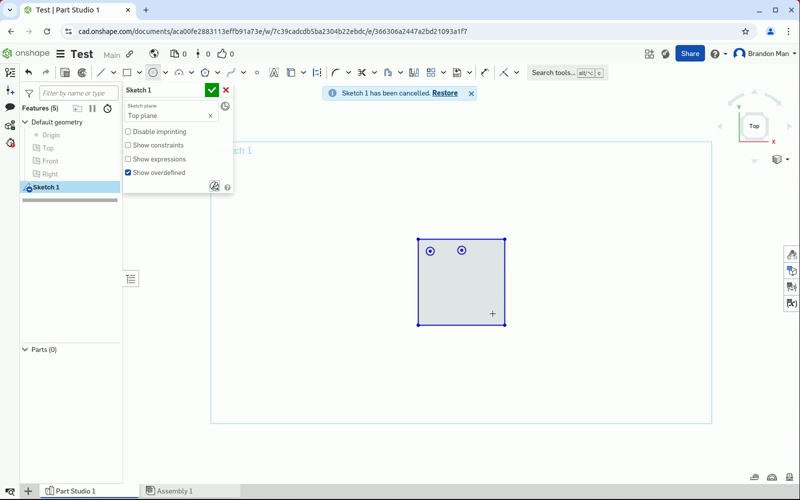
key_up(shift)
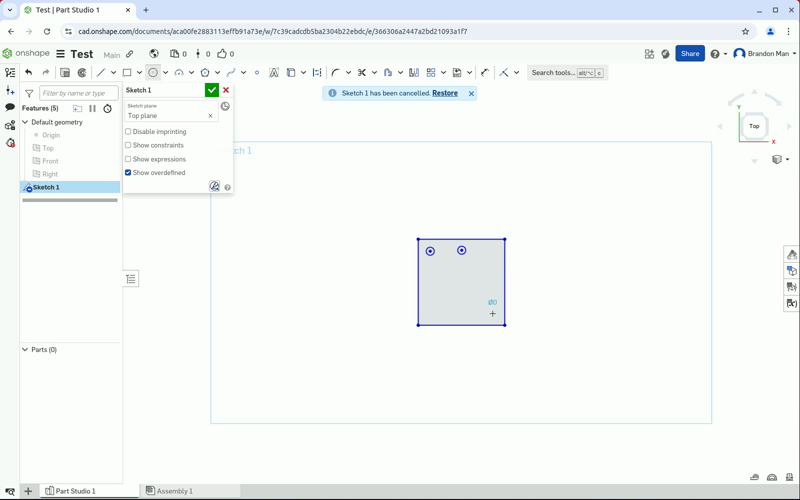
mouse_move(496, 313)
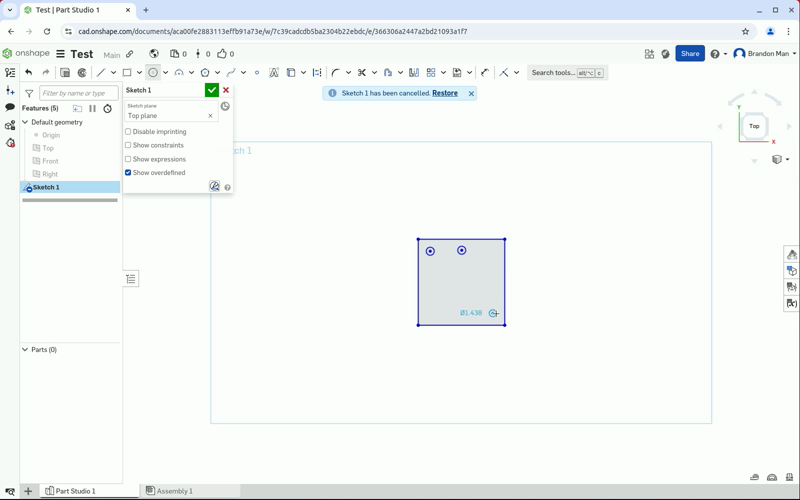
click(496, 313)
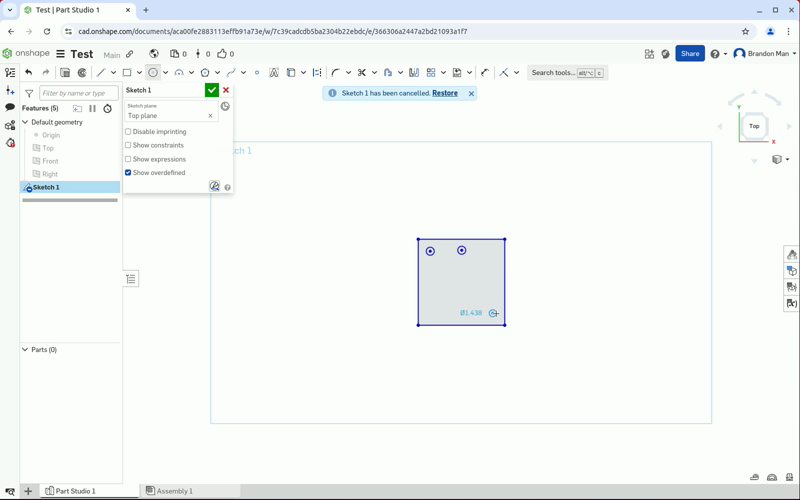
key(esc)
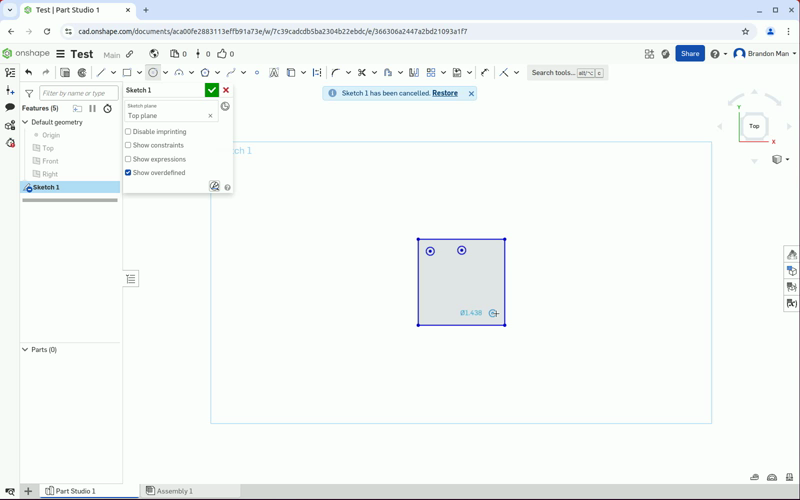
key(c)
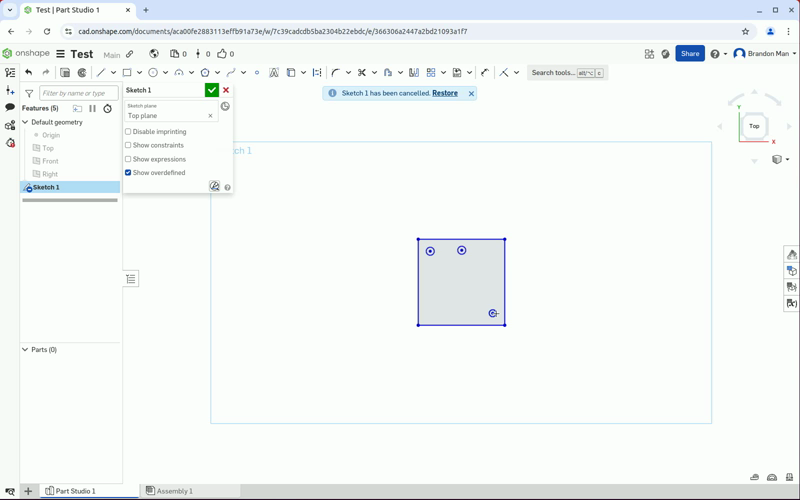
key_down(shift)
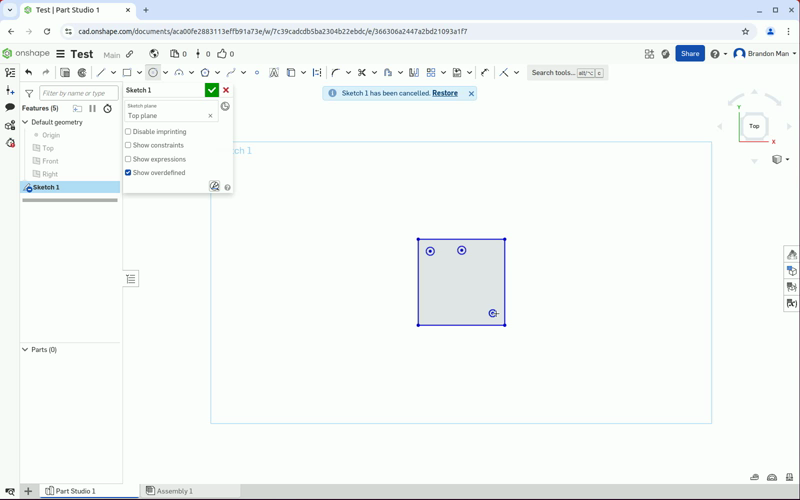
mouse_move(493, 281)
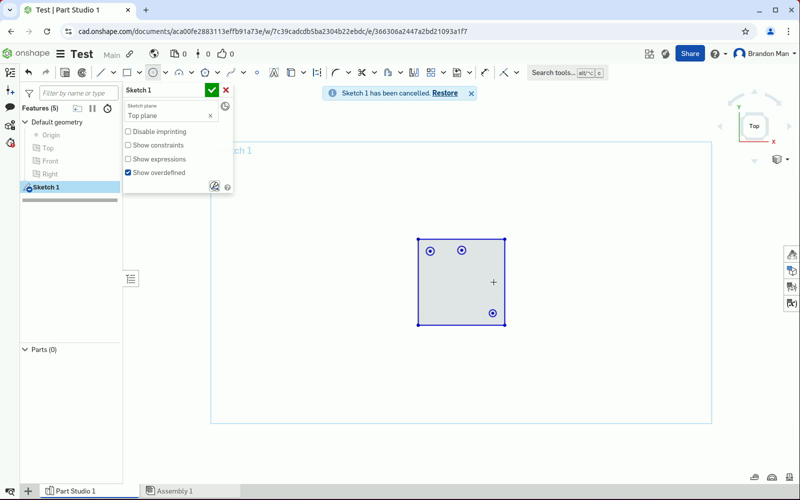
click(493, 281)
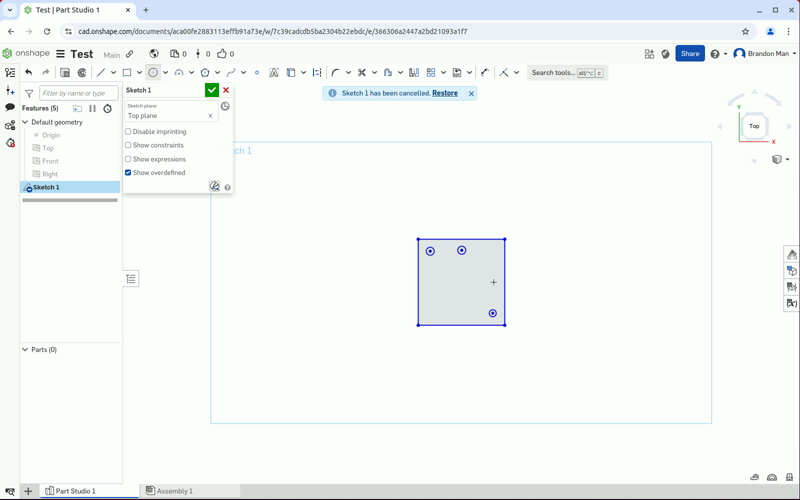
key_up(shift)
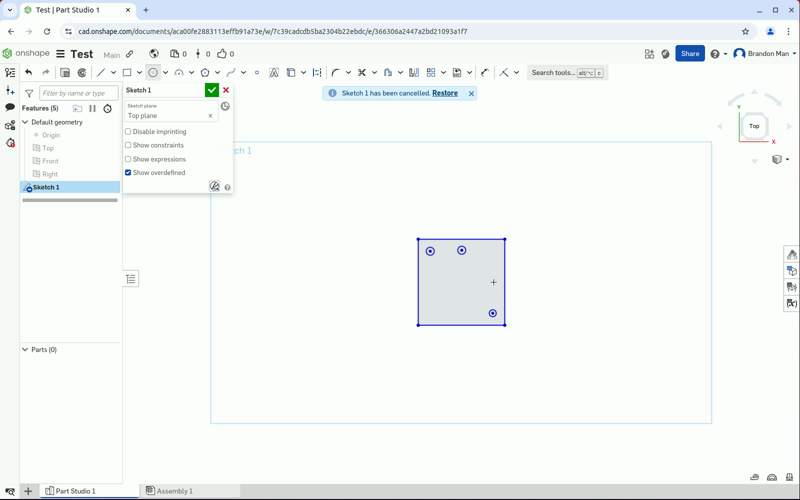
mouse_move(497, 281)
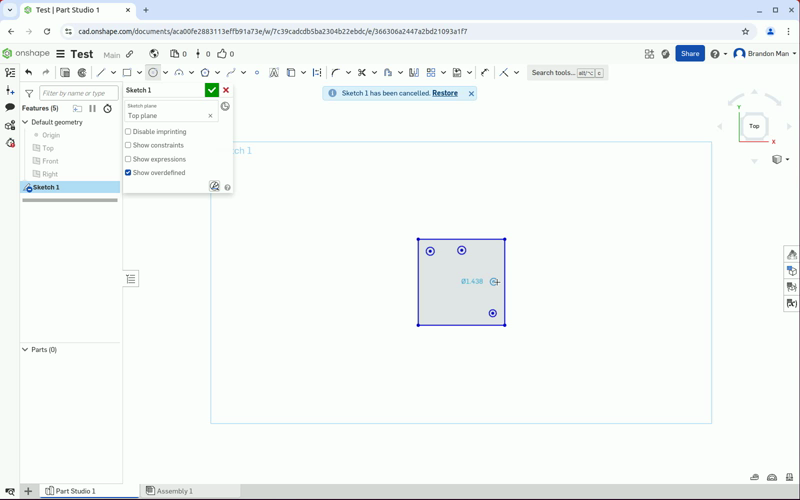
click(497, 281)
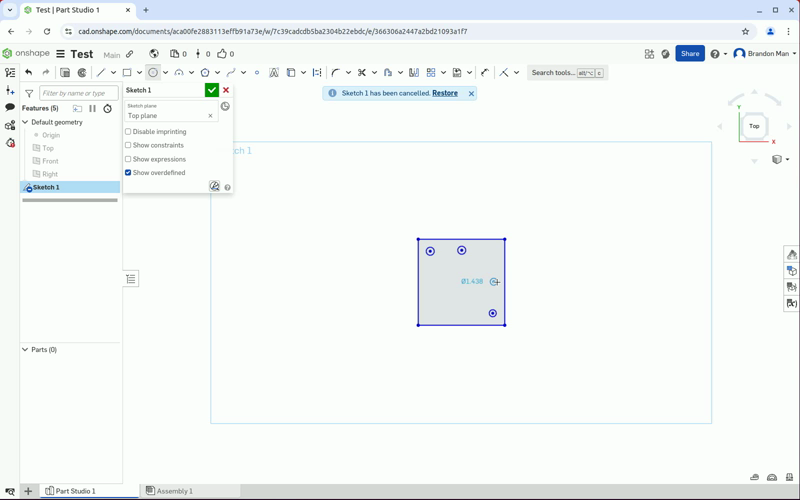
key(esc)
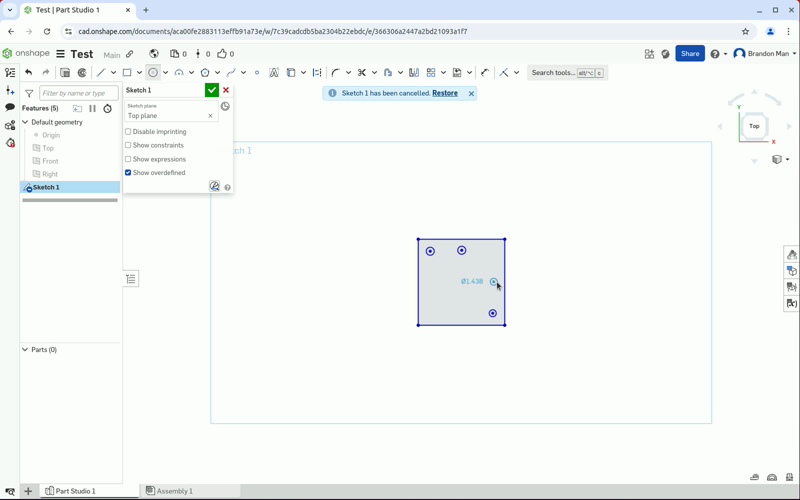
mouse_move(437, 308)
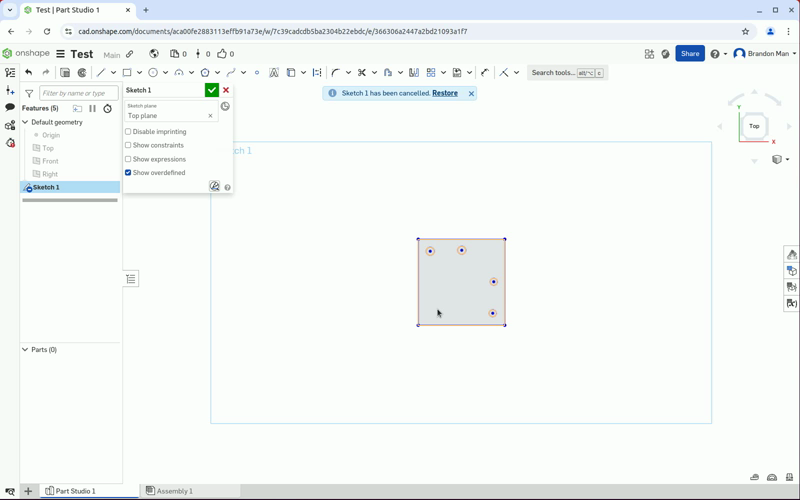
click(437, 308)
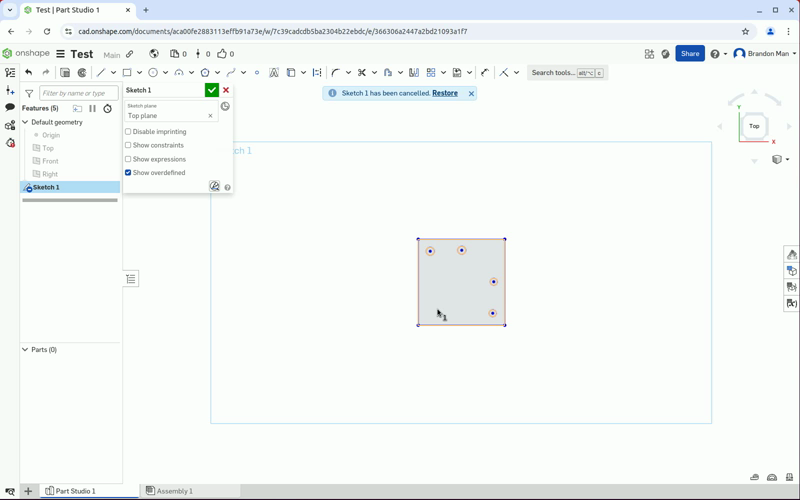
mouse_move(73, 352)
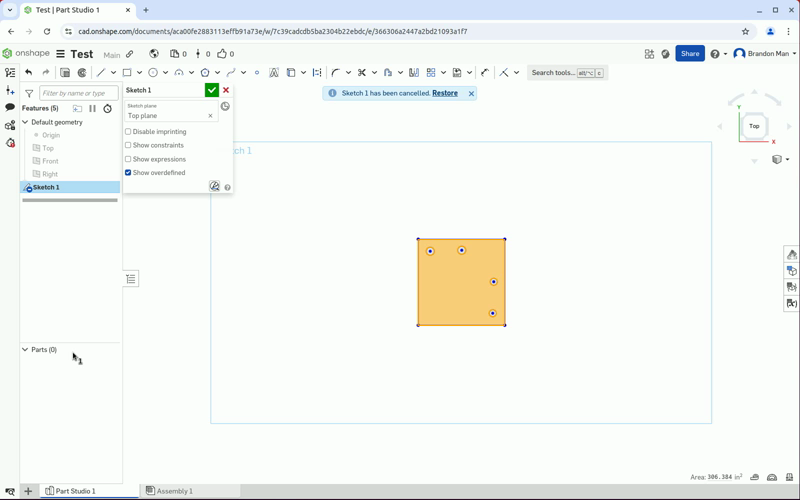
key(shift+y)
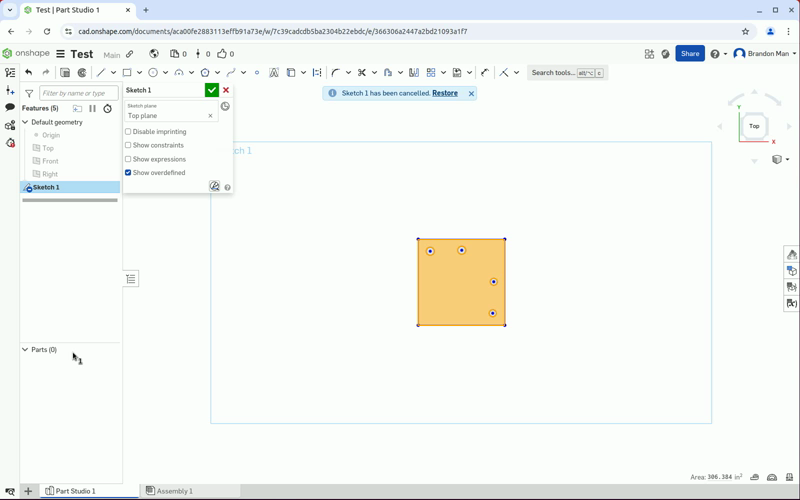
key(shift+e)
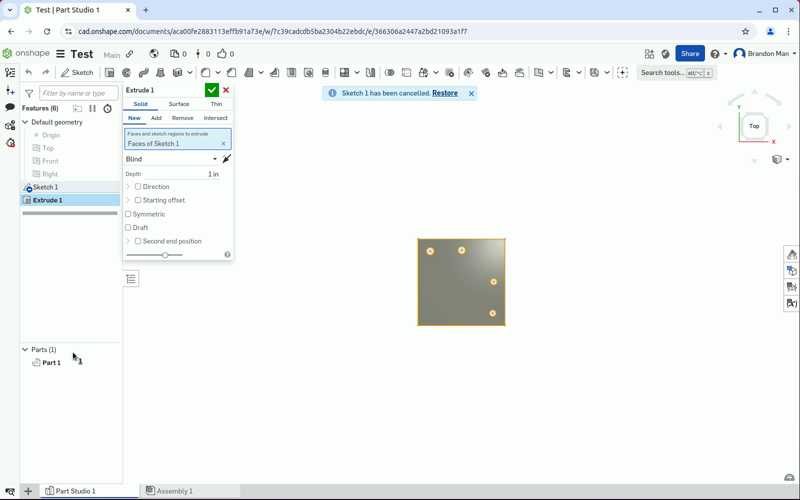
mouse_move(143, 106)
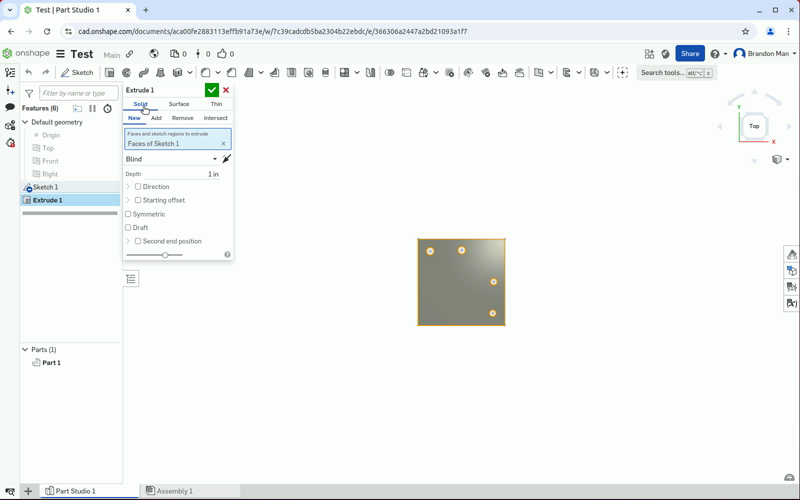
click(143, 106)
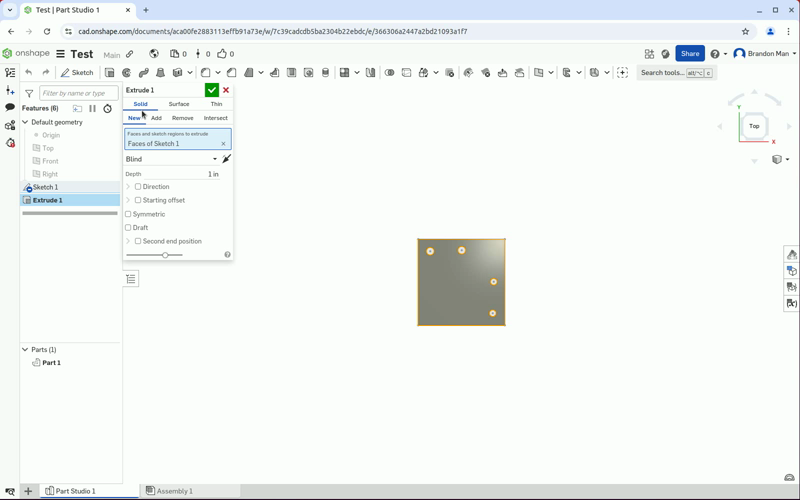
mouse_move(137, 120)
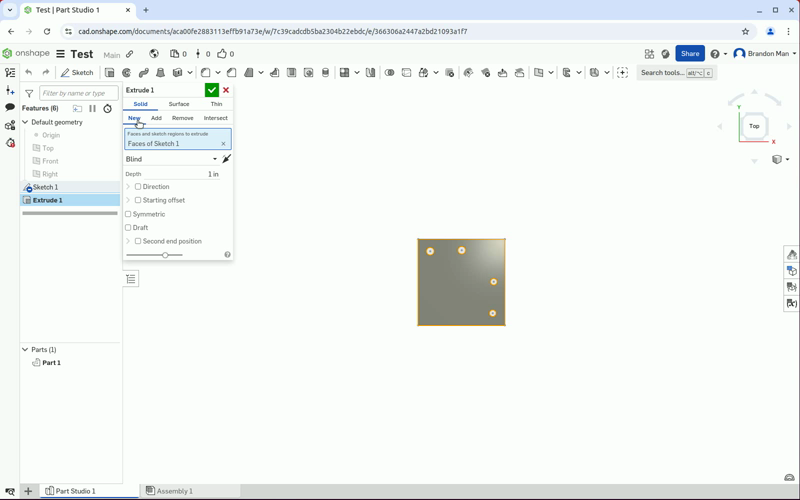
click(137, 120)
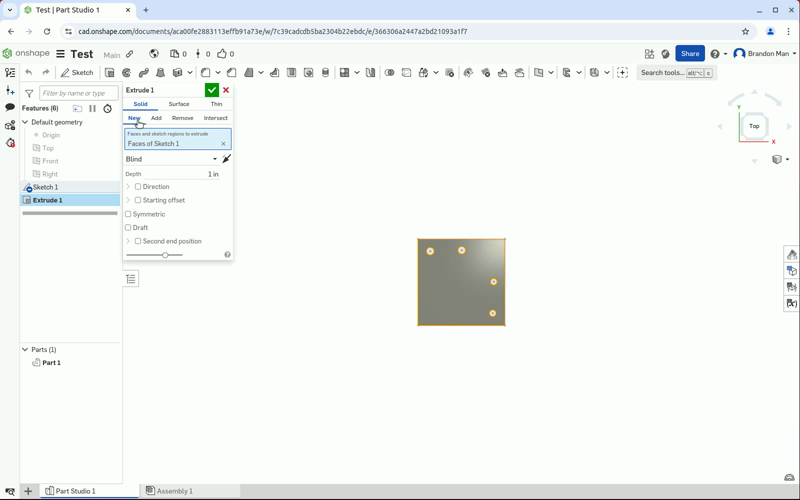
key(tab, 4)
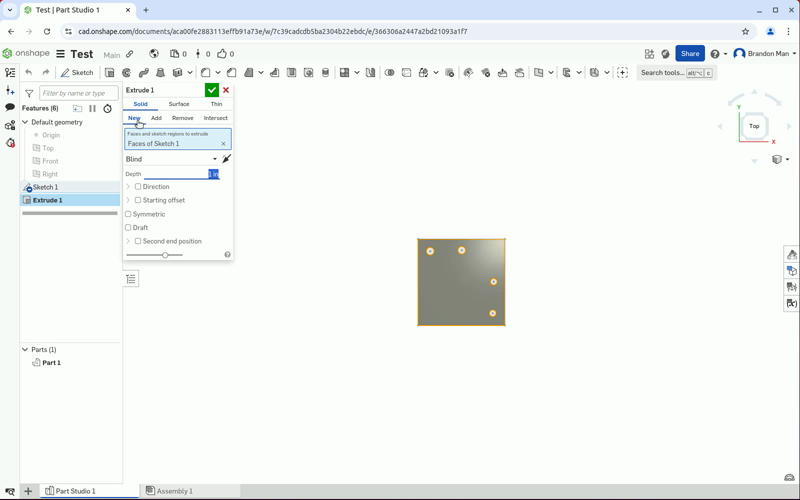
text(23.108)
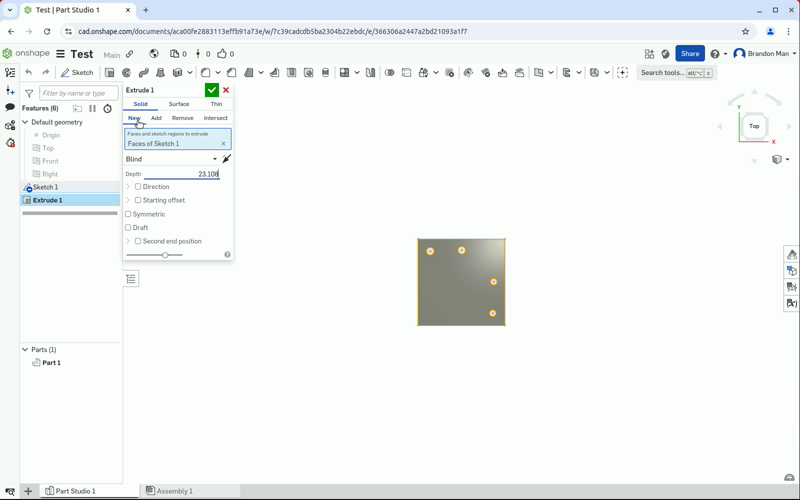
key(enter)
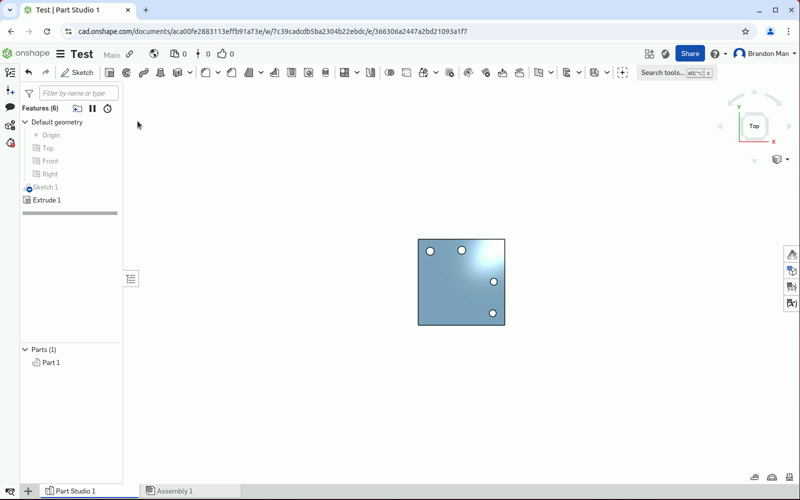
key(shift+h)
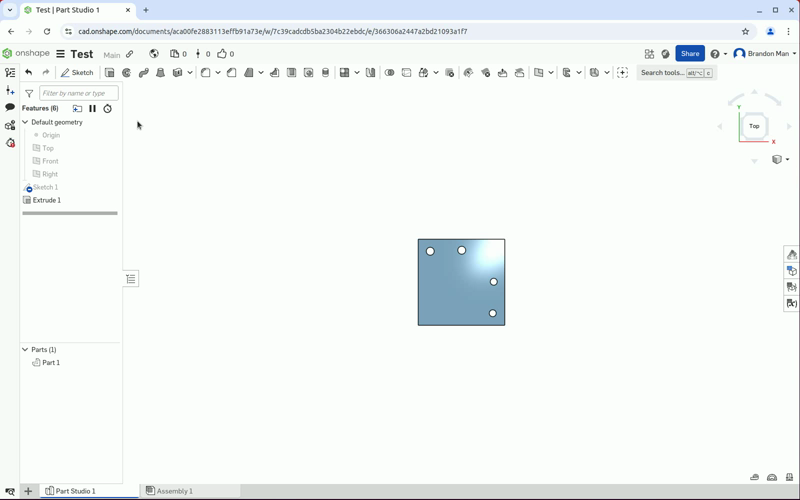
key(shift+h)
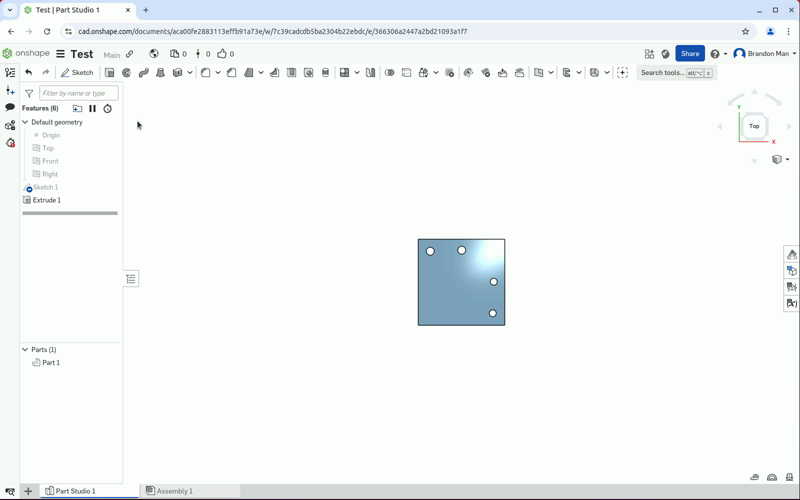
mouse_move(73, 189)
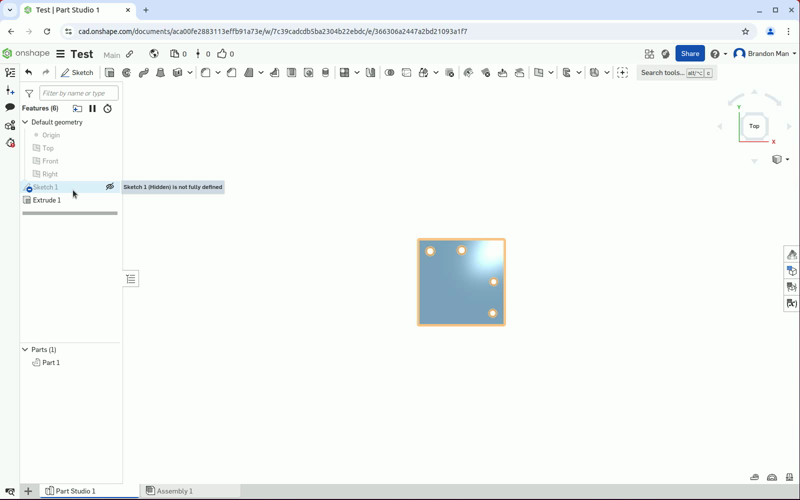
click(73, 189)
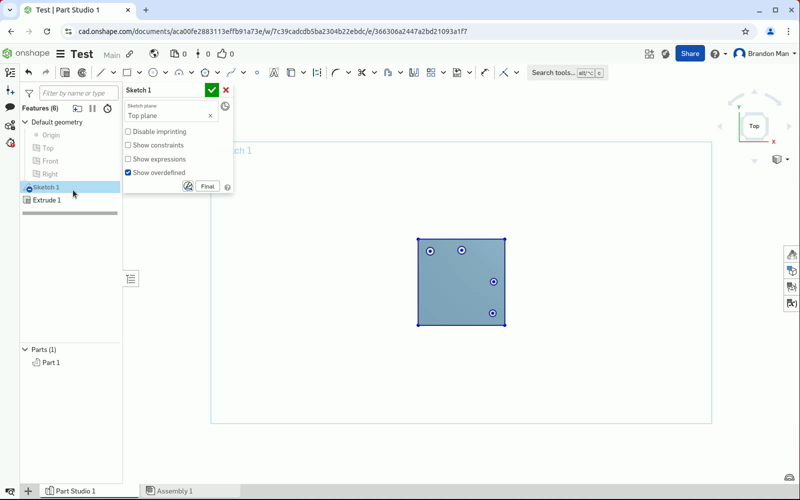
mouse_move(229, 92)
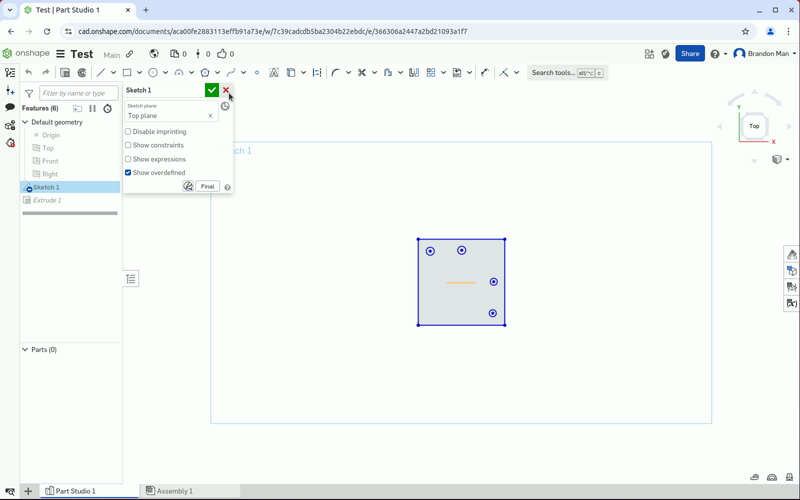
click(229, 92)
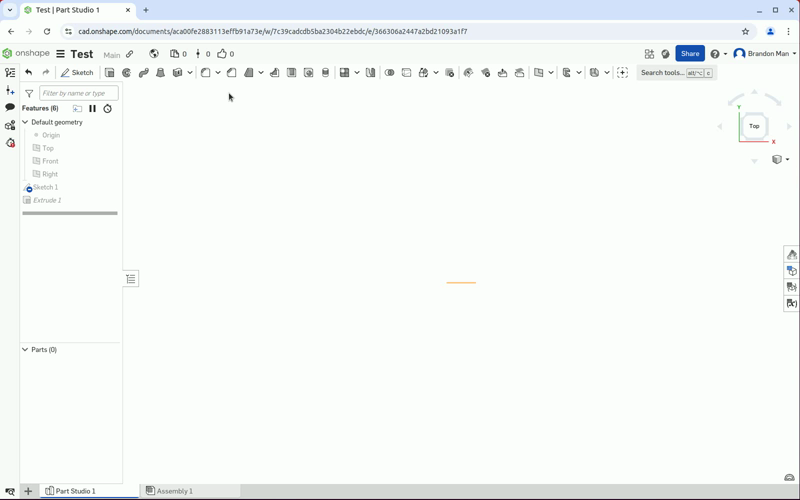
mouse_move(541, 75)
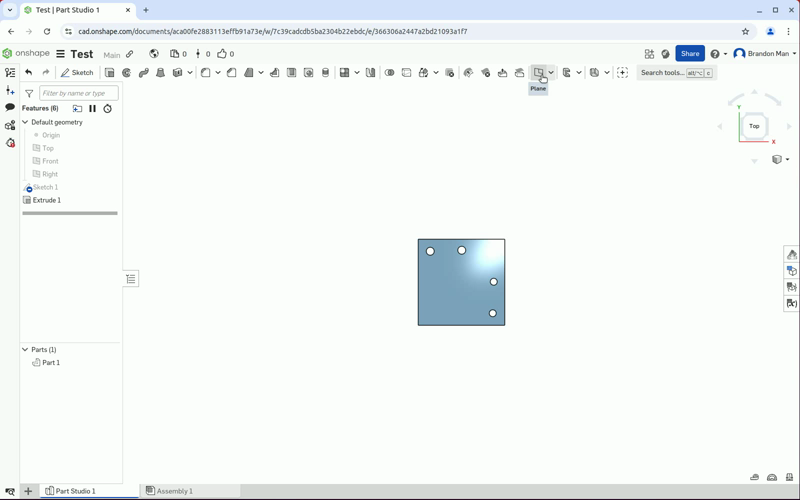
click(541, 75)
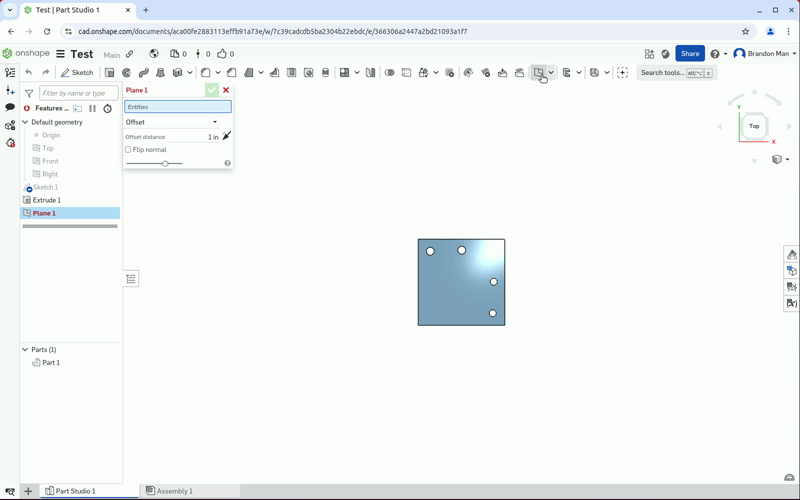
mouse_move(73, 150)
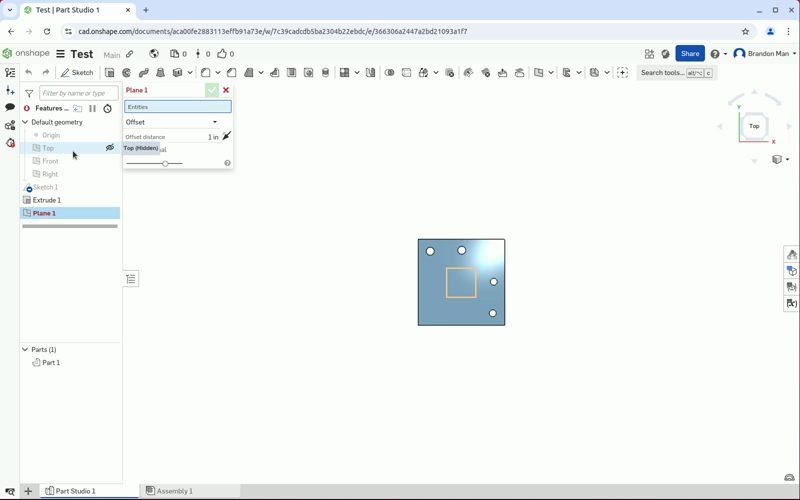
click(73, 150)
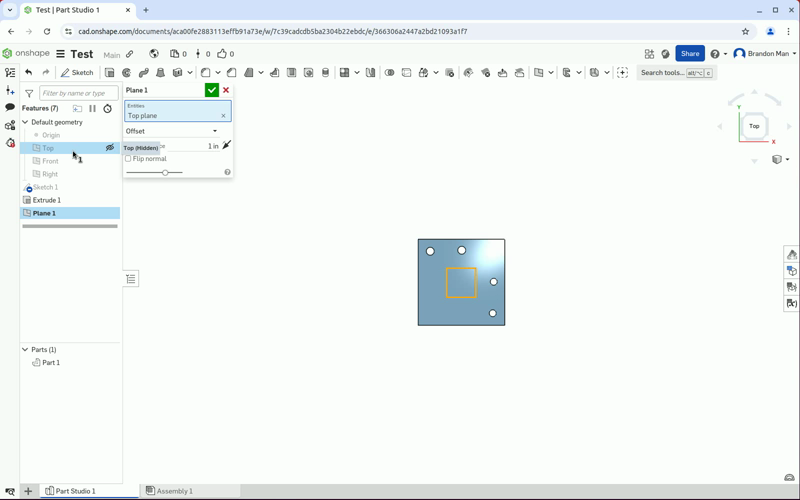
key(tab, 2)
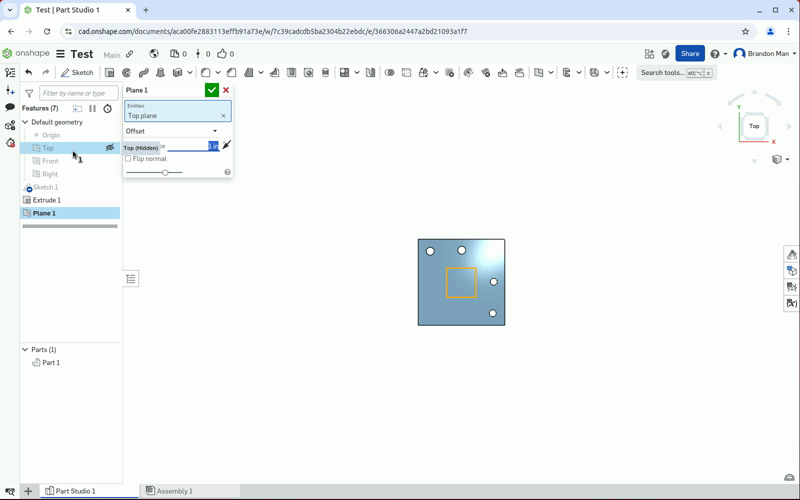
text(23.108)
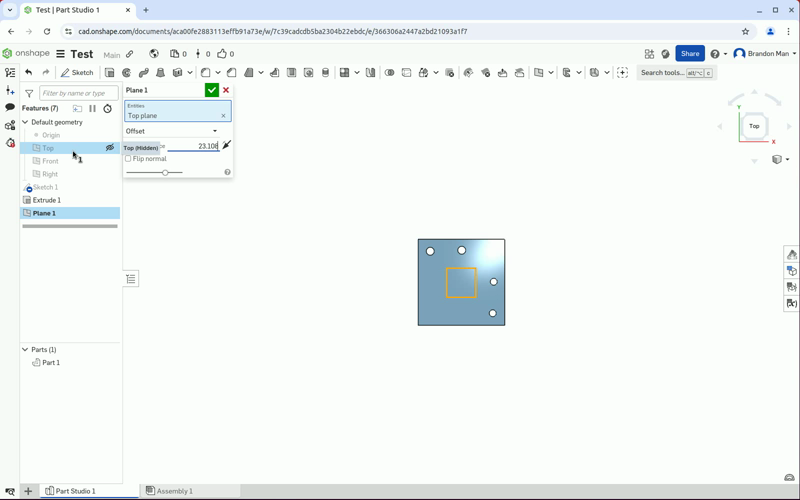
key(enter, 2)
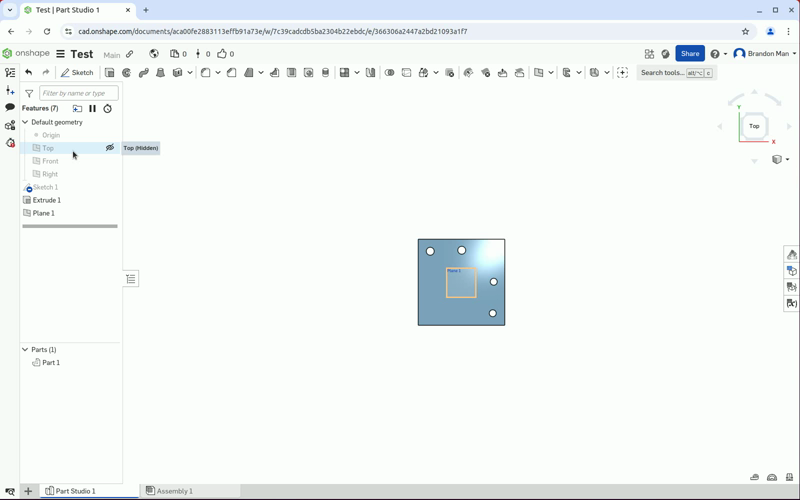
key(shift+s)
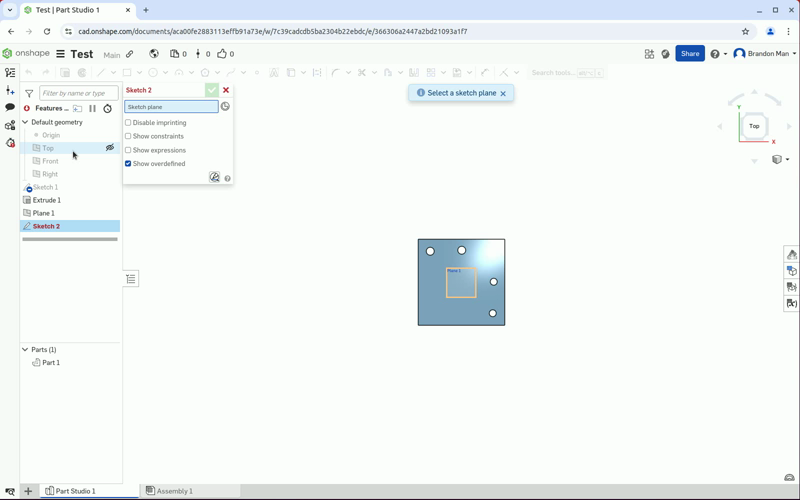
mouse_move(73, 215)
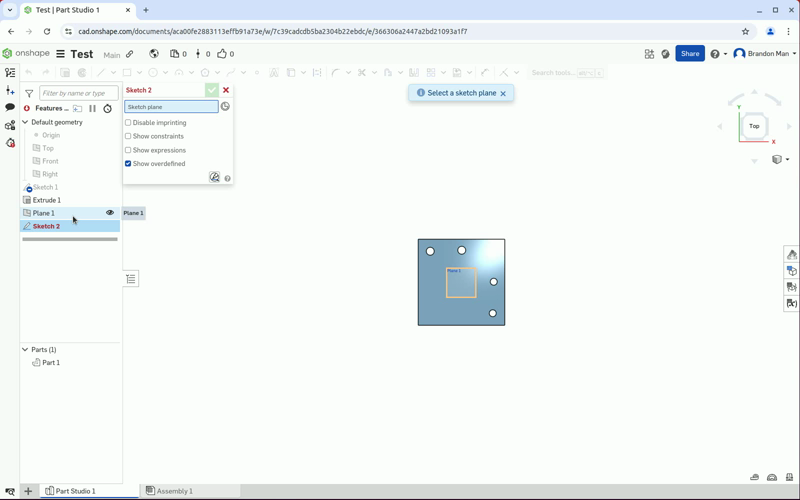
click(73, 215)
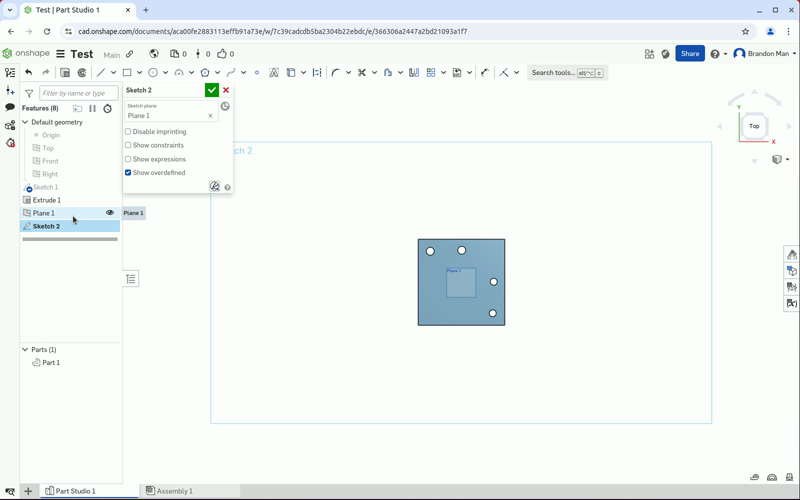
mouse_move(73, 352)
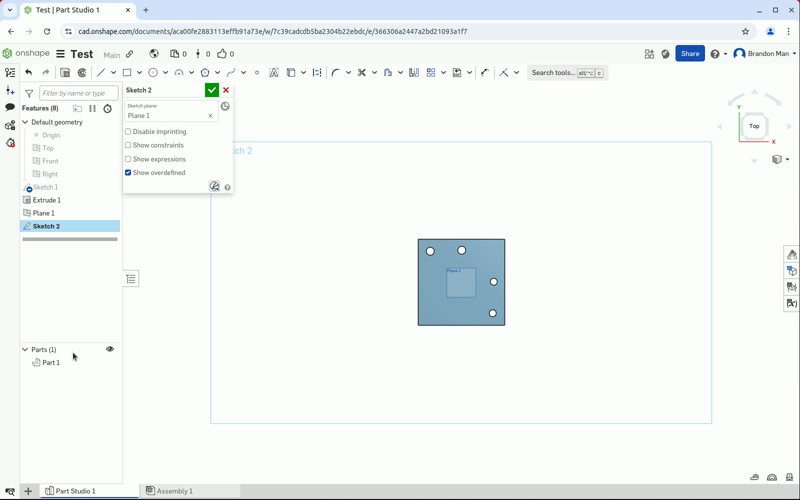
key(y)
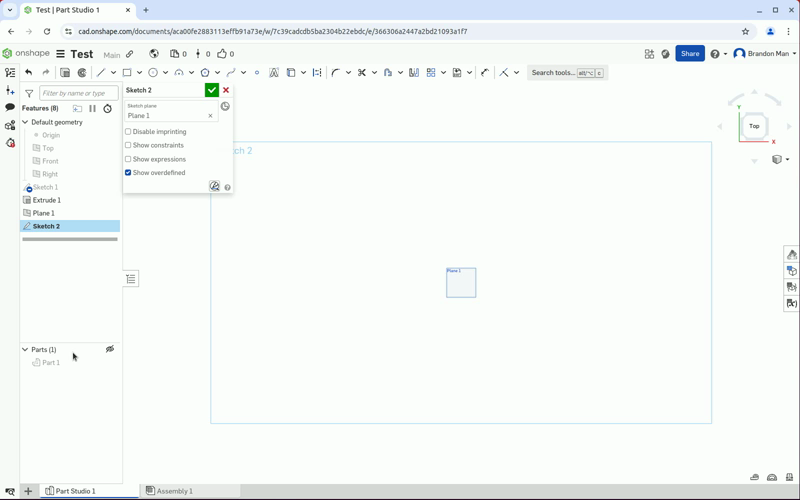
key(c)
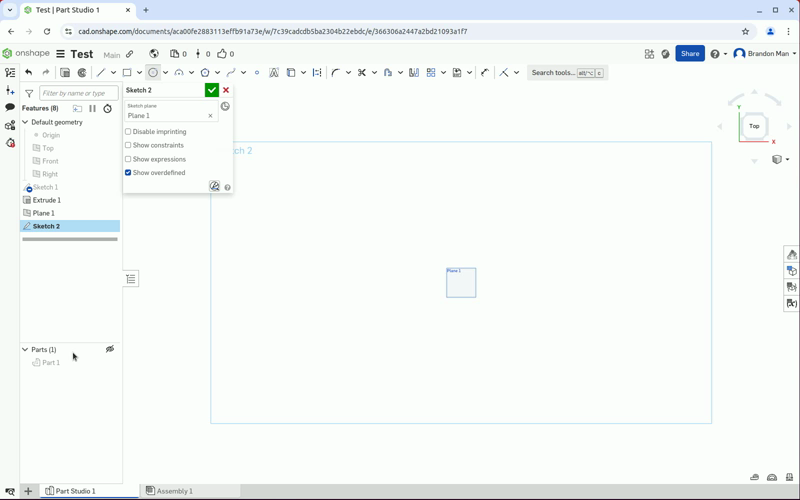
key_down(shift)
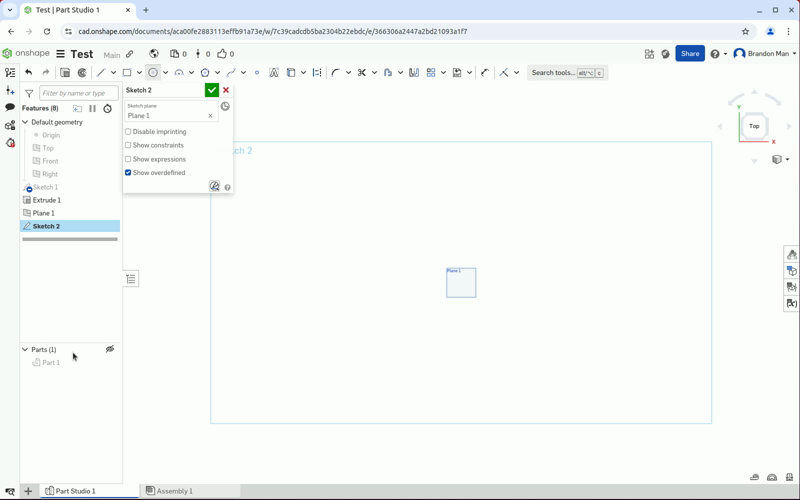
mouse_move(461, 251)
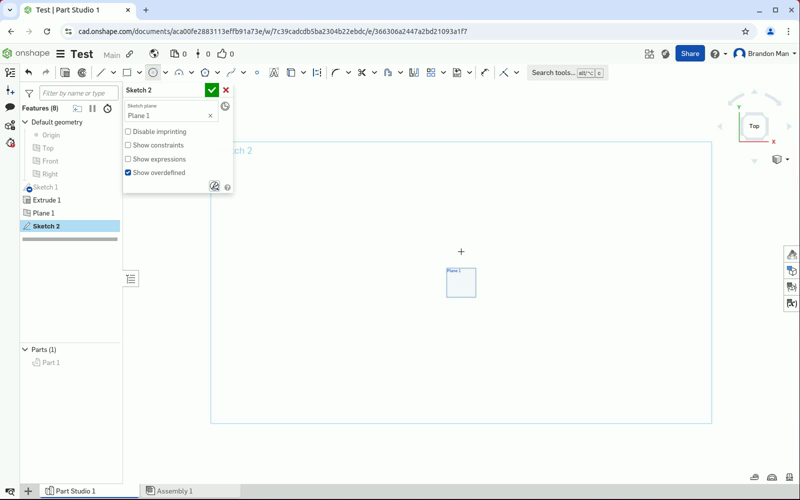
click(461, 251)
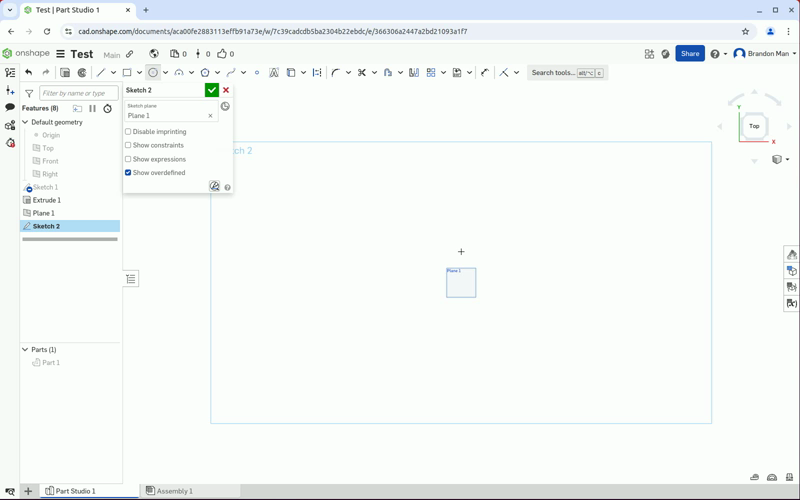
key_up(shift)
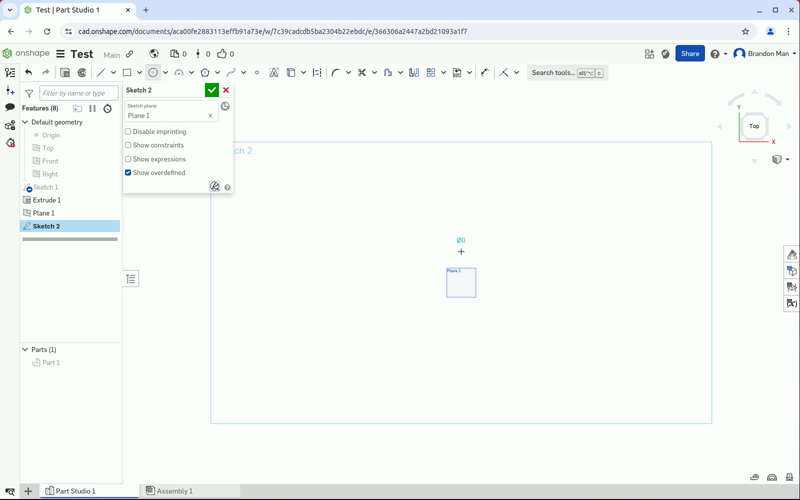
mouse_move(465, 251)
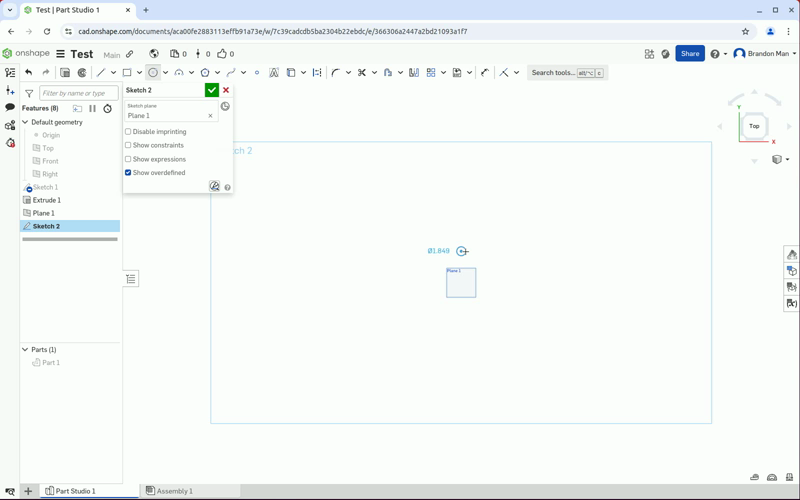
click(465, 251)
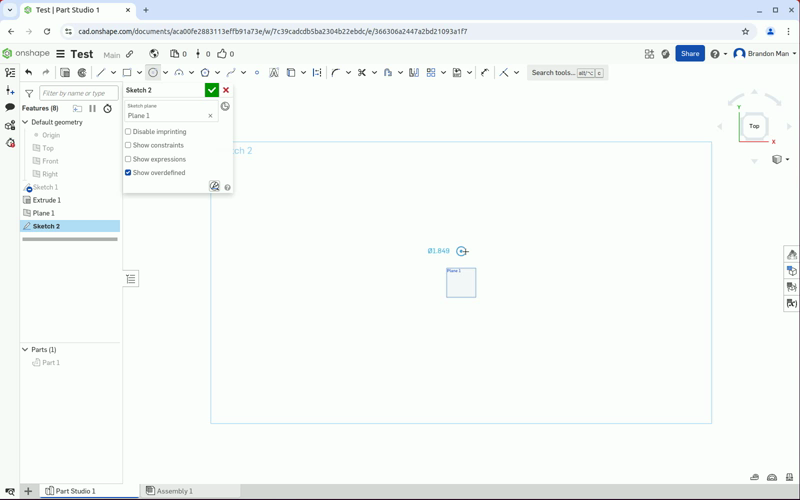
key(esc)
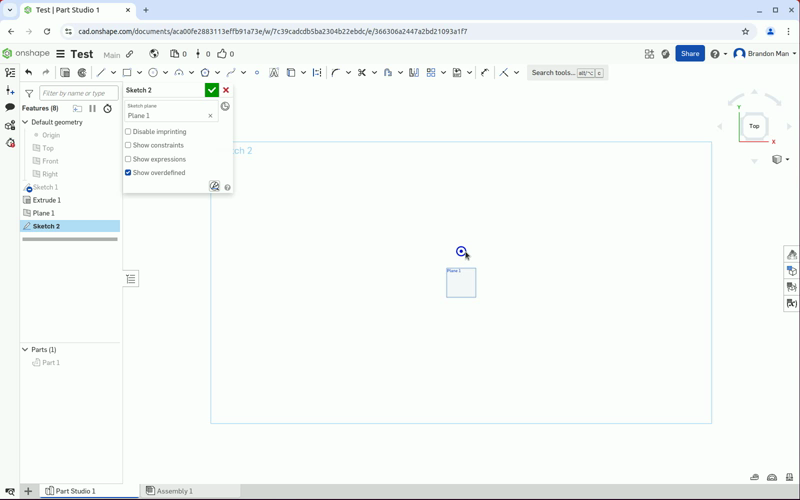
mouse_move(465, 251)
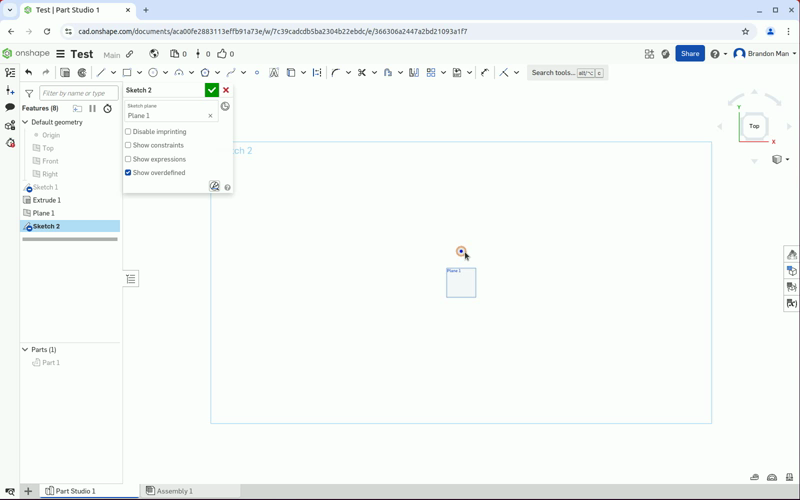
scroll(6)
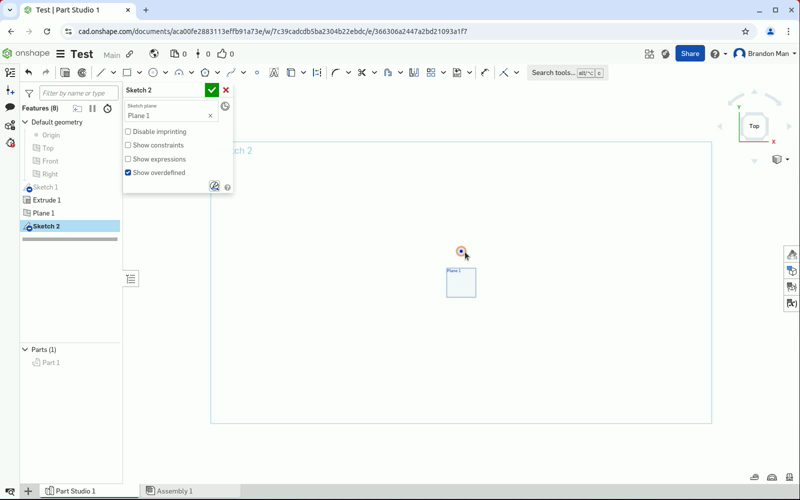
scroll(6)
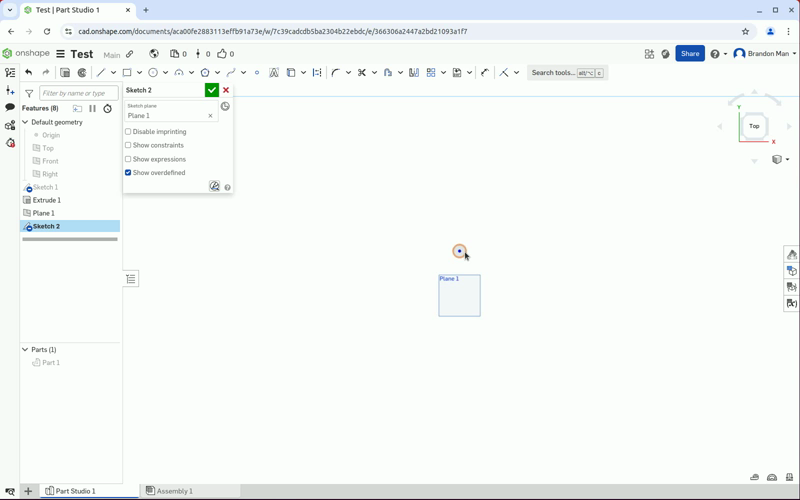
scroll(6)
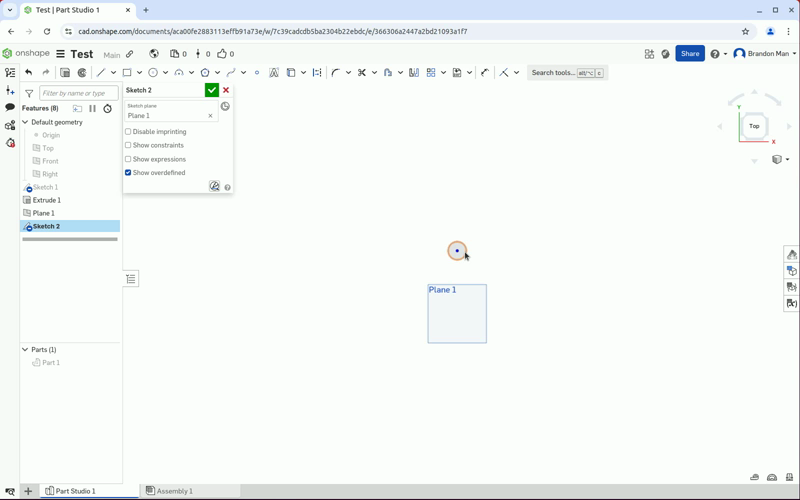
scroll(6)
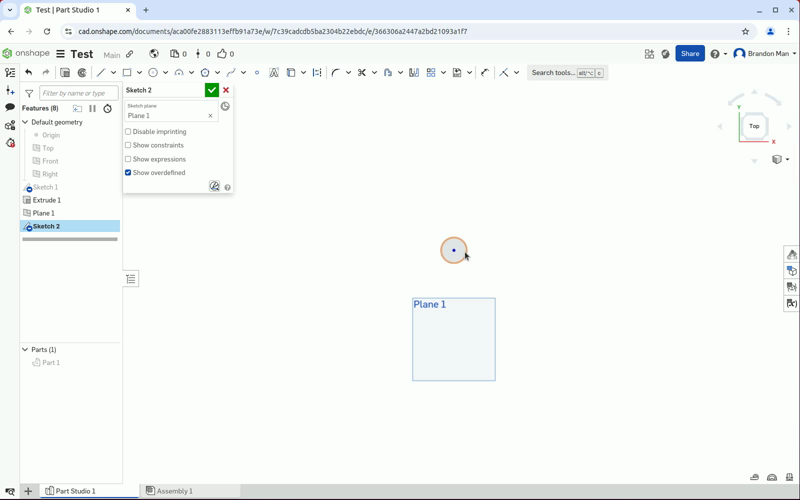
scroll(6)
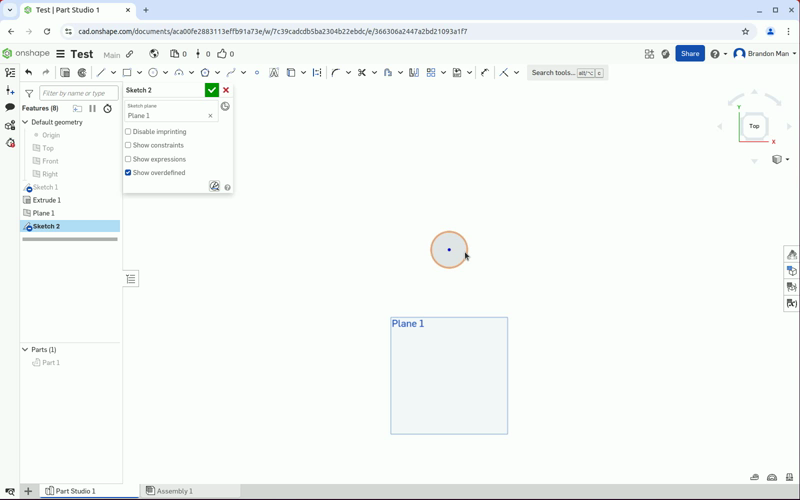
scroll(6)
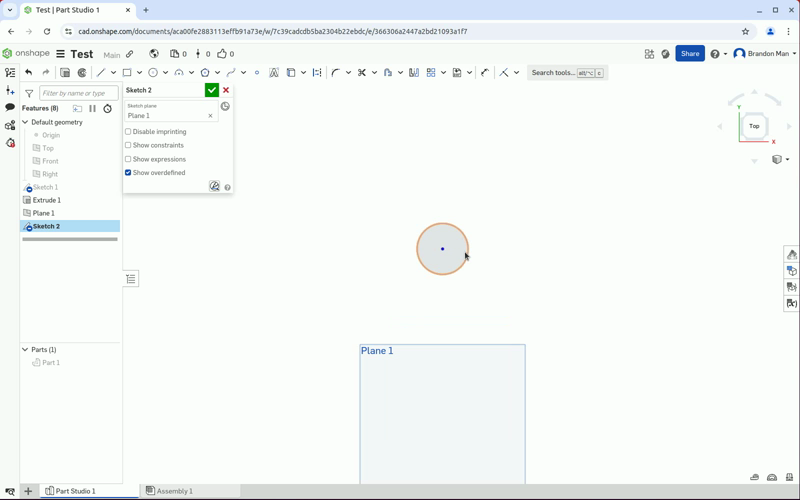
scroll(6)
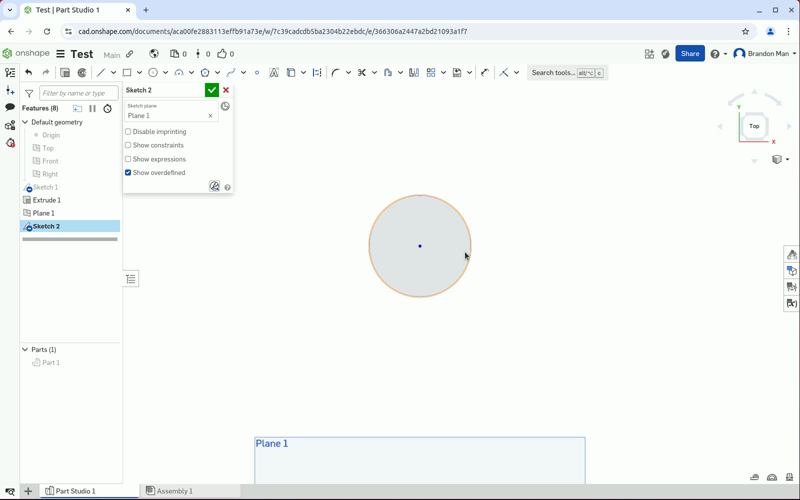
click(465, 251)
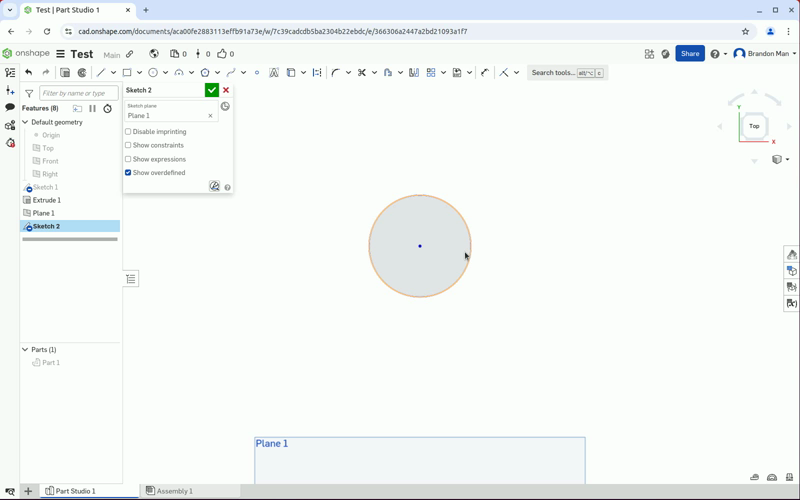
scroll(-6)
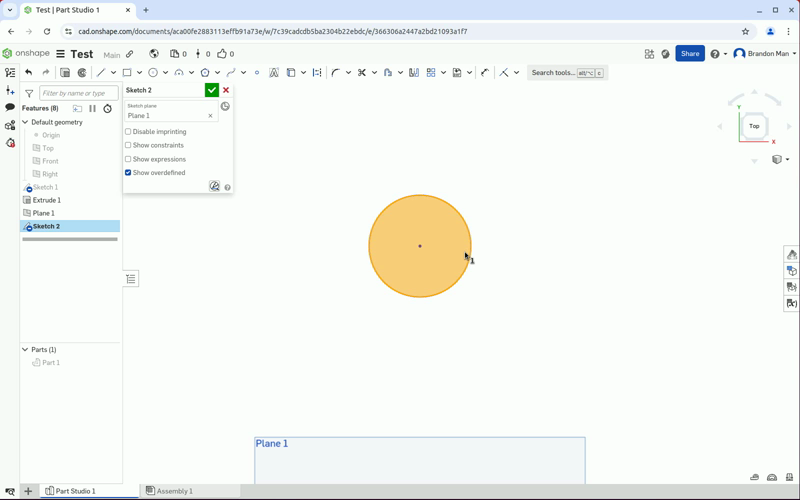
scroll(-6)
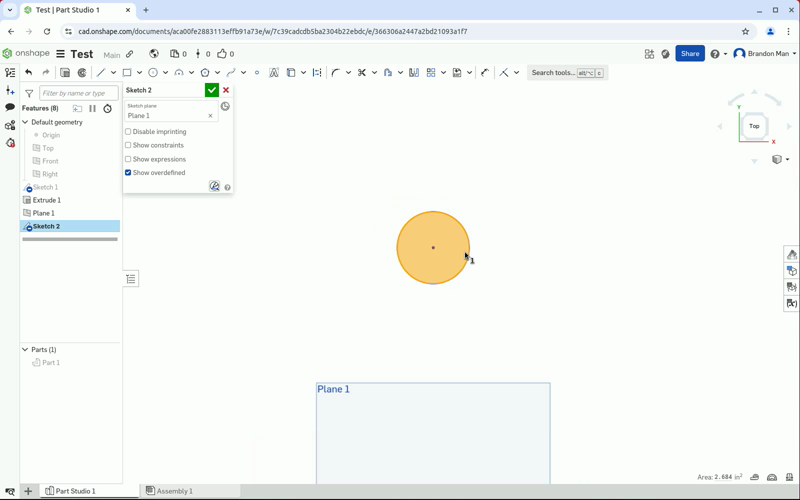
scroll(-6)
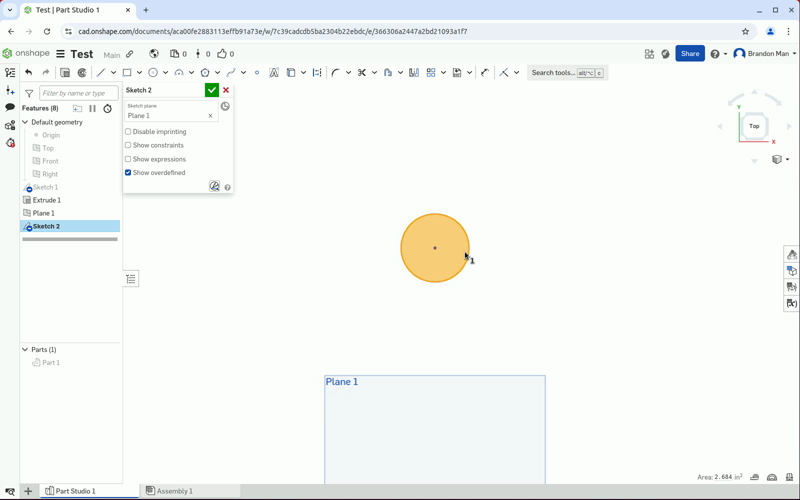
scroll(-6)
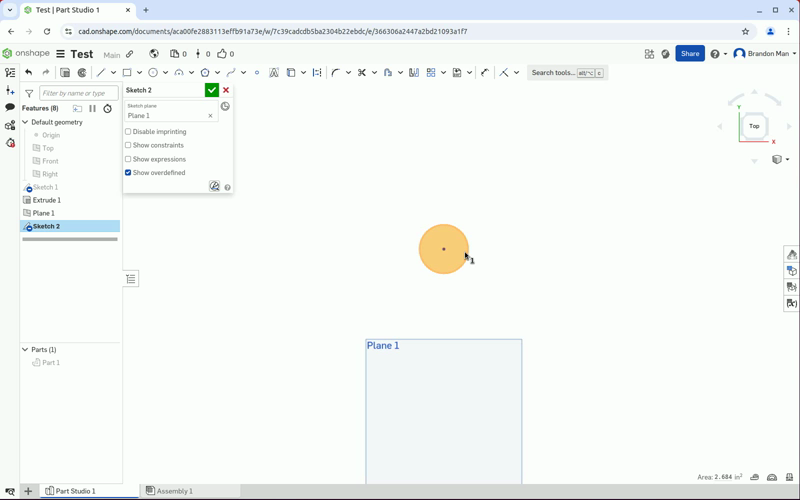
scroll(-6)
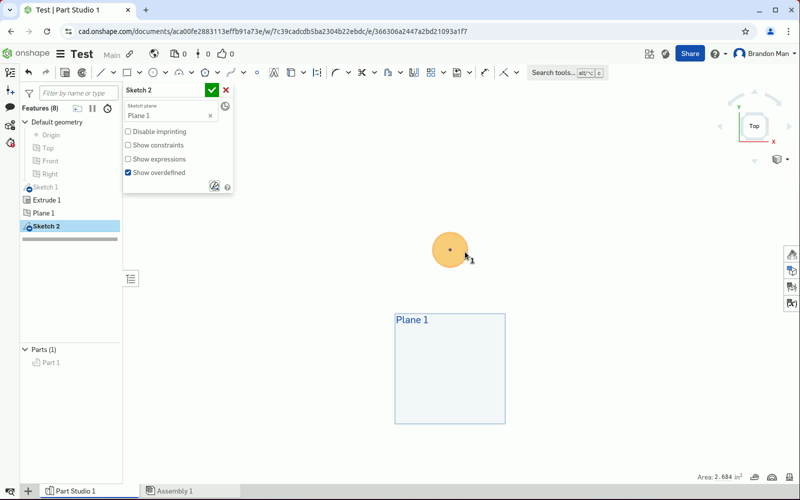
scroll(-6)
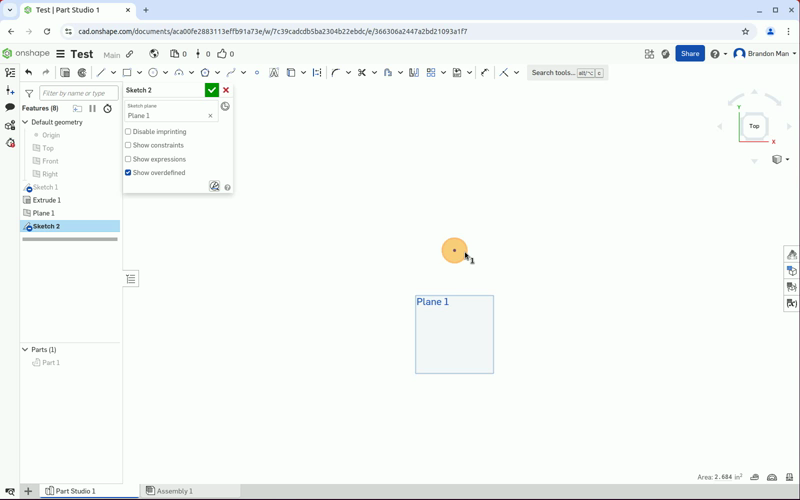
scroll(-6)
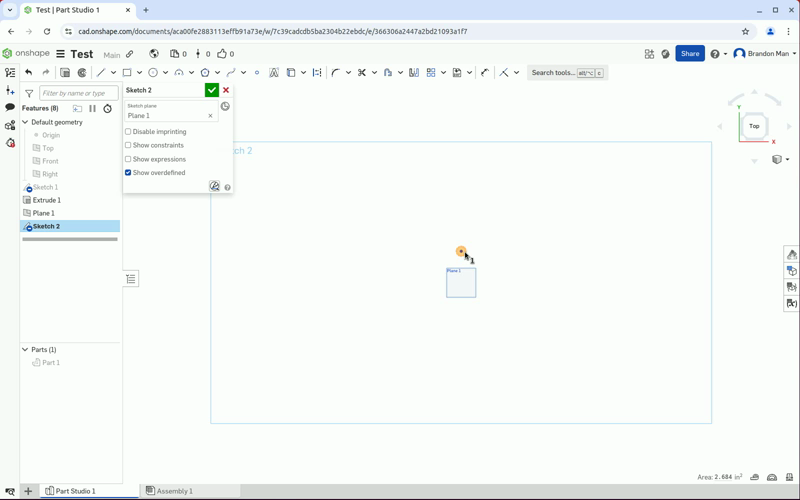
mouse_move(73, 352)
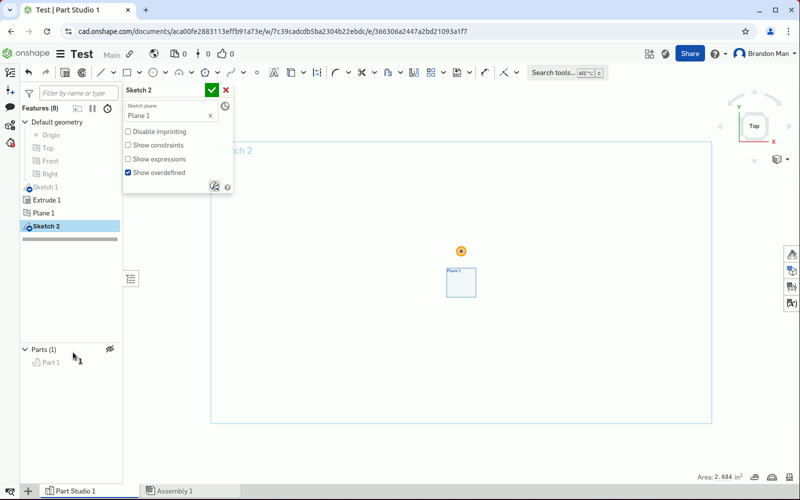
key(shift+y)
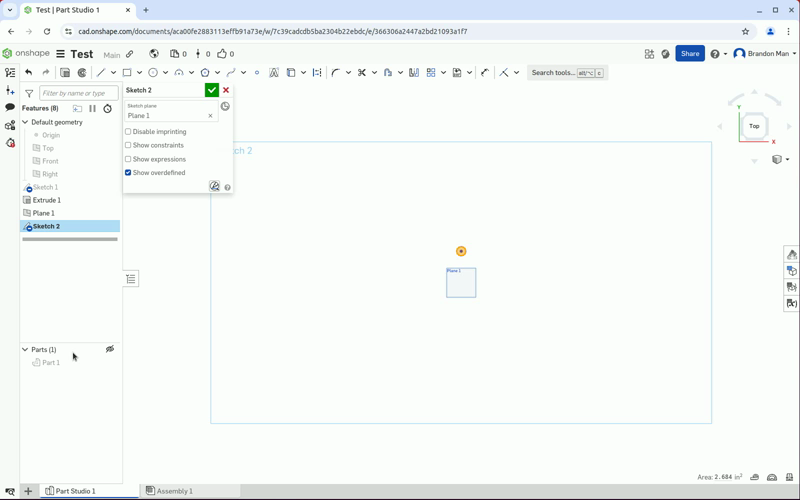
key(shift+e)
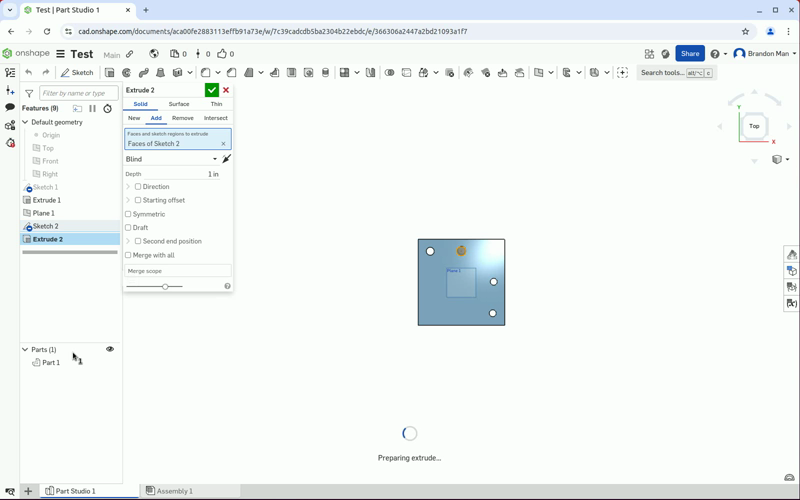
mouse_move(143, 106)
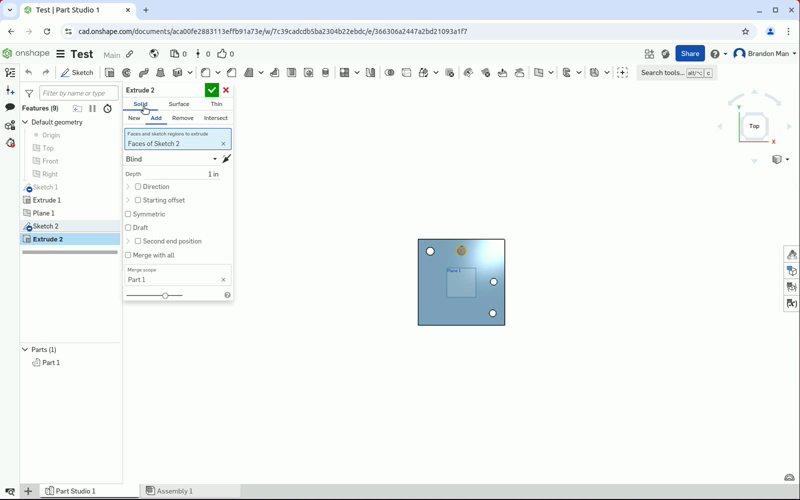
click(143, 106)
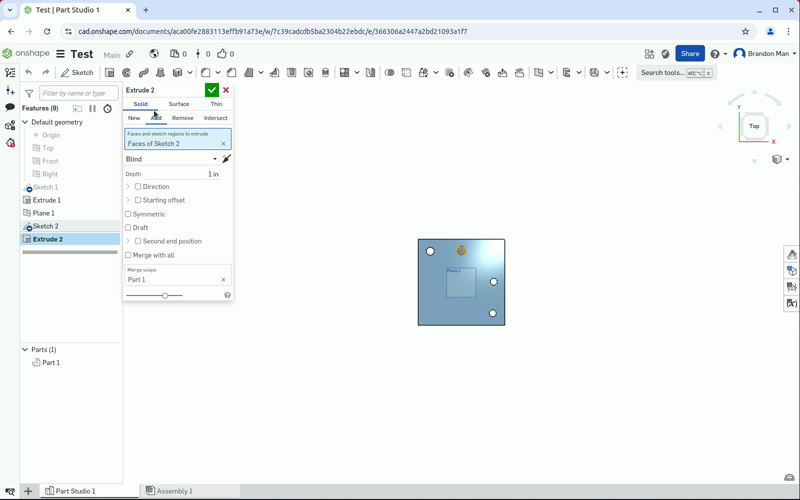
mouse_move(186, 120)
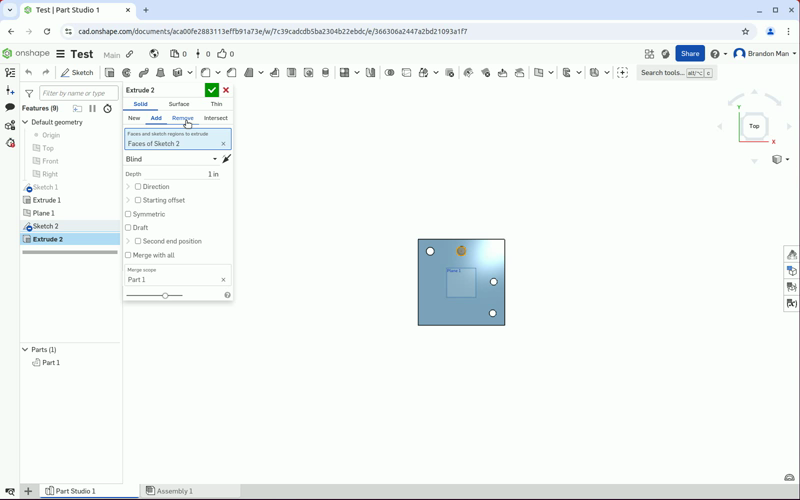
click(186, 120)
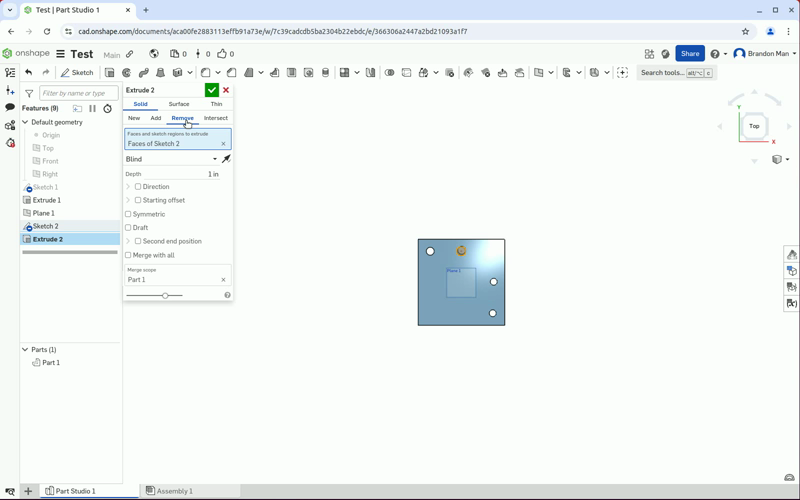
key(tab, 4)
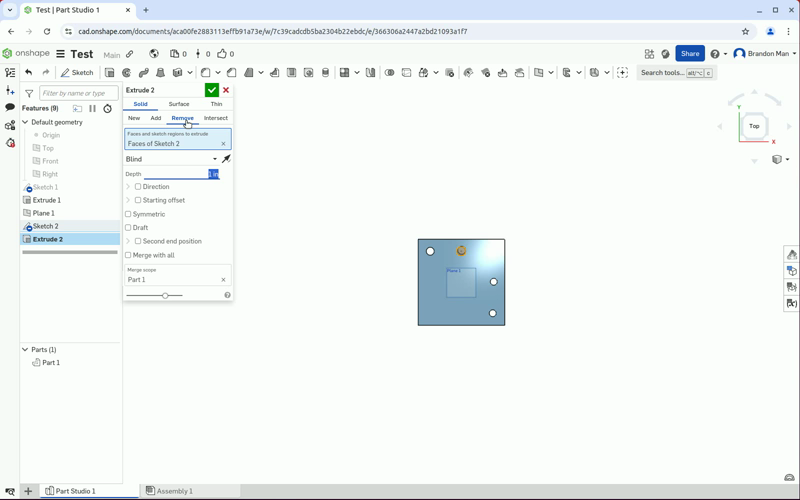
text(15.646)
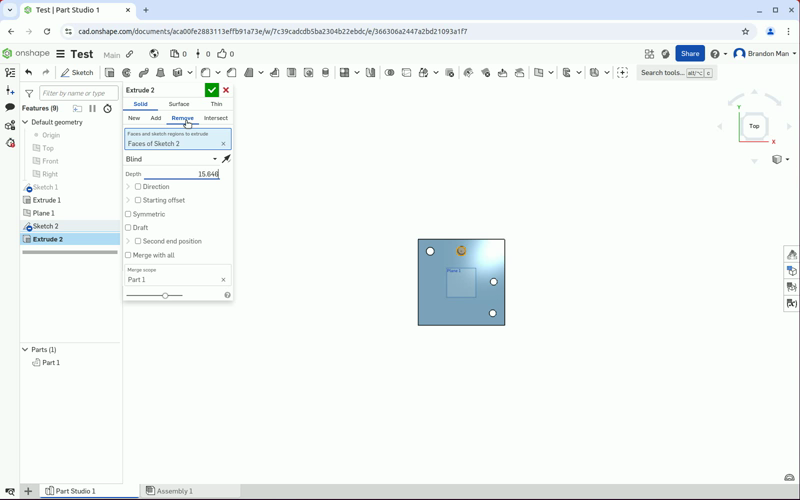
key(tab, 6)
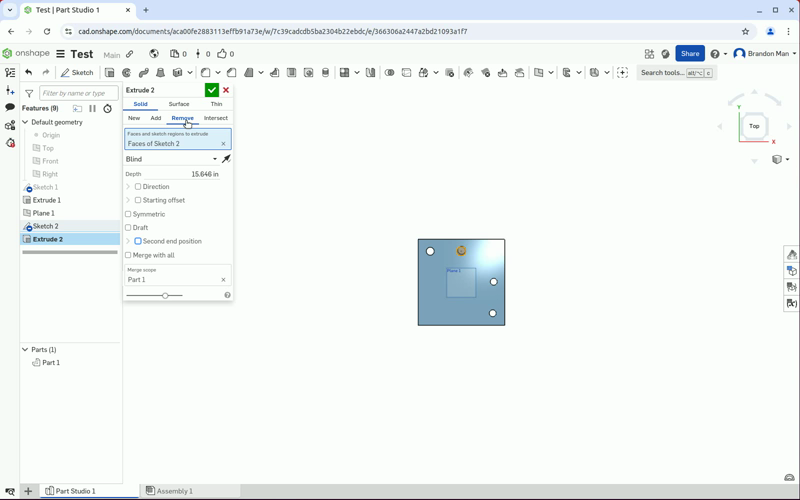
key(space)
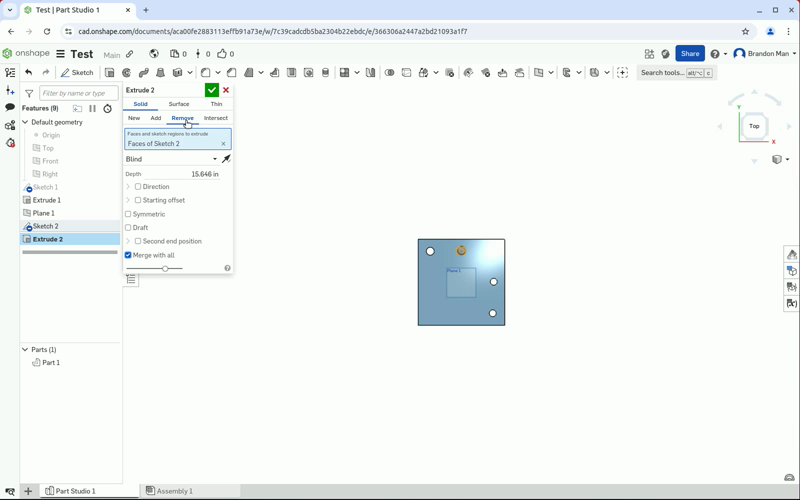
key(enter)
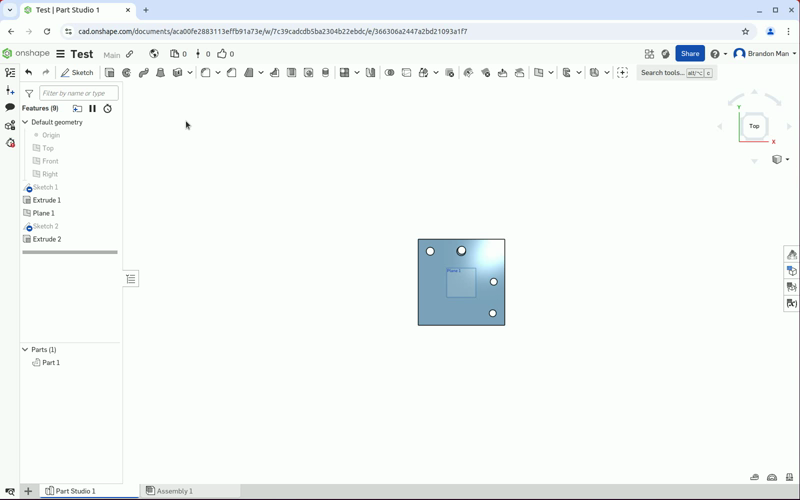
key(shift+h)
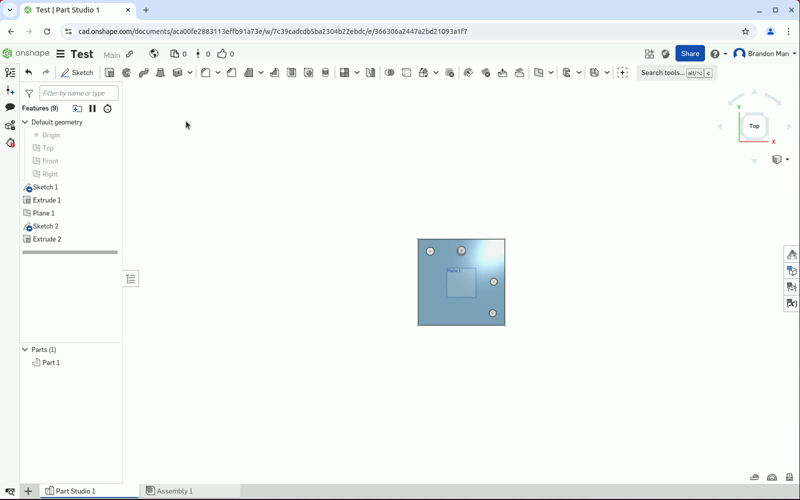
key(shift+h)
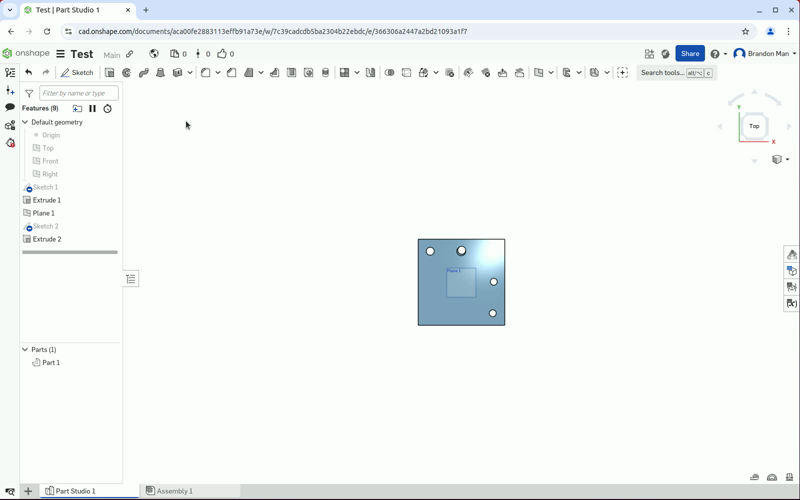
mouse_move(73, 189)
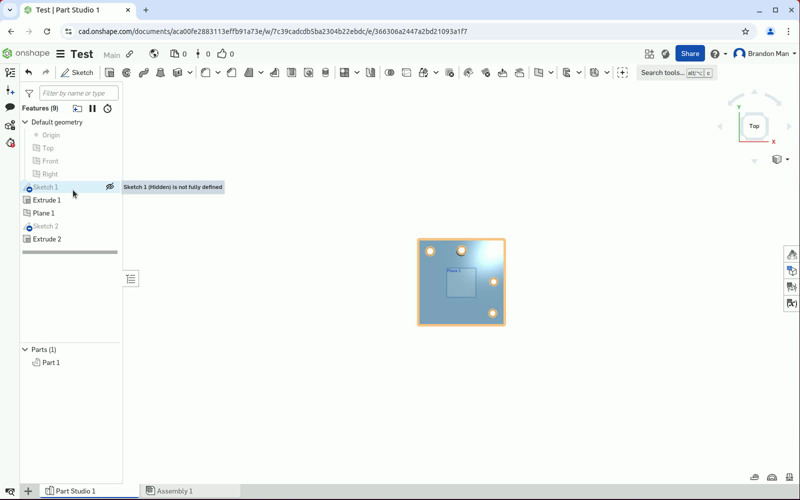
click(73, 189)
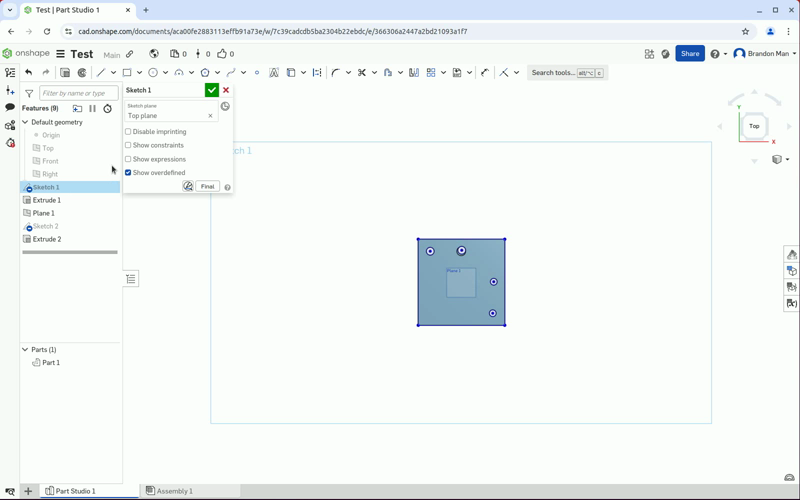
mouse_move(229, 92)
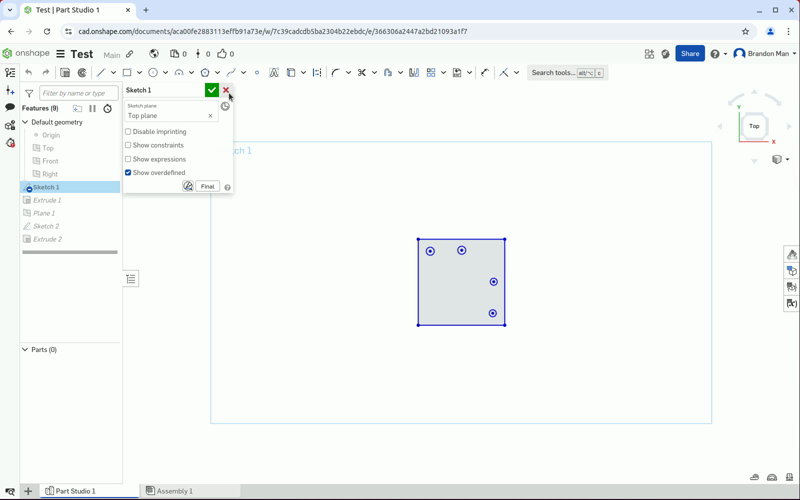
click(229, 92)
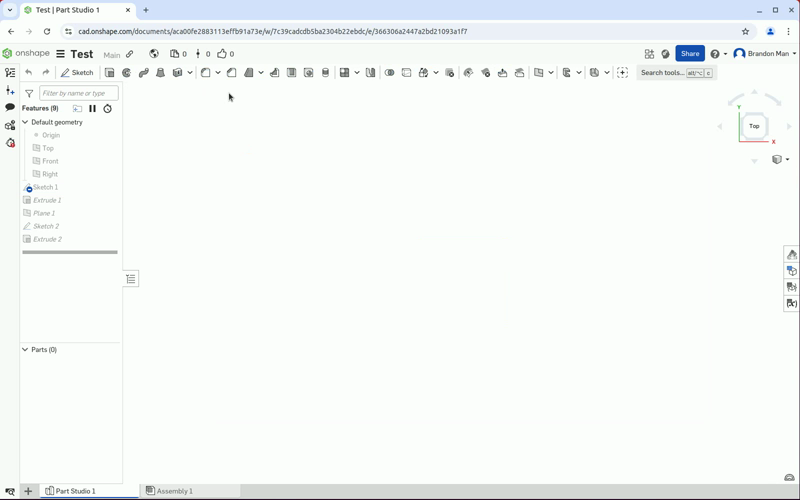
key(shift+s)
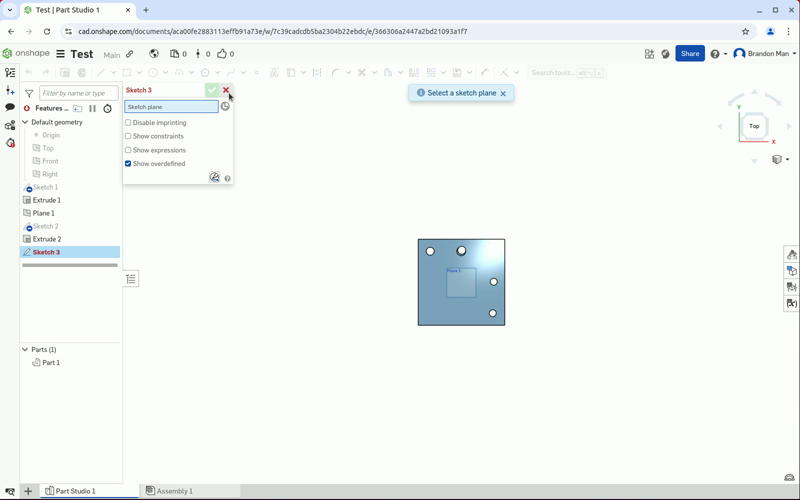
mouse_move(73, 215)
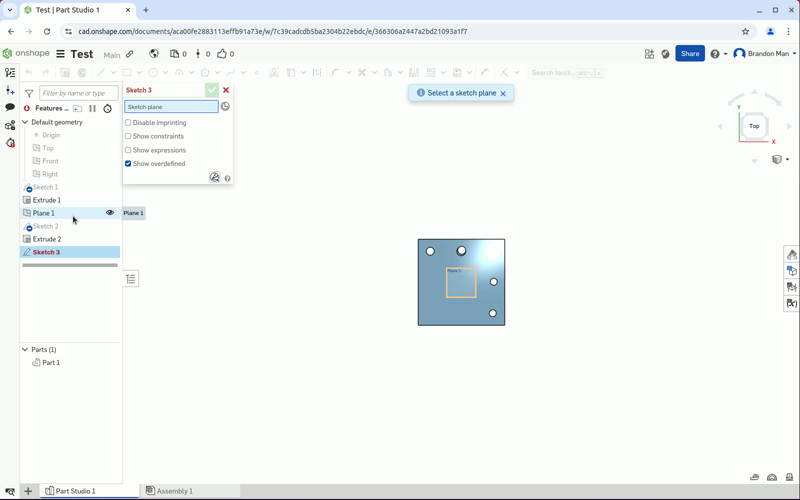
click(73, 215)
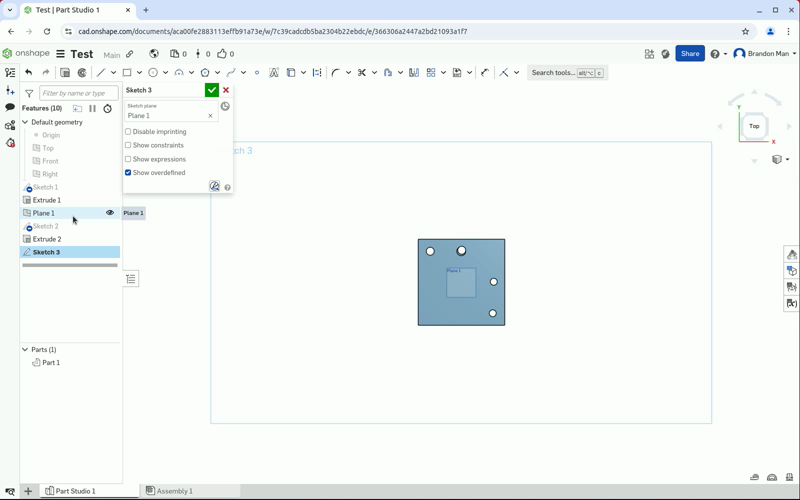
mouse_move(73, 352)
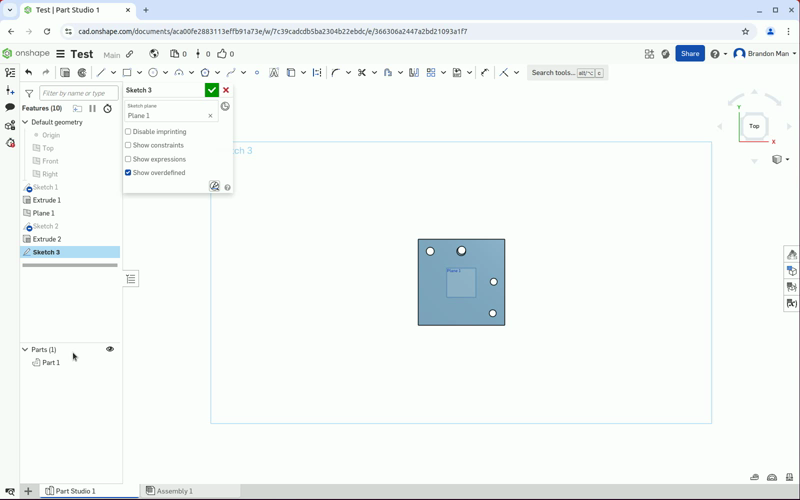
key(y)
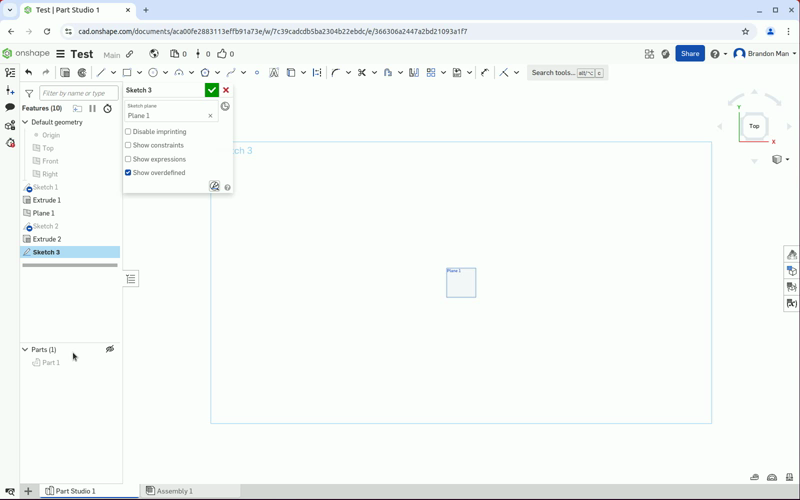
key(c)
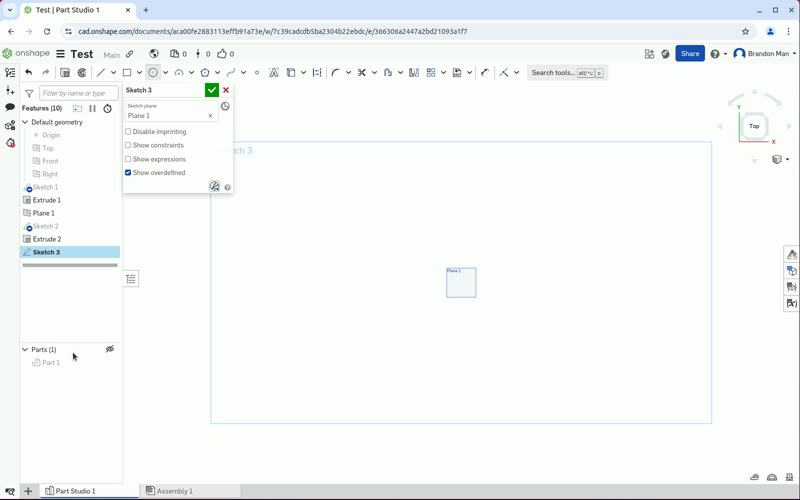
key_down(shift)
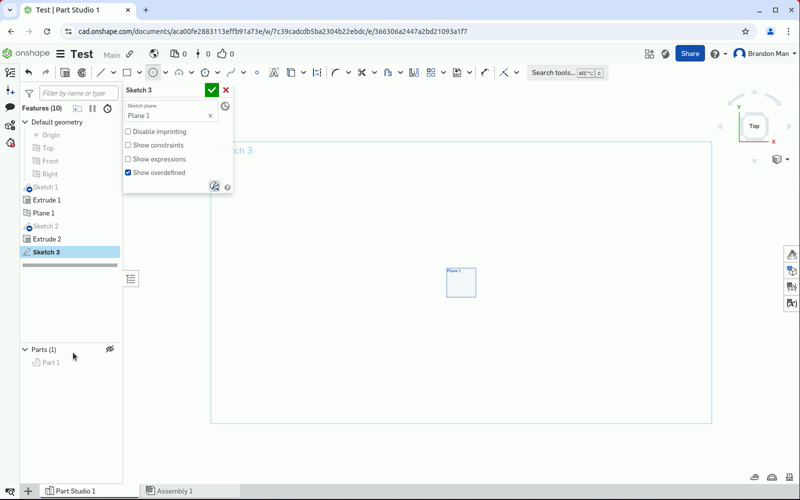
mouse_move(493, 282)
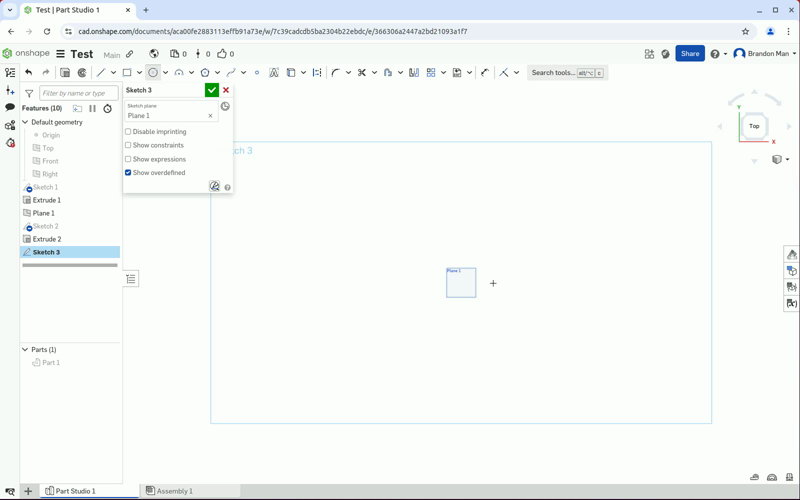
click(493, 282)
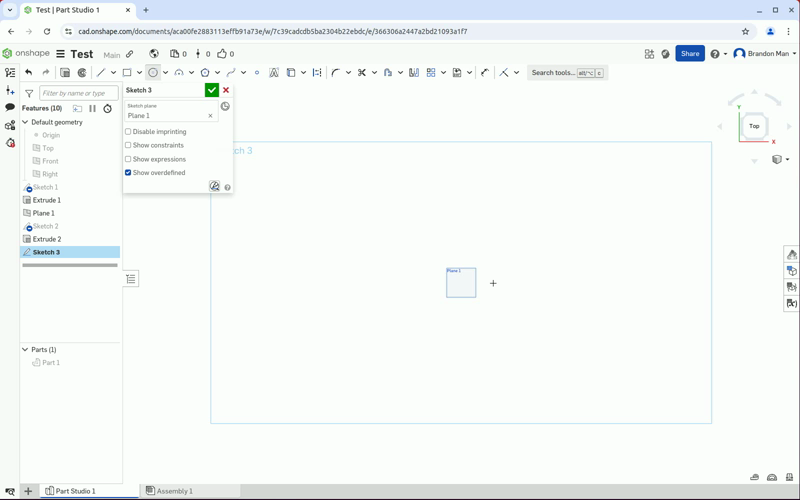
key_up(shift)
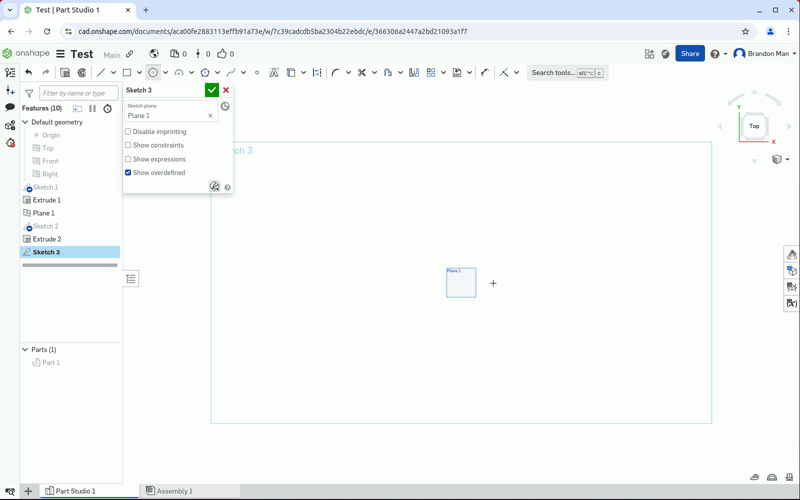
mouse_move(497, 282)
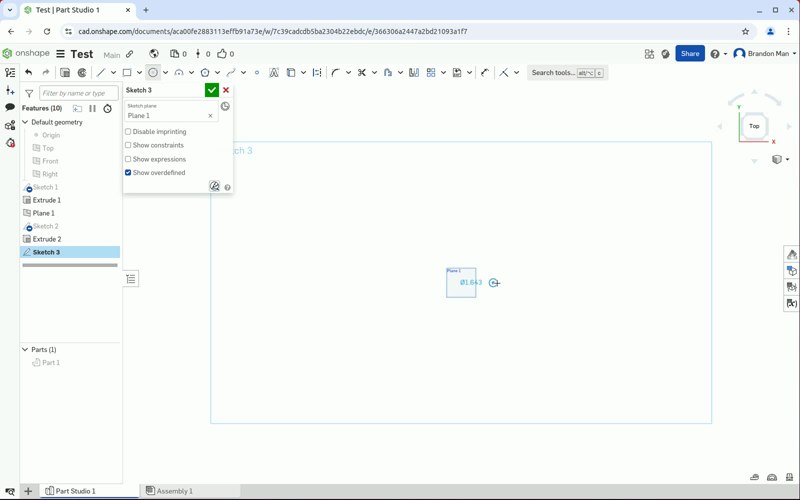
click(497, 282)
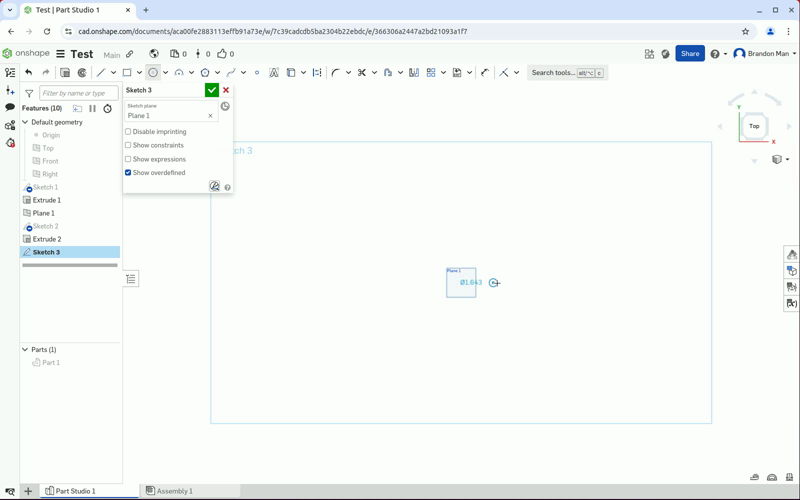
key(esc)
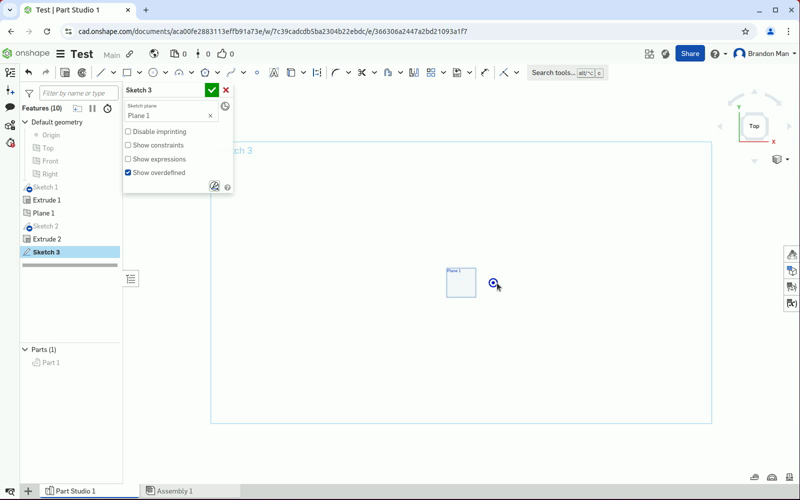
mouse_move(492, 281)
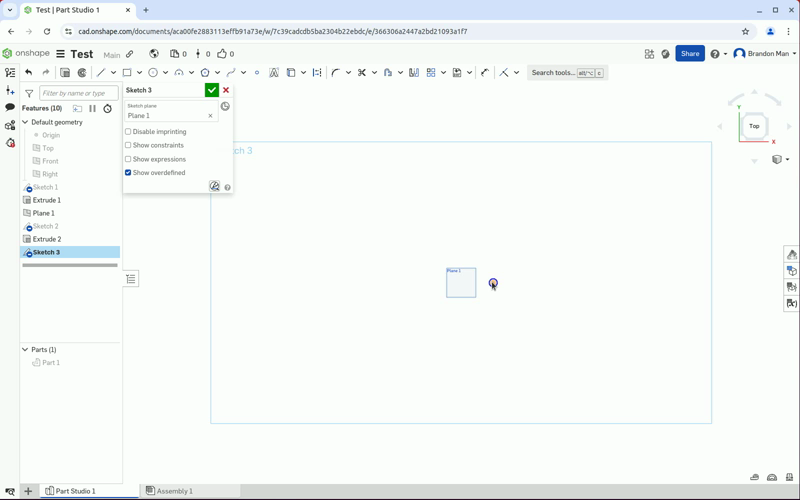
scroll(6)
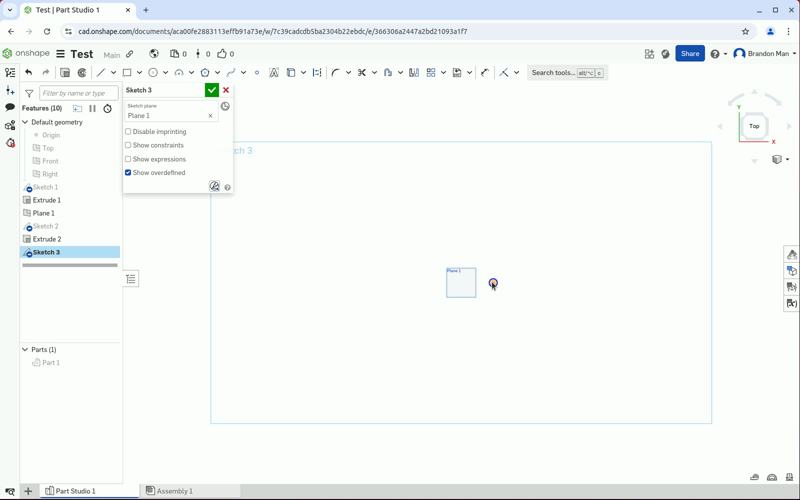
scroll(6)
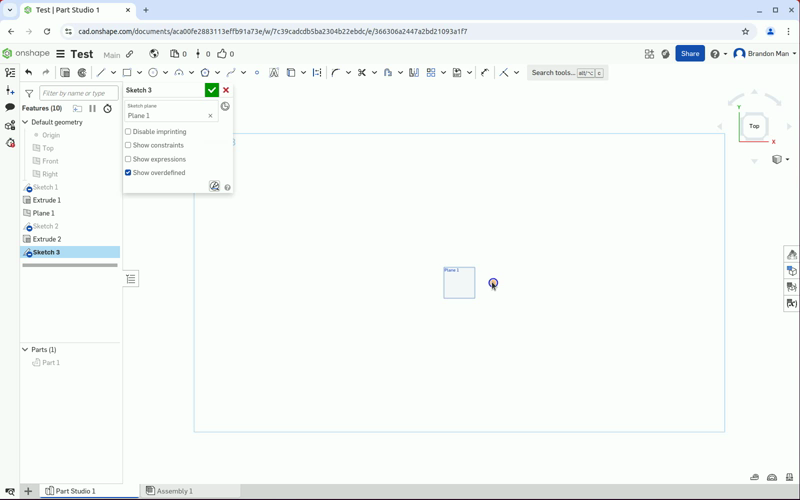
scroll(6)
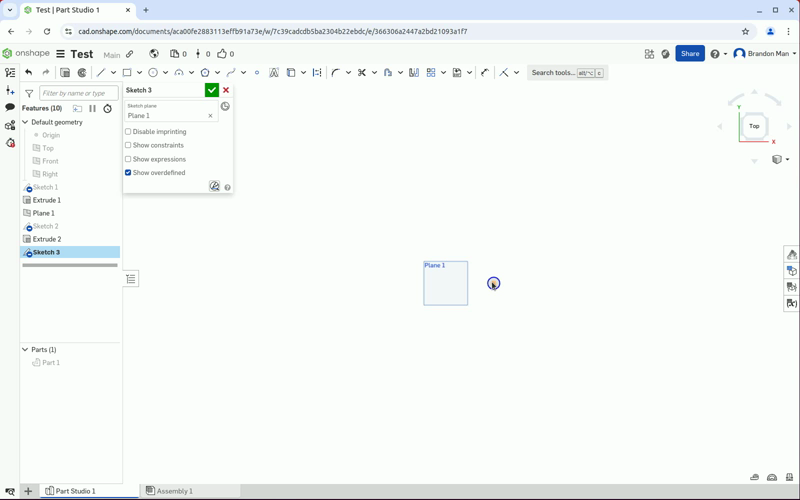
scroll(6)
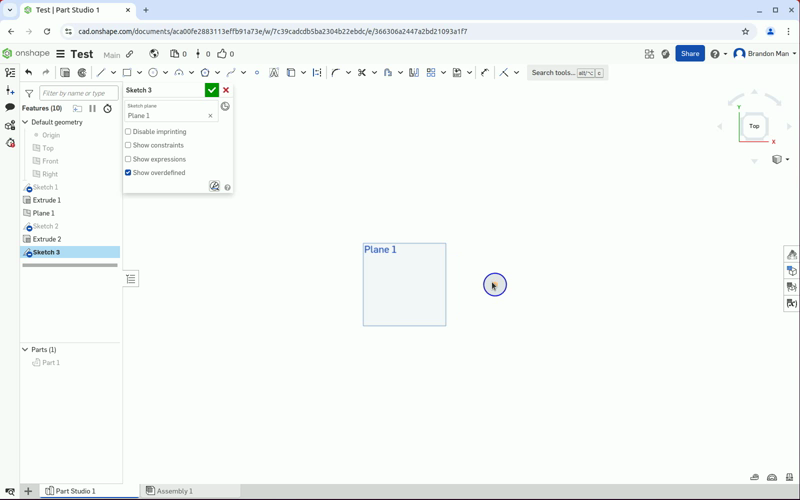
scroll(6)
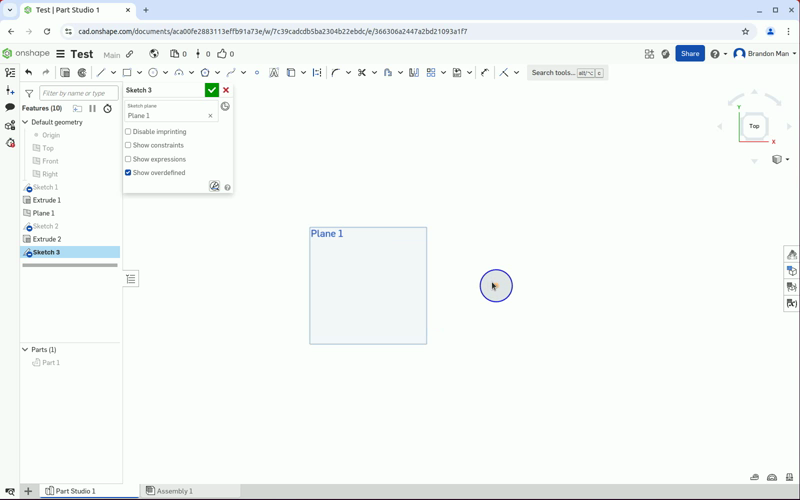
scroll(6)
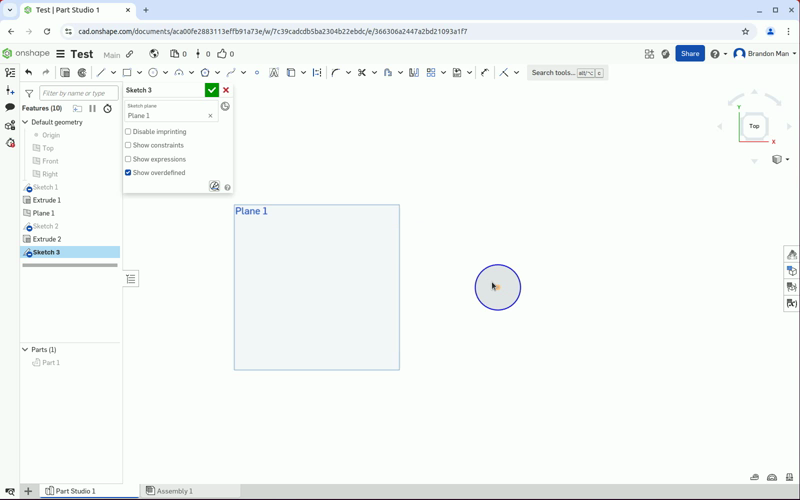
scroll(6)
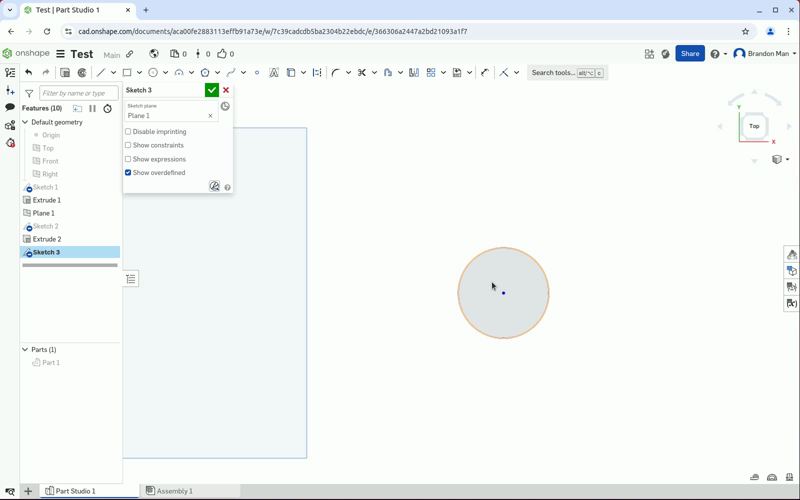
click(492, 281)
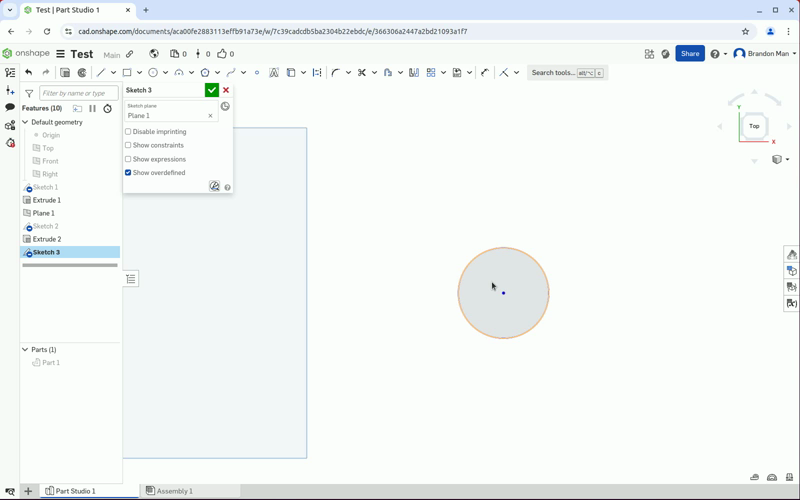
scroll(-6)
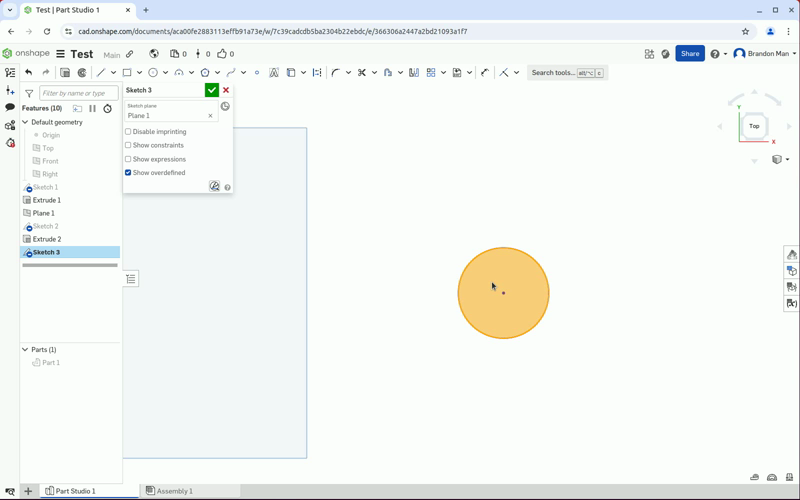
scroll(-6)
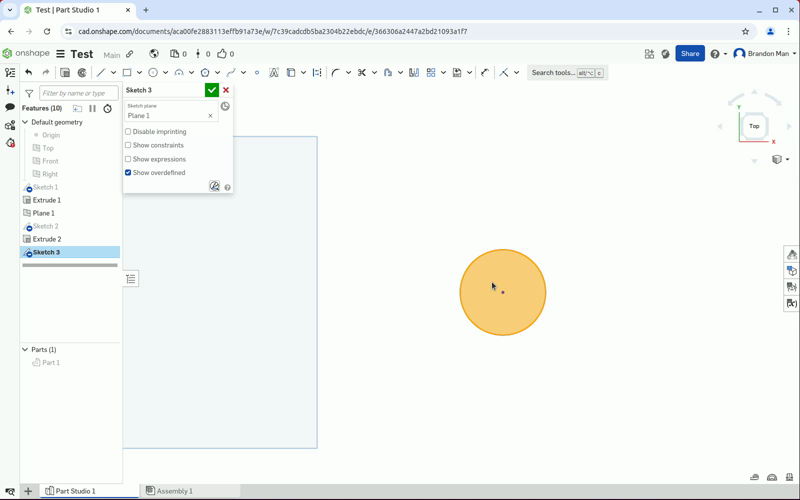
scroll(-6)
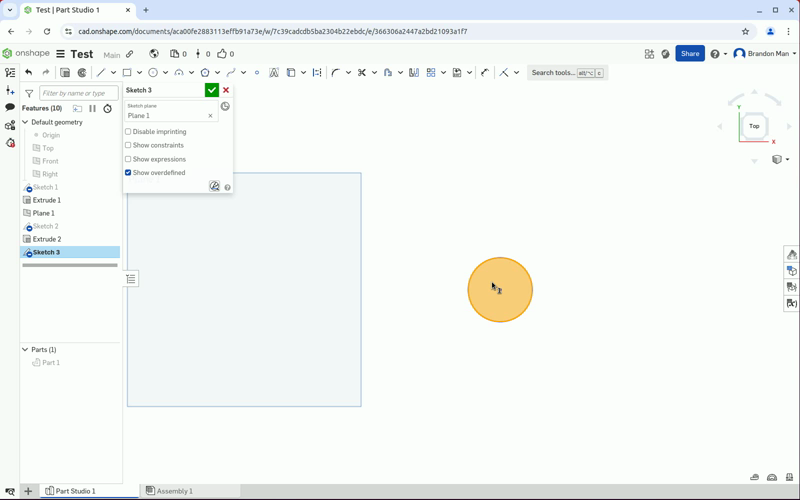
scroll(-6)
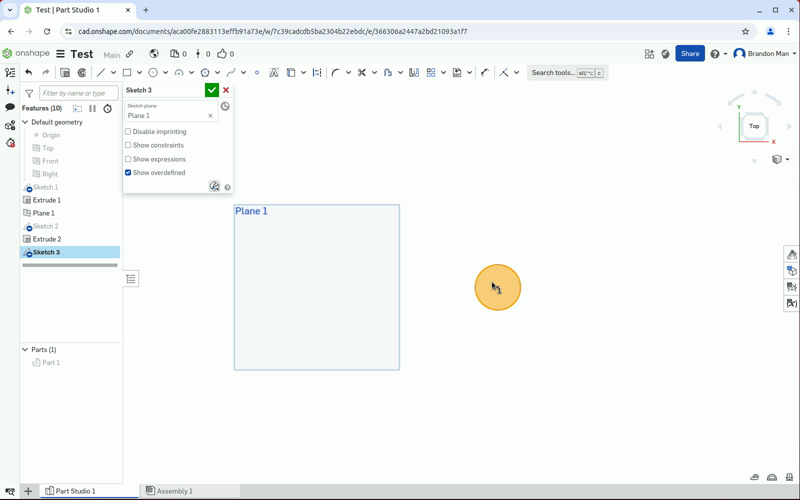
scroll(-6)
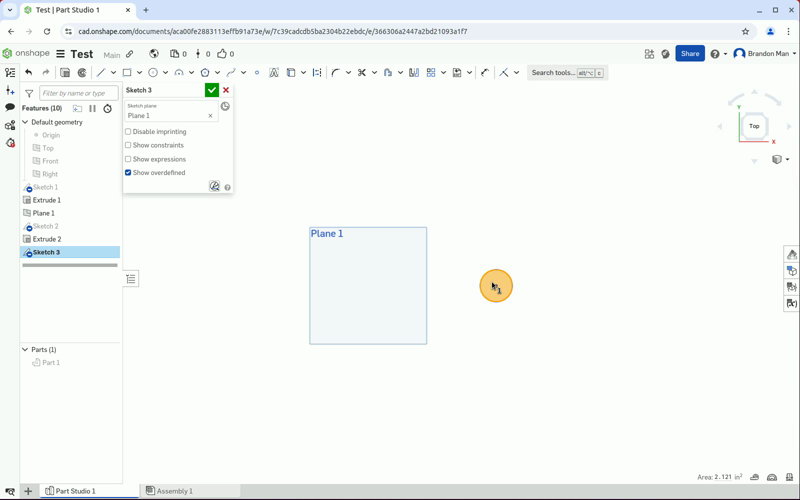
scroll(-6)
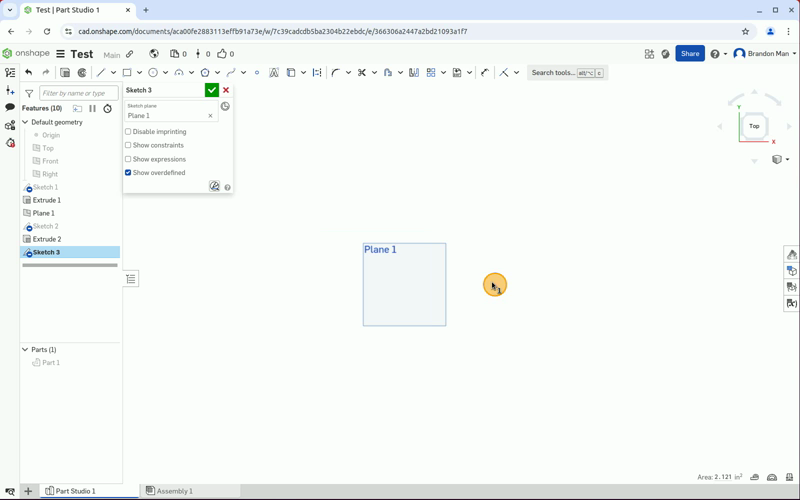
scroll(-6)
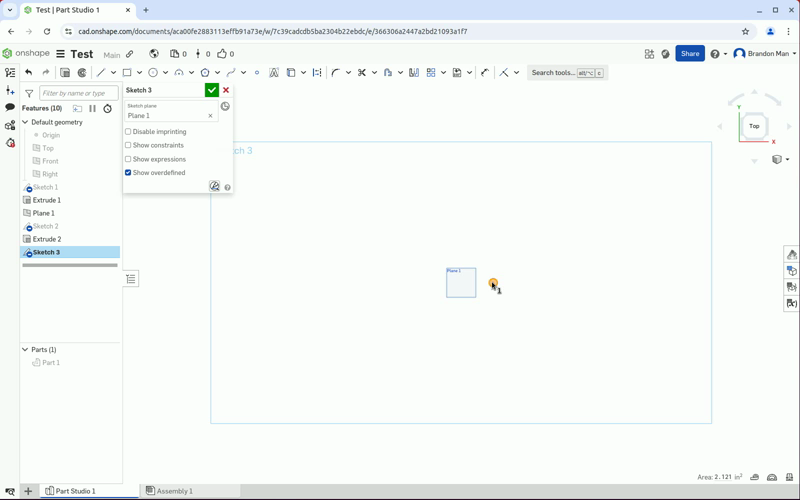
mouse_move(73, 352)
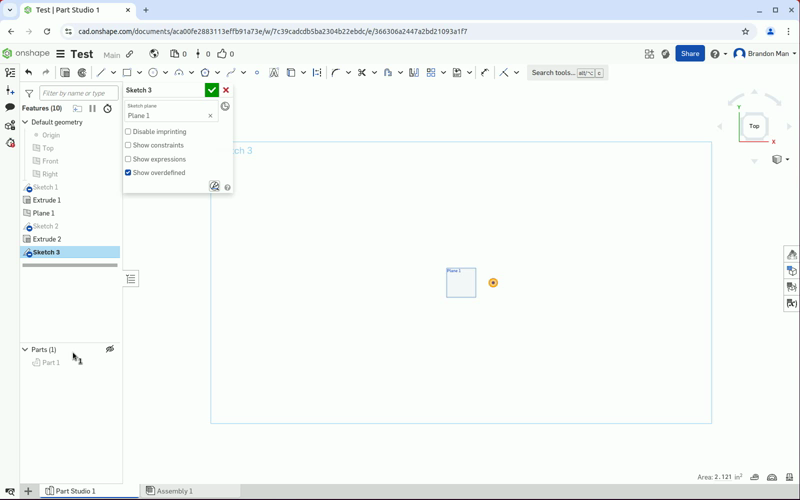
key(shift+y)
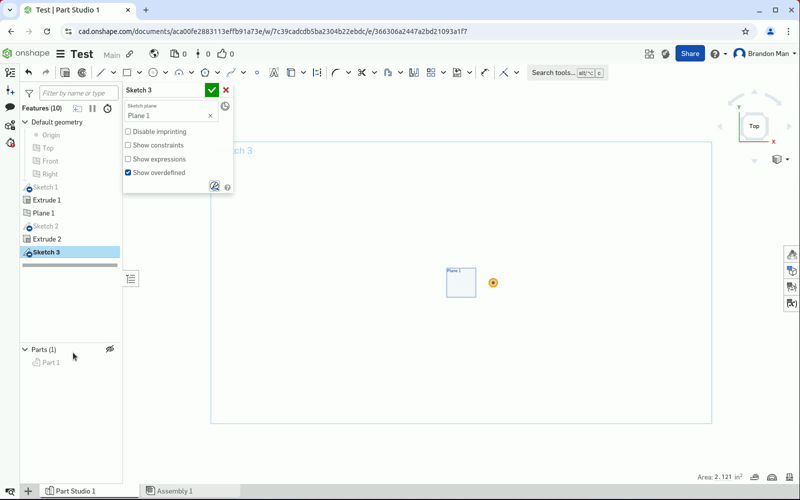
key(shift+e)
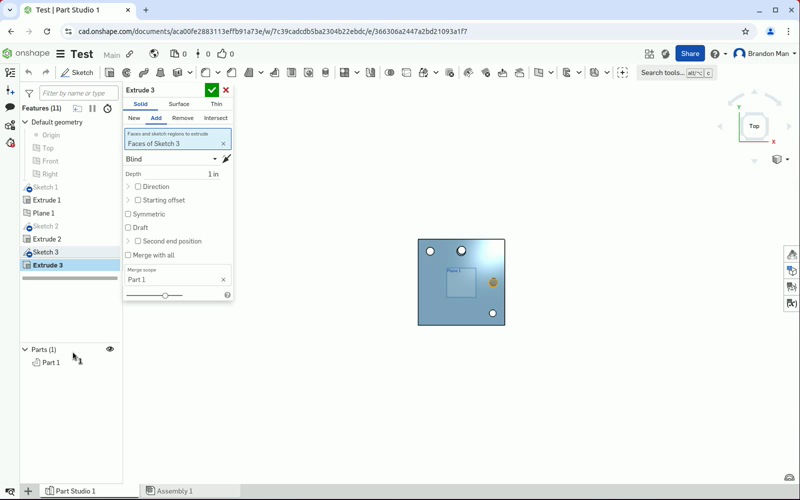
mouse_move(143, 106)
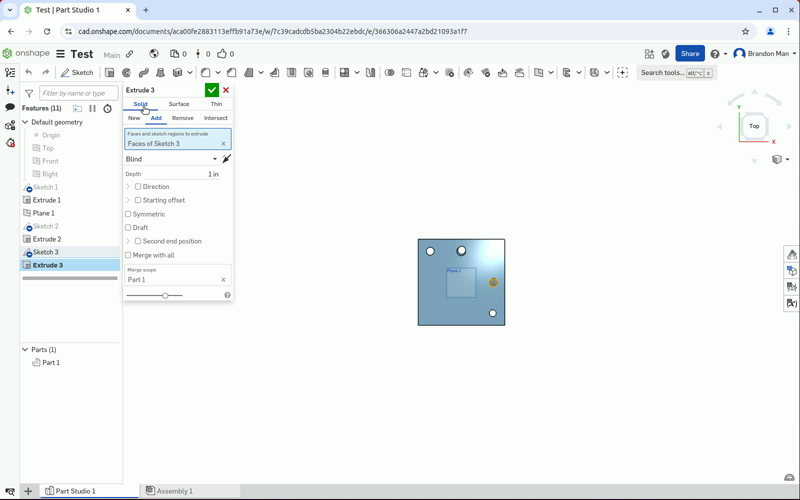
click(143, 106)
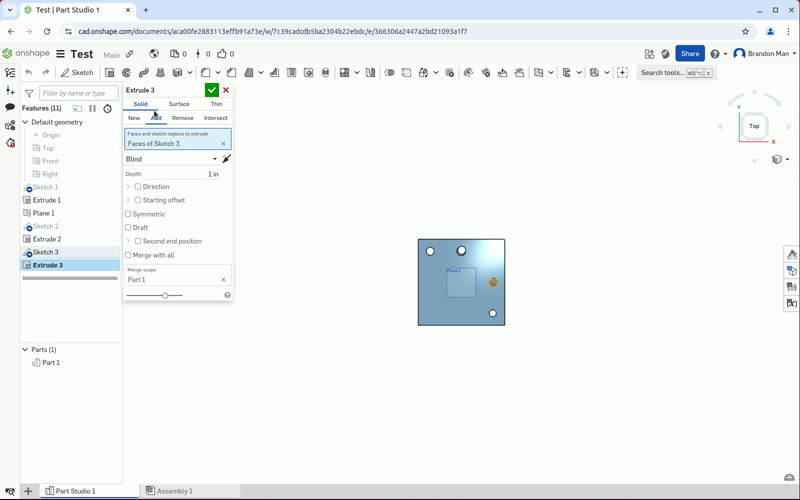
mouse_move(186, 120)
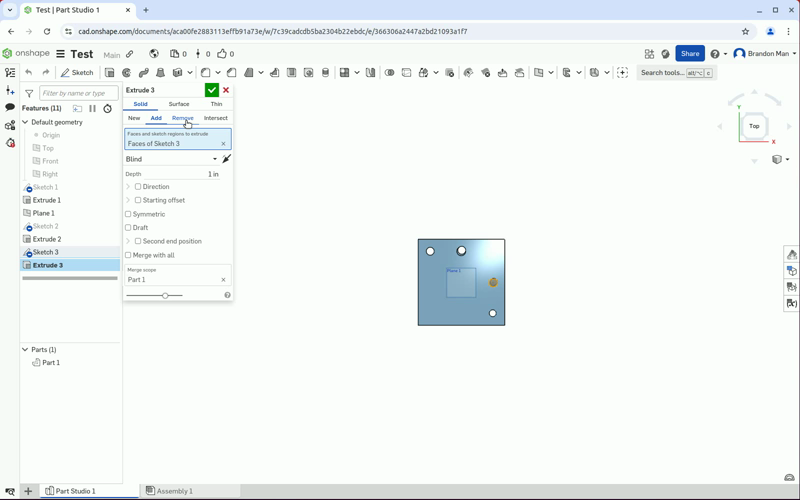
click(186, 120)
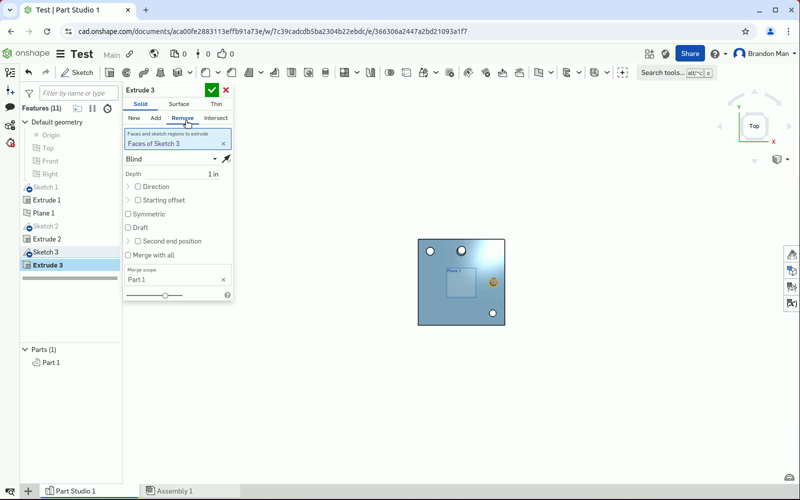
key(tab, 4)
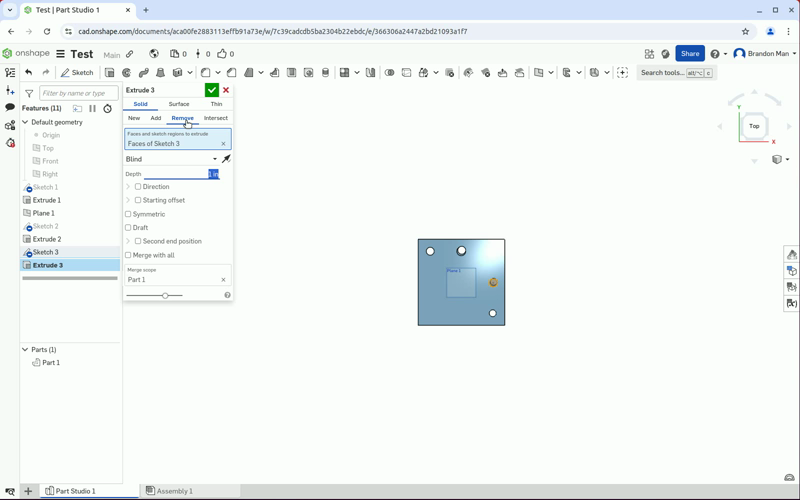
text(15.646)
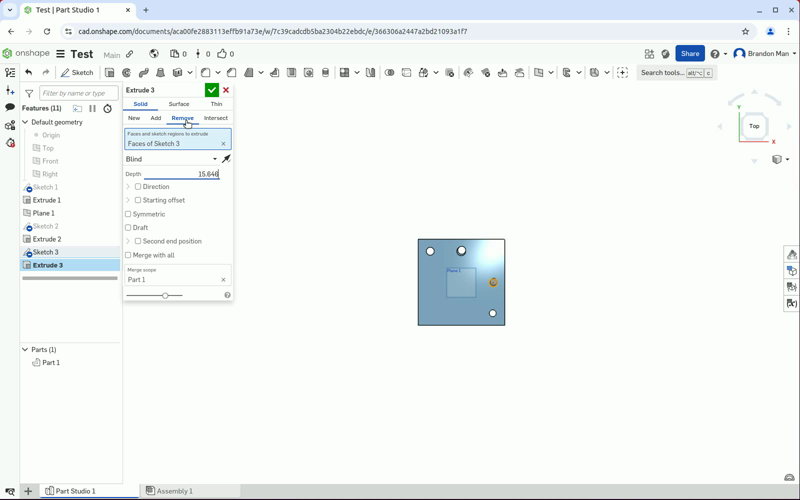
key(tab, 6)
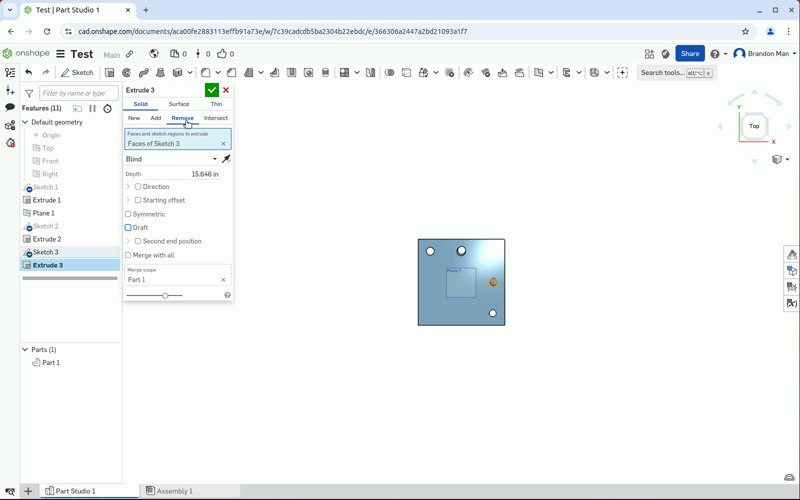
key(space)
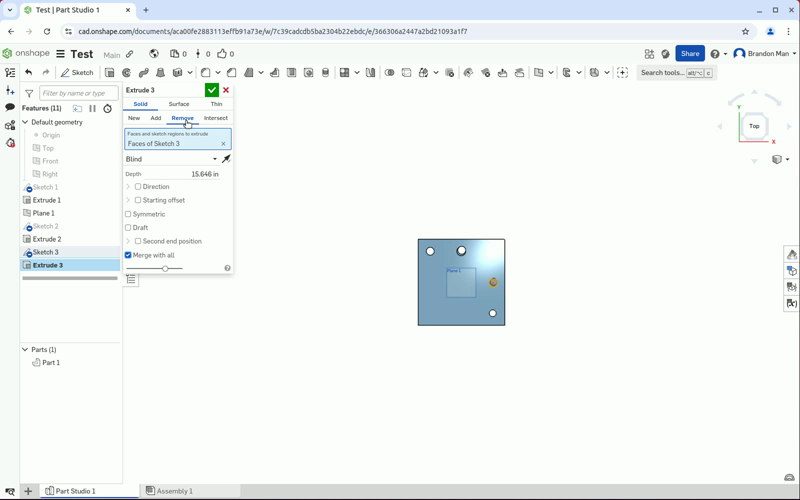
key(enter)
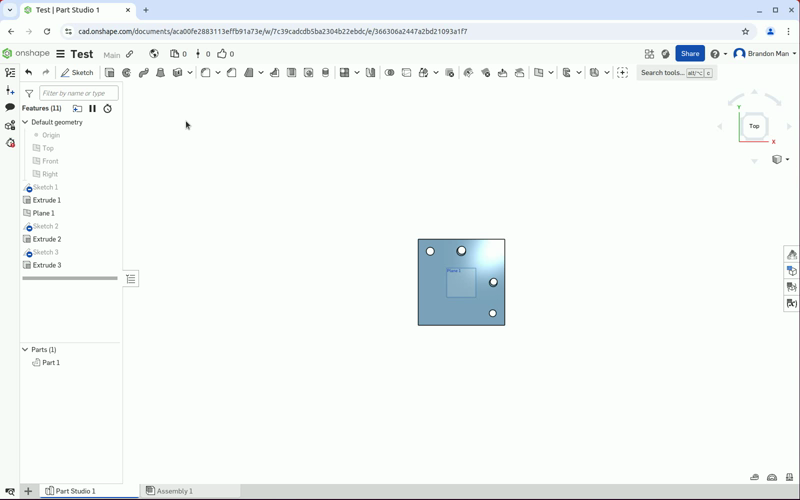
key(shift+h)
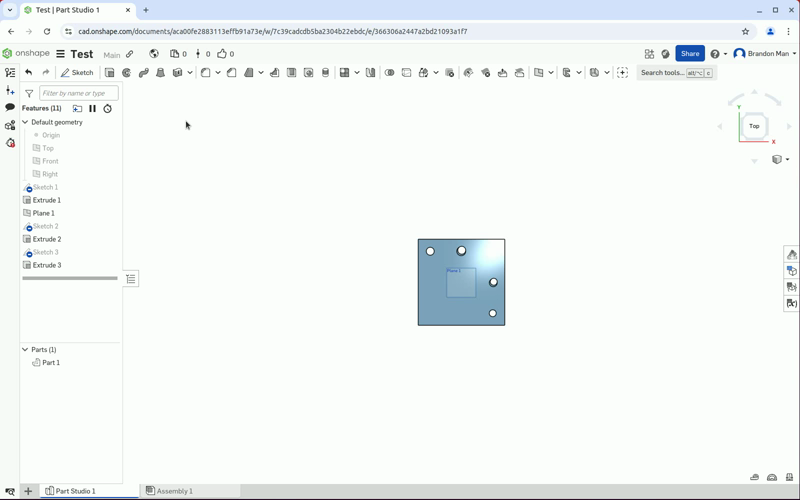
key(shift+h)
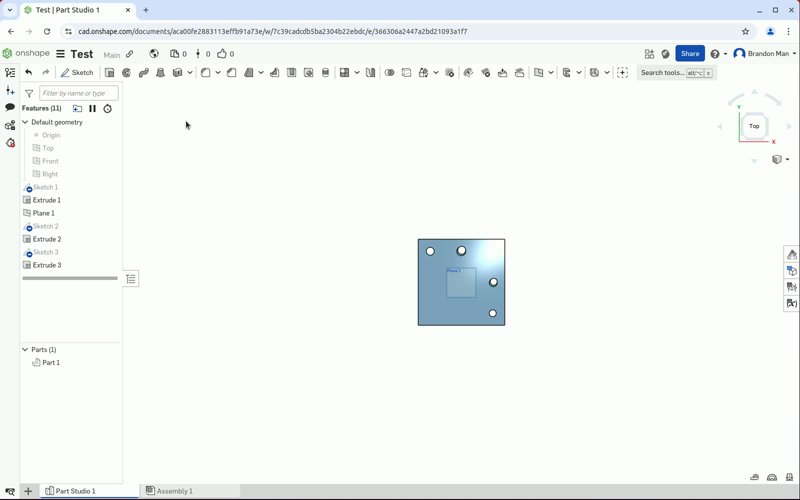
mouse_move(73, 189)
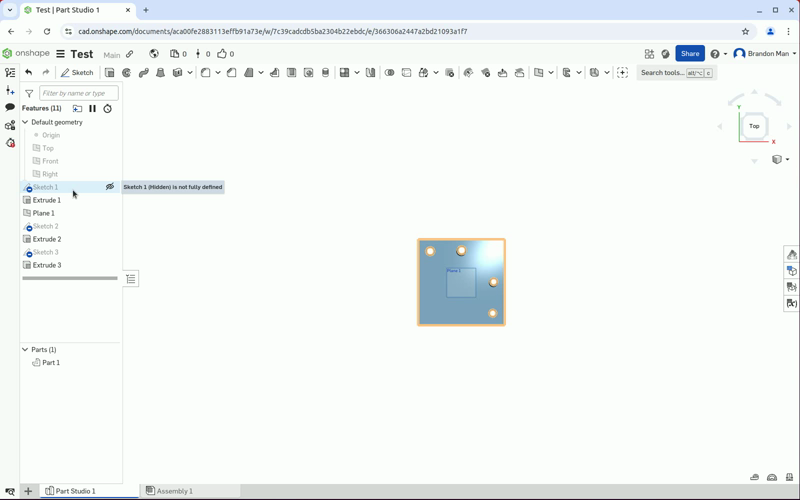
click(73, 189)
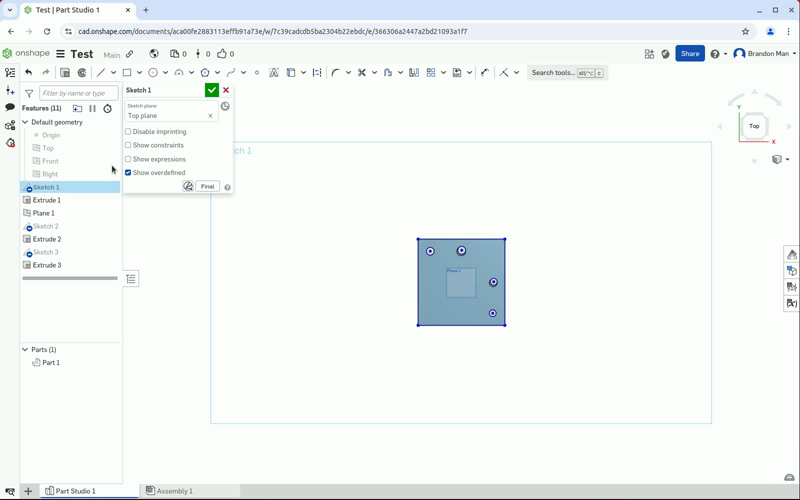
mouse_move(229, 92)
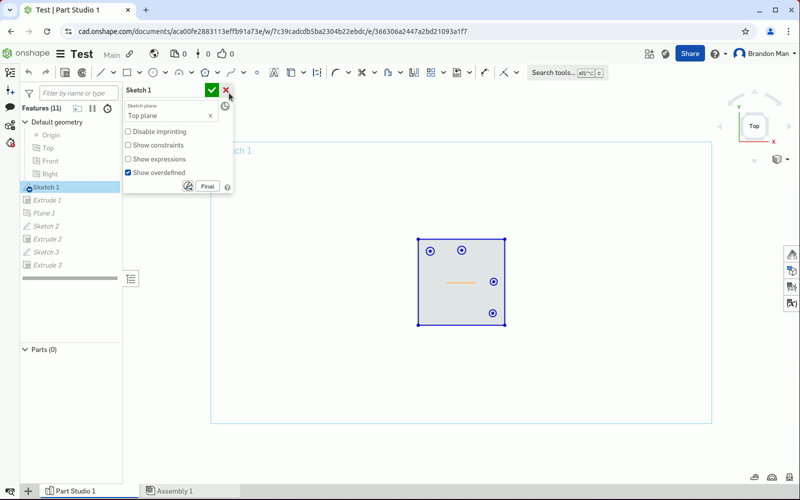
click(229, 92)
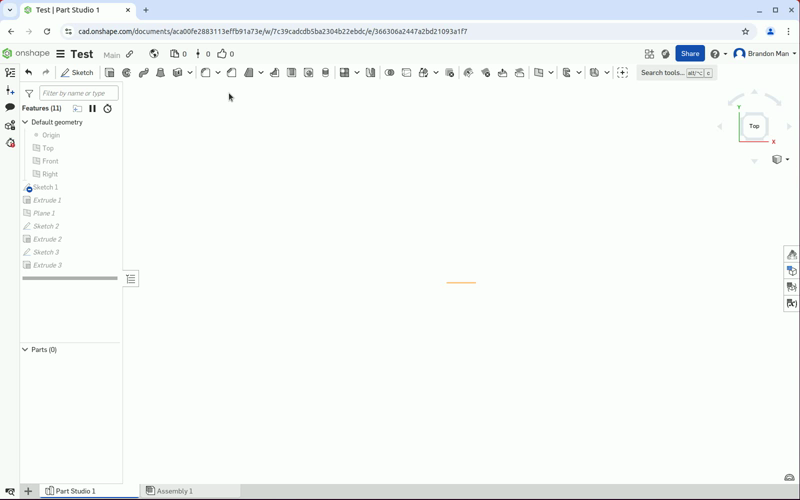
key(shift+s)
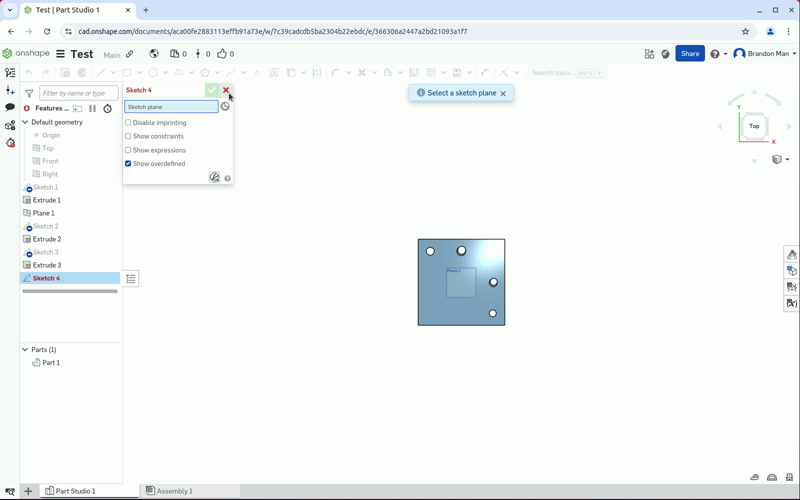
mouse_move(73, 215)
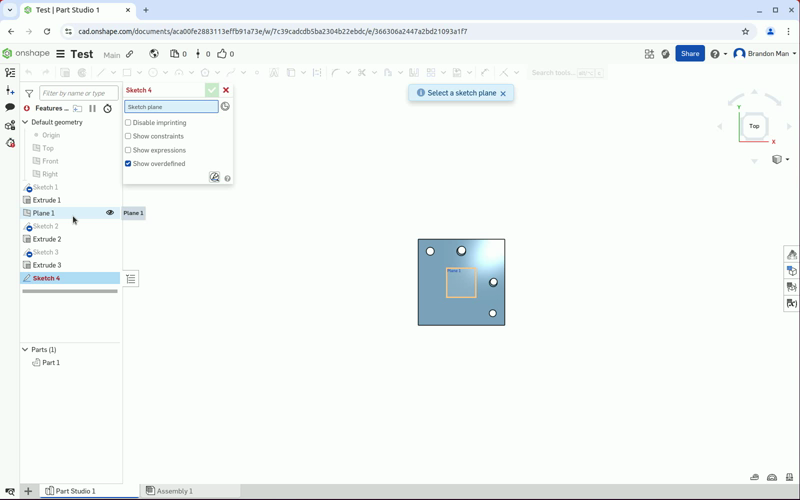
click(73, 215)
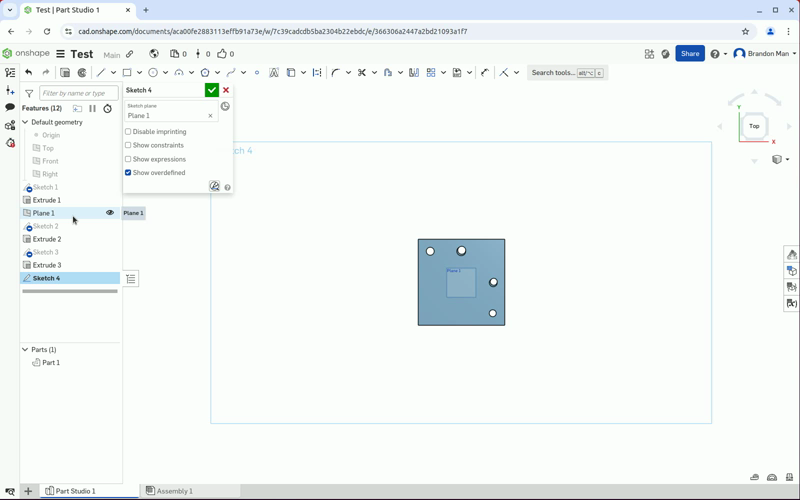
mouse_move(73, 352)
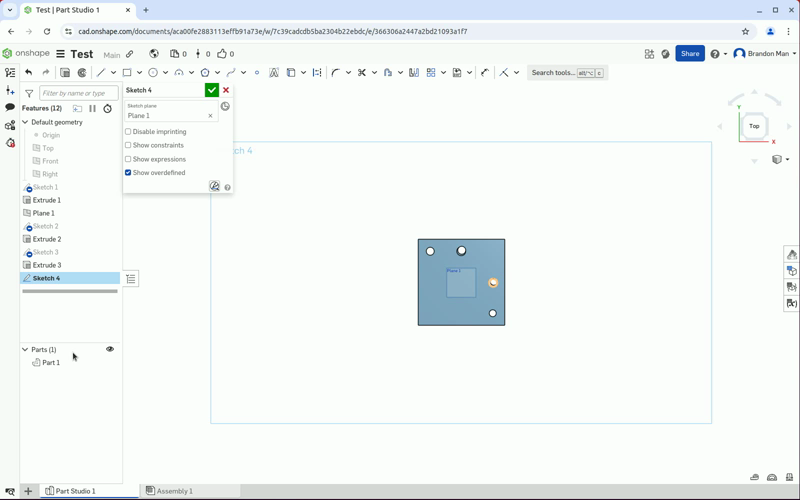
key(y)
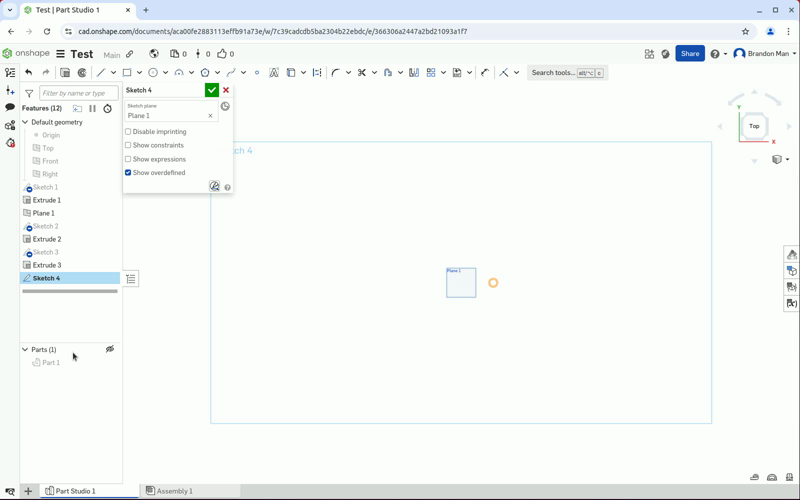
key(c)
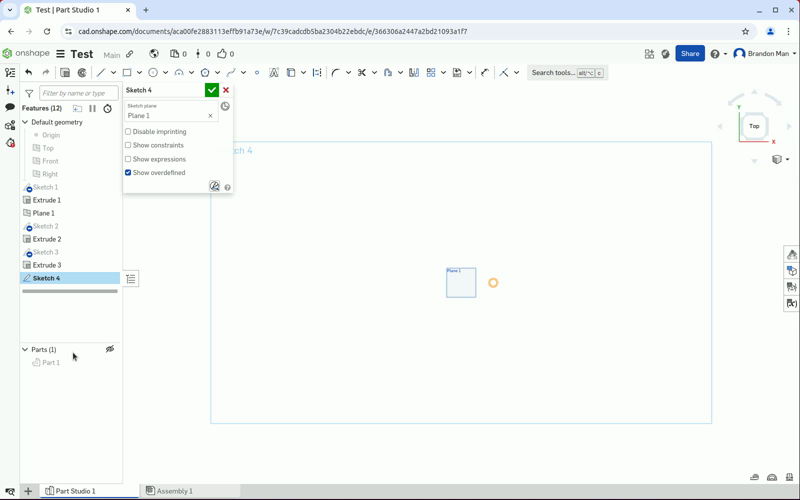
key_down(shift)
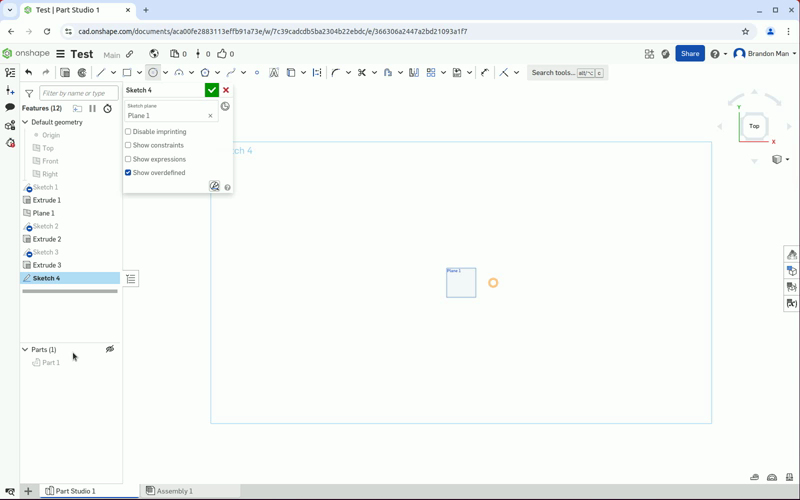
mouse_move(460, 251)
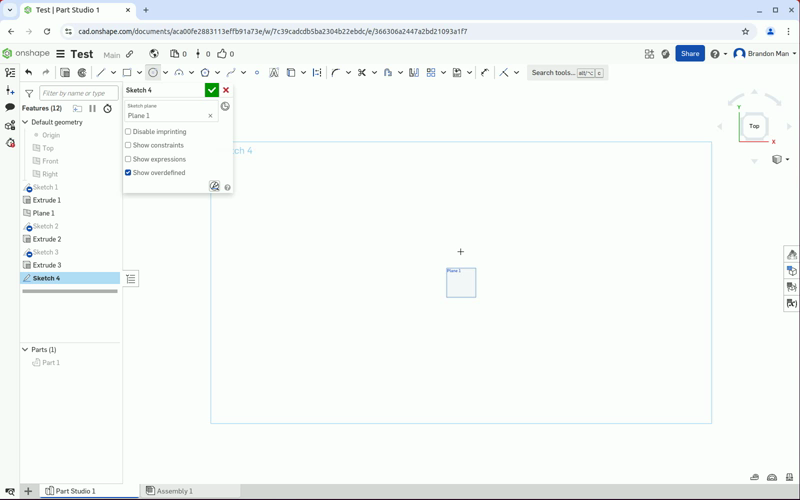
click(460, 251)
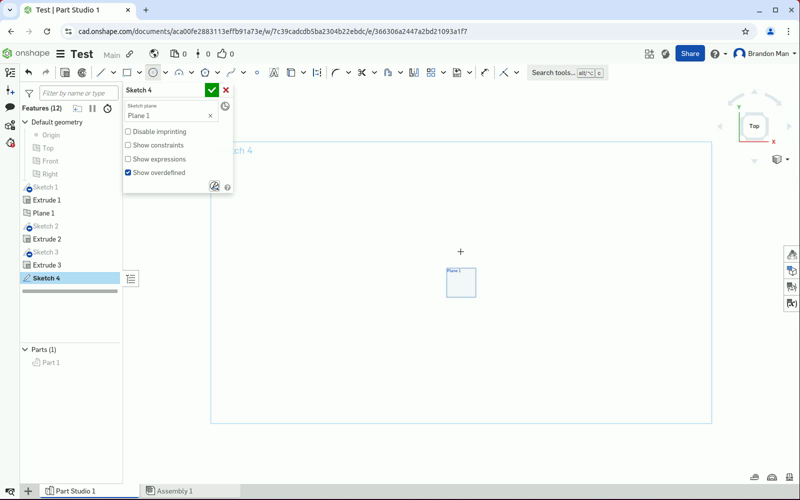
key_up(shift)
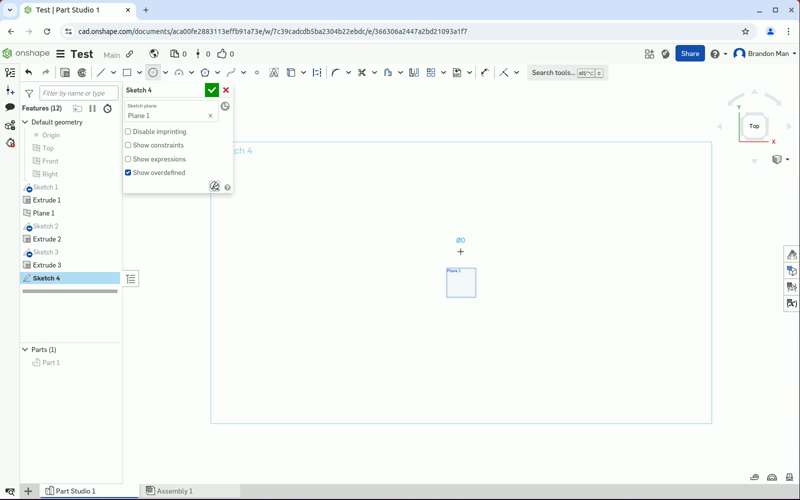
mouse_move(470, 251)
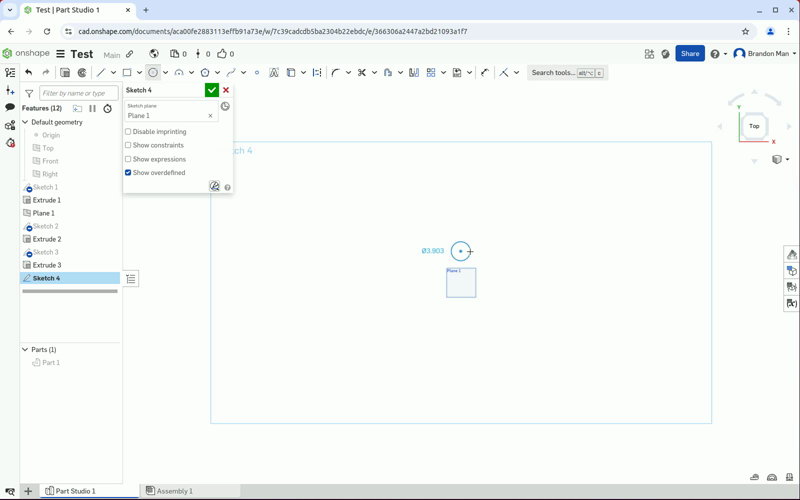
click(470, 251)
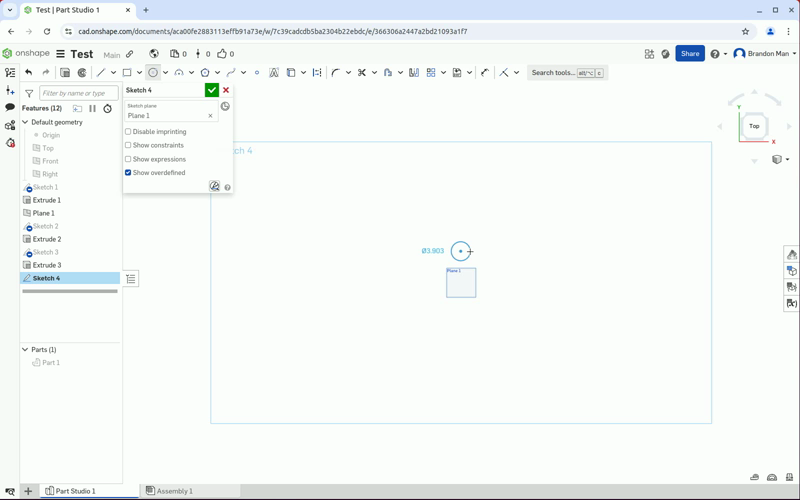
key(esc)
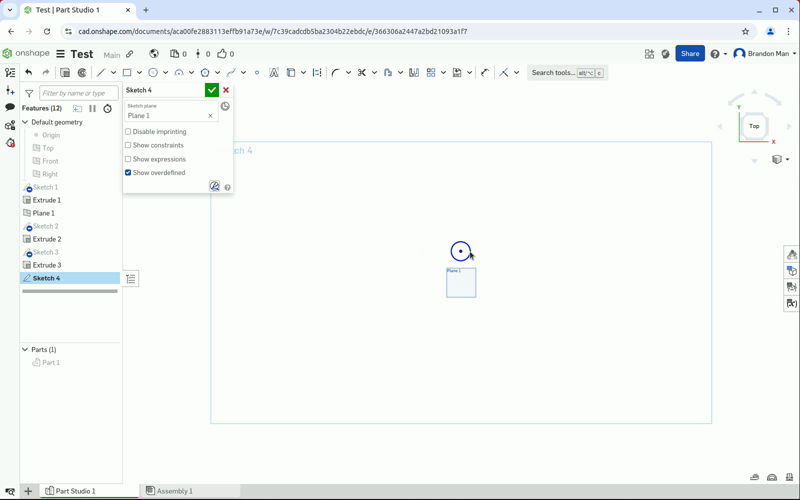
key(c)
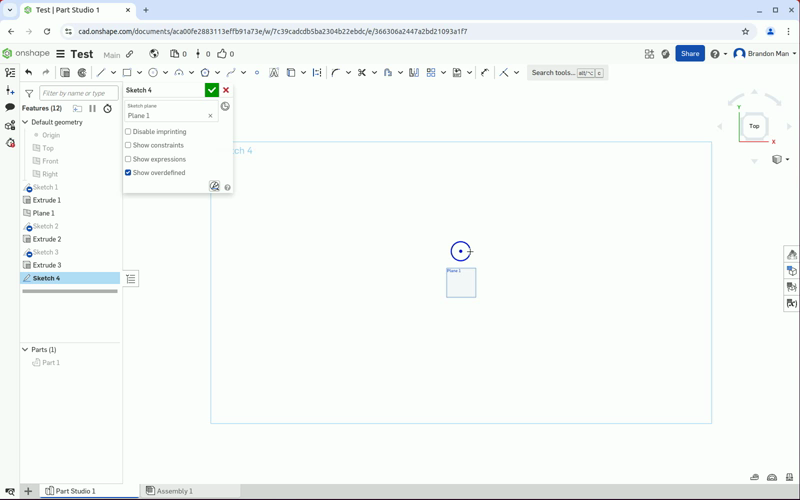
key_down(shift)
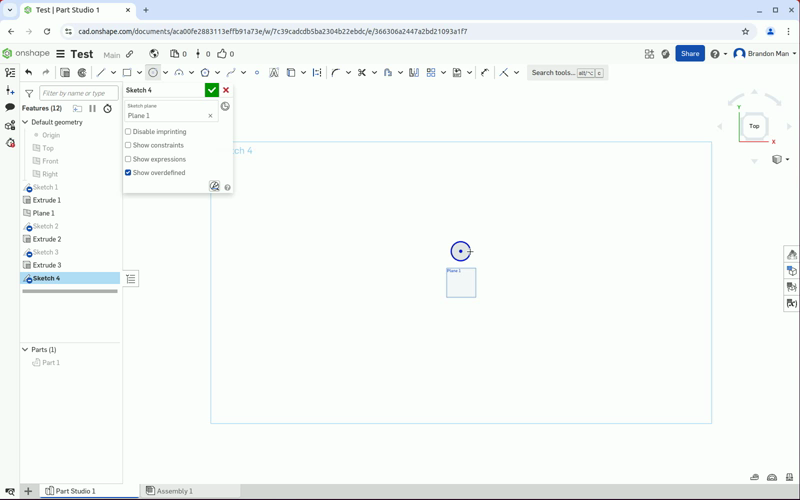
mouse_move(460, 251)
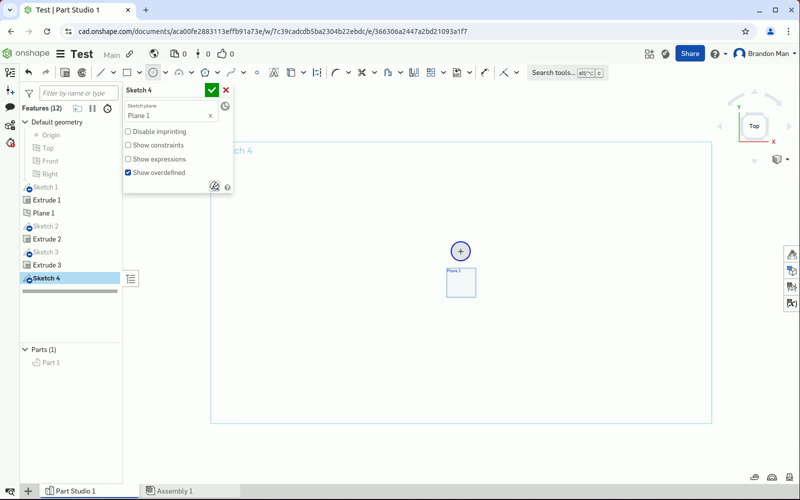
click(460, 251)
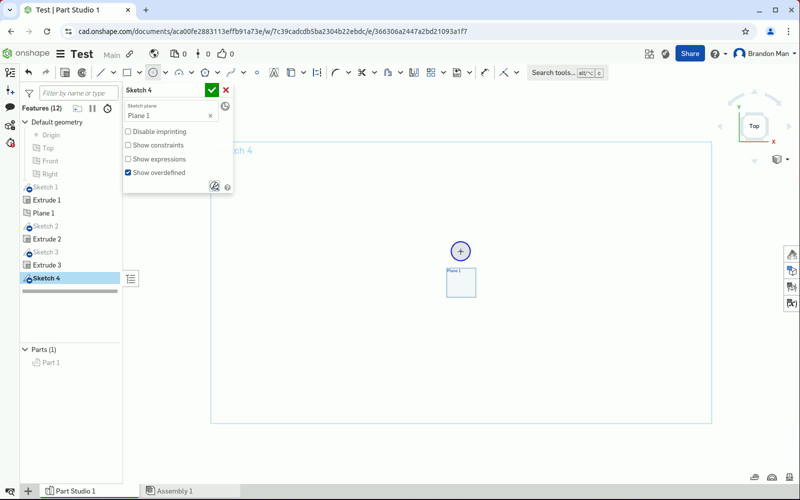
key_up(shift)
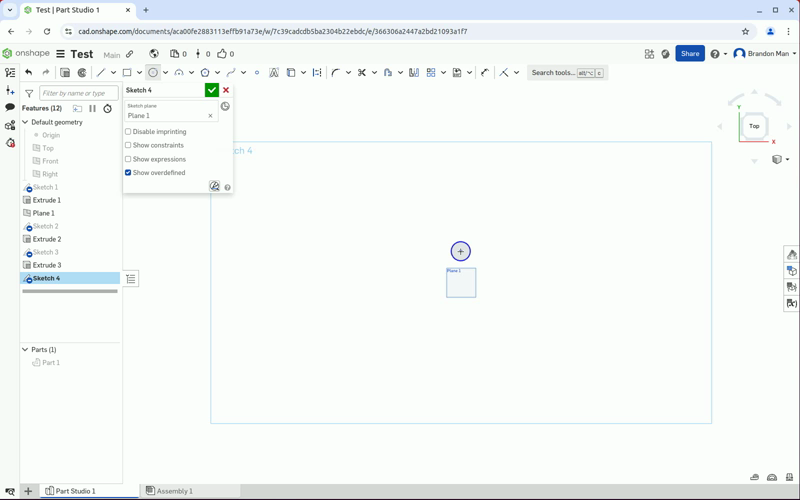
mouse_move(464, 251)
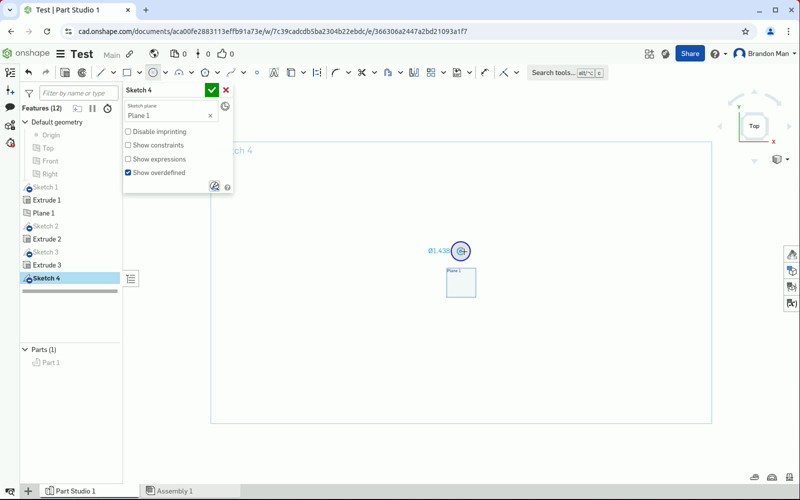
scroll(6)
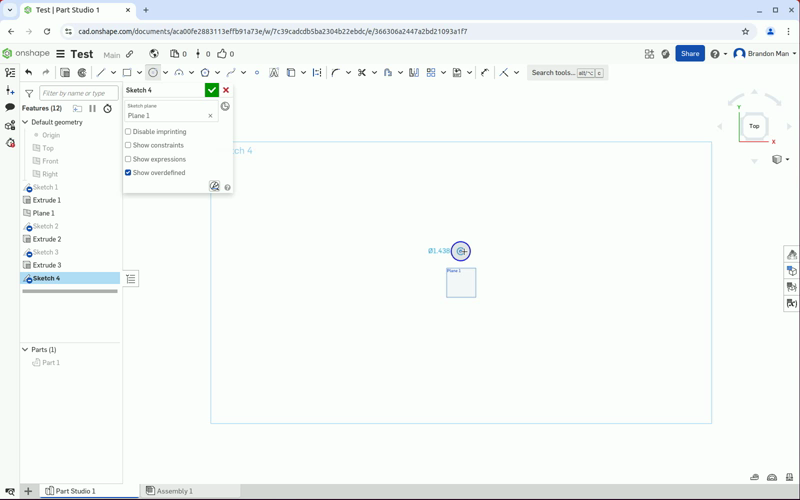
scroll(6)
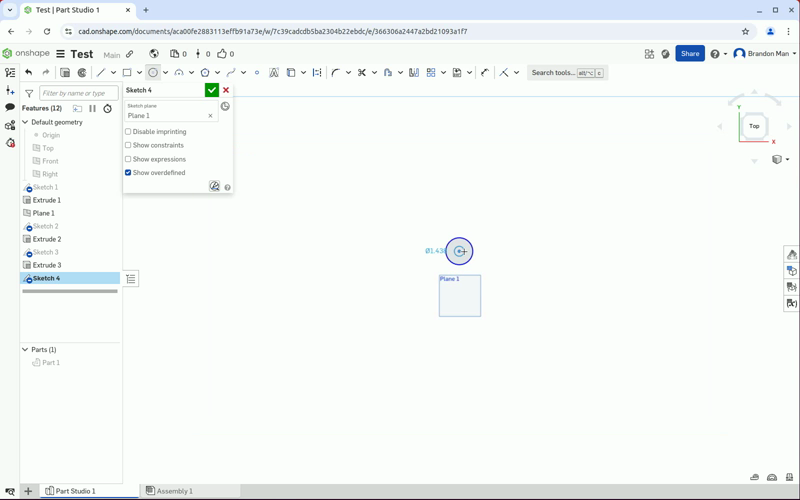
scroll(6)
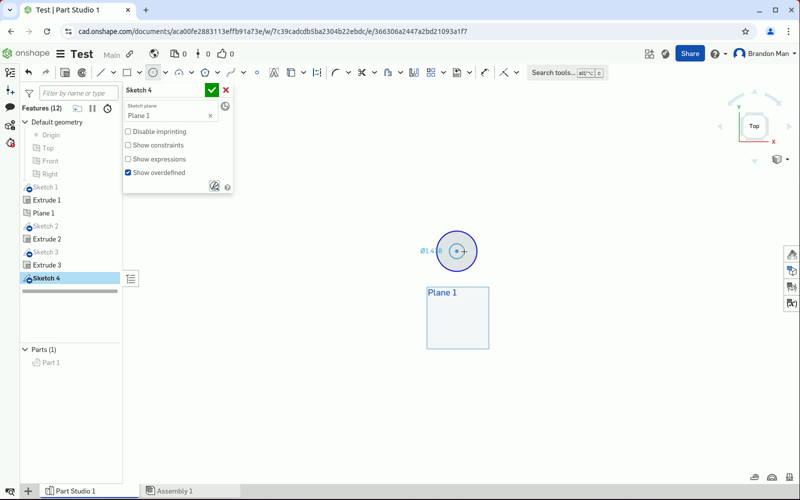
scroll(6)
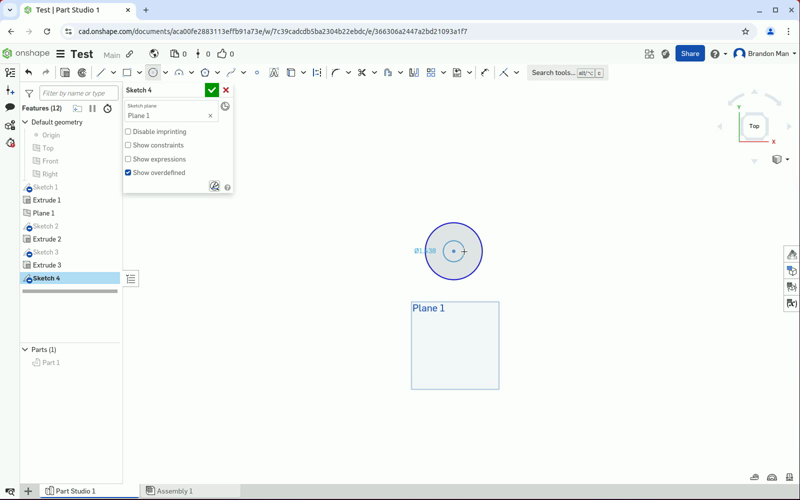
scroll(6)
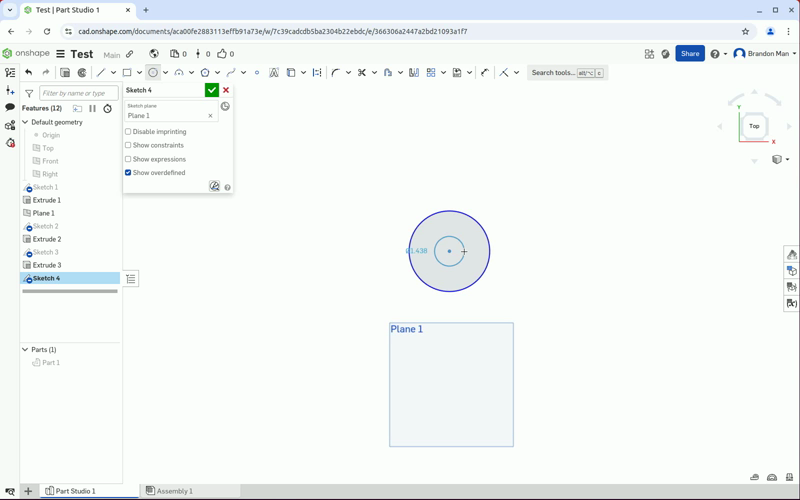
scroll(6)
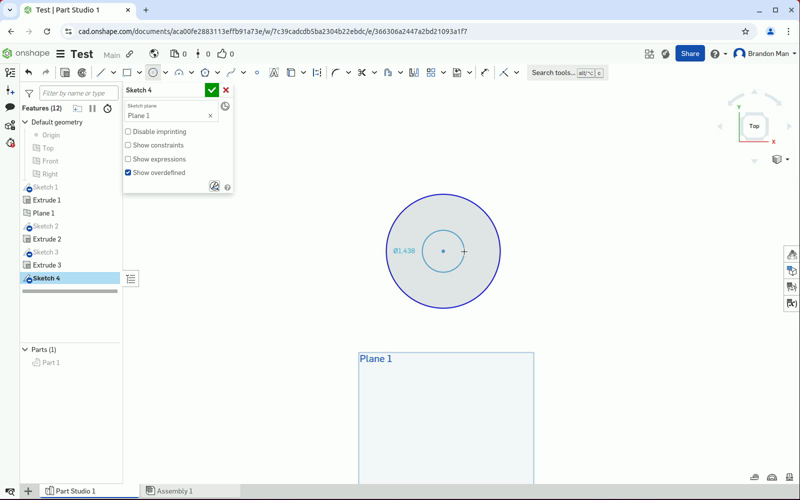
scroll(6)
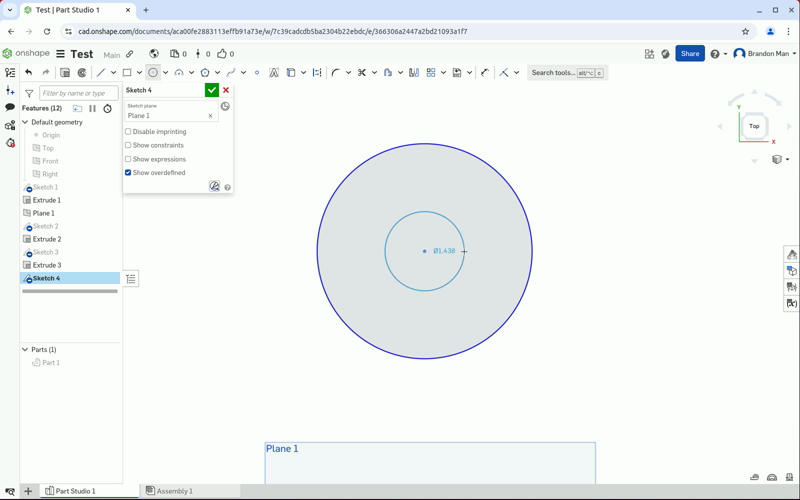
click(464, 251)
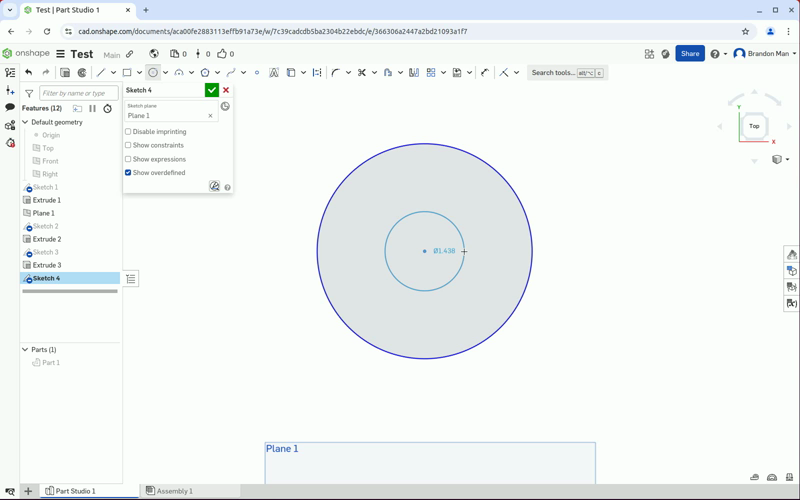
scroll(-6)
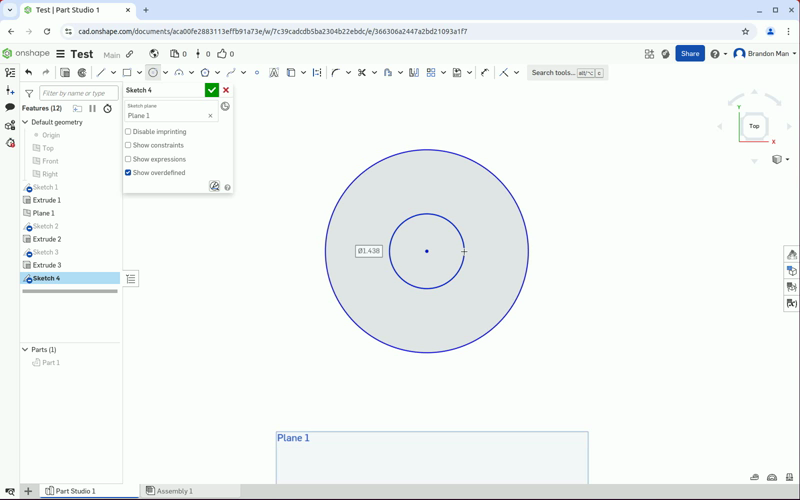
scroll(-6)
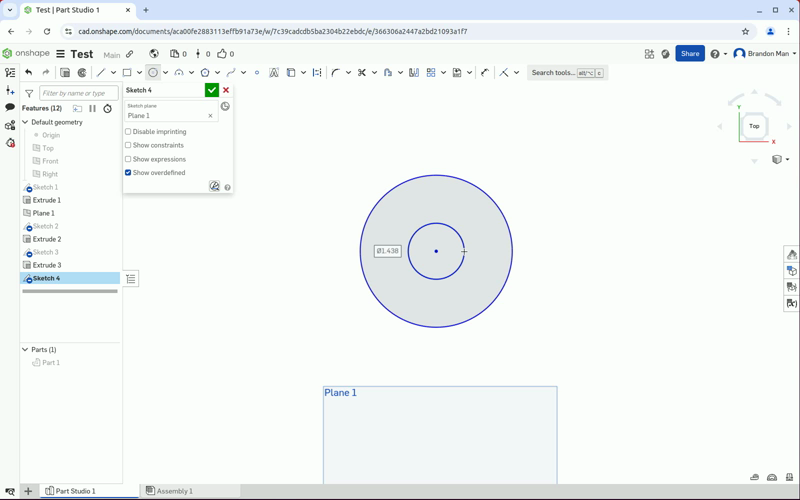
scroll(-6)
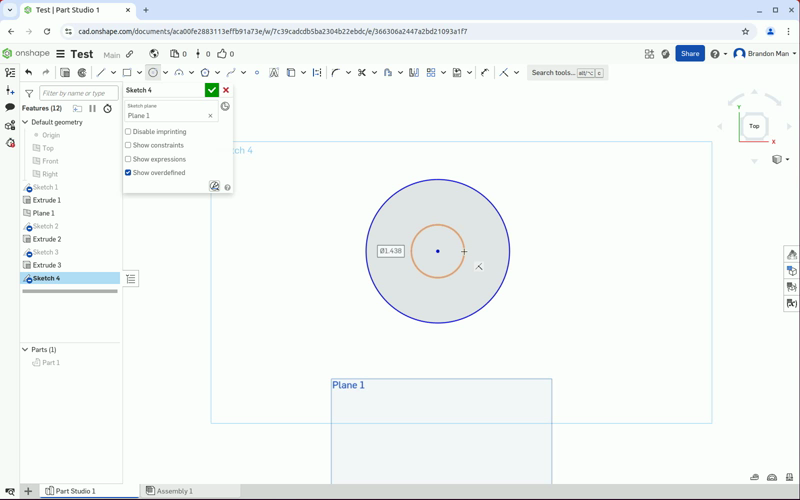
scroll(-6)
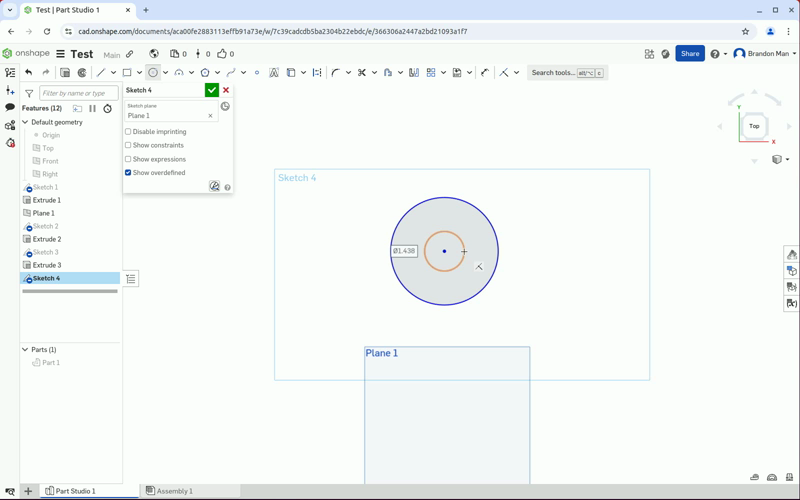
scroll(-6)
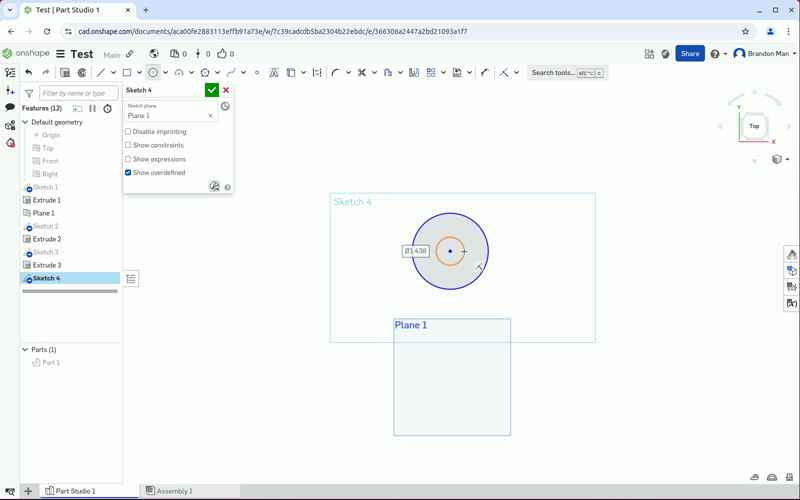
scroll(-6)
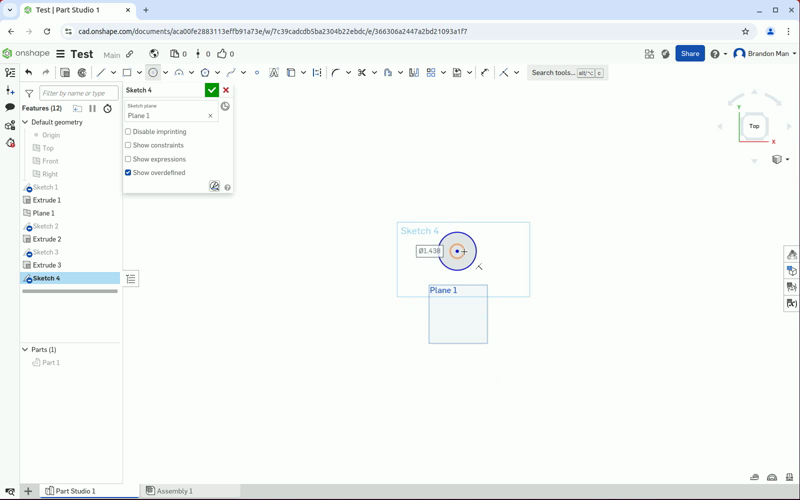
scroll(-6)
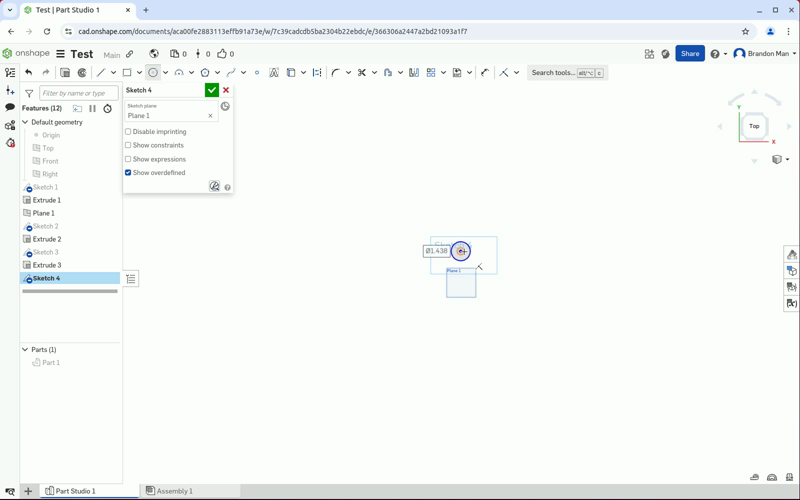
key(esc)
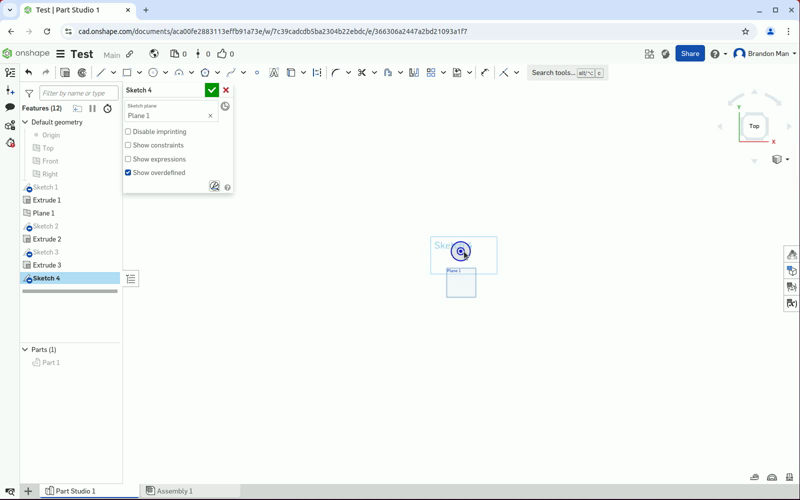
mouse_move(464, 258)
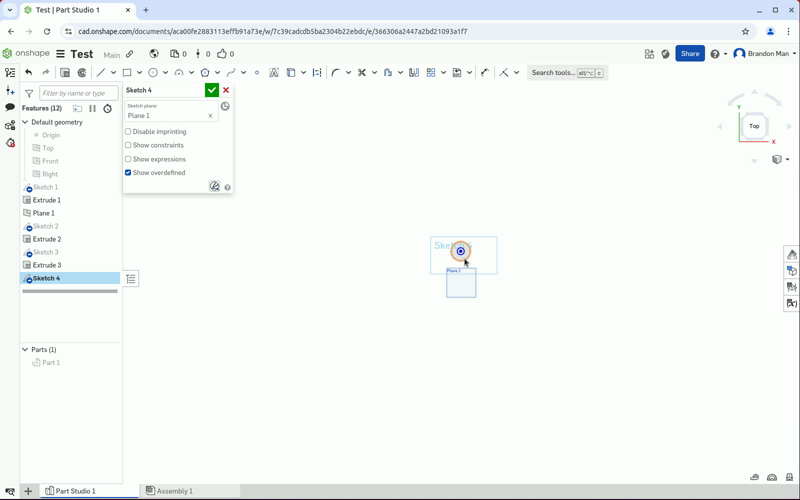
scroll(6)
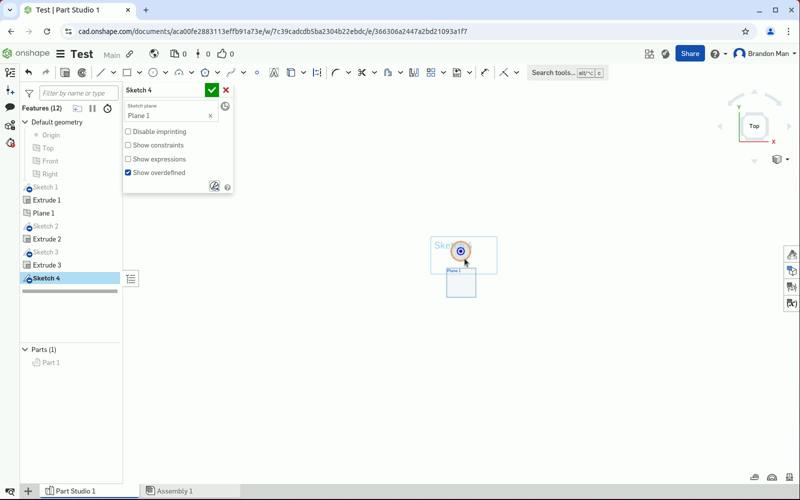
scroll(6)
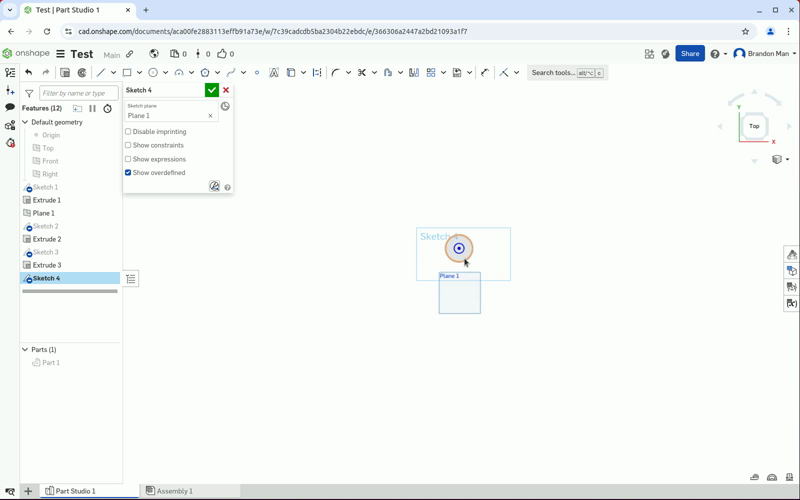
scroll(6)
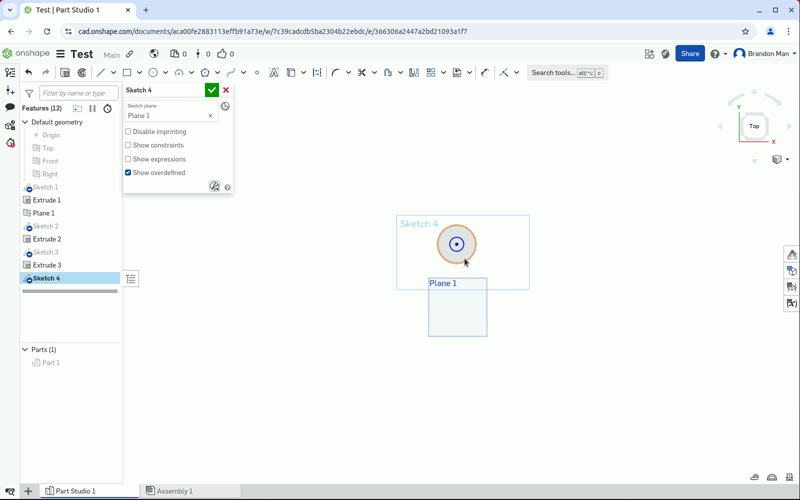
scroll(6)
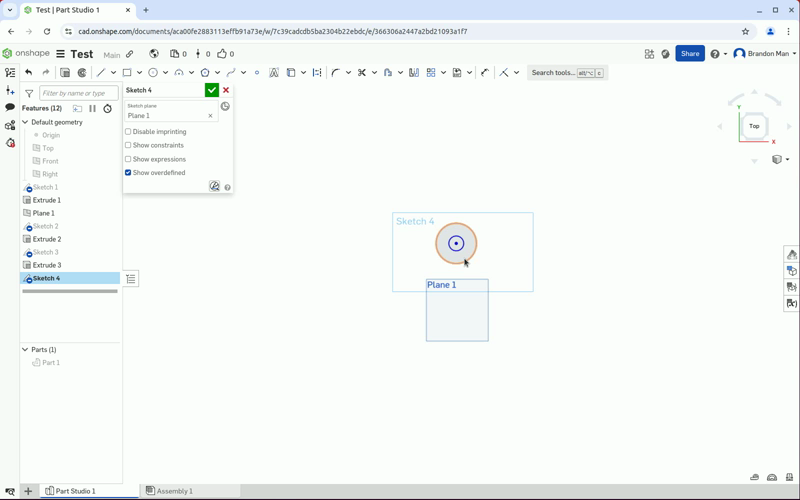
scroll(6)
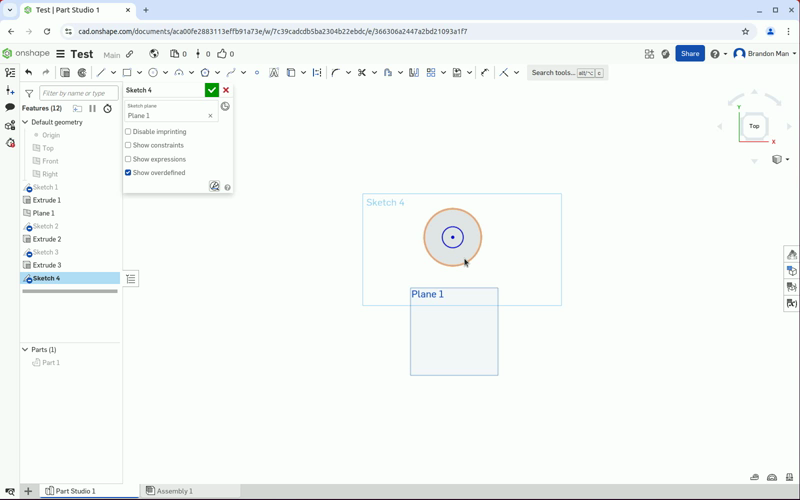
scroll(6)
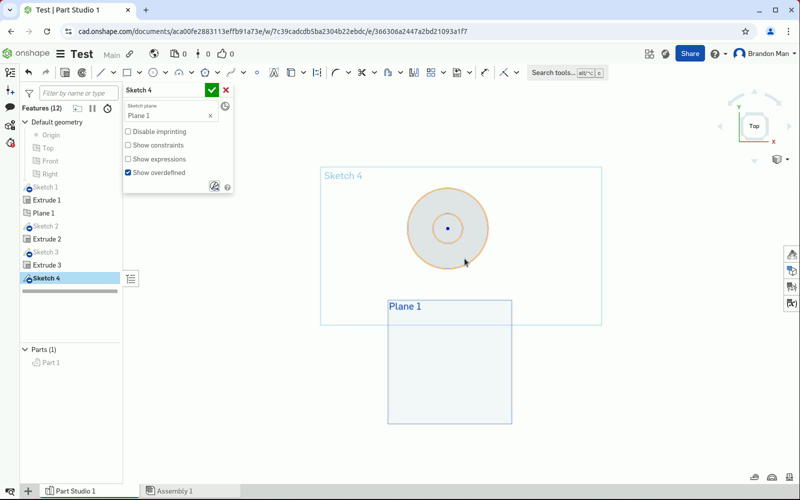
scroll(6)
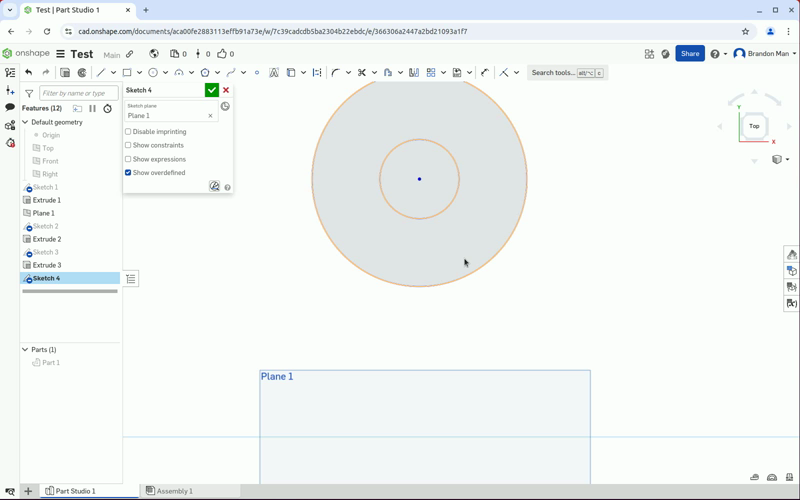
click(464, 258)
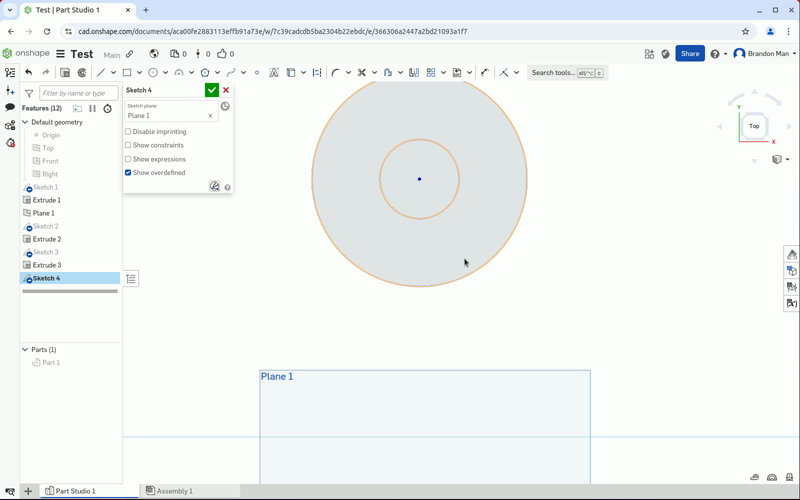
scroll(-6)
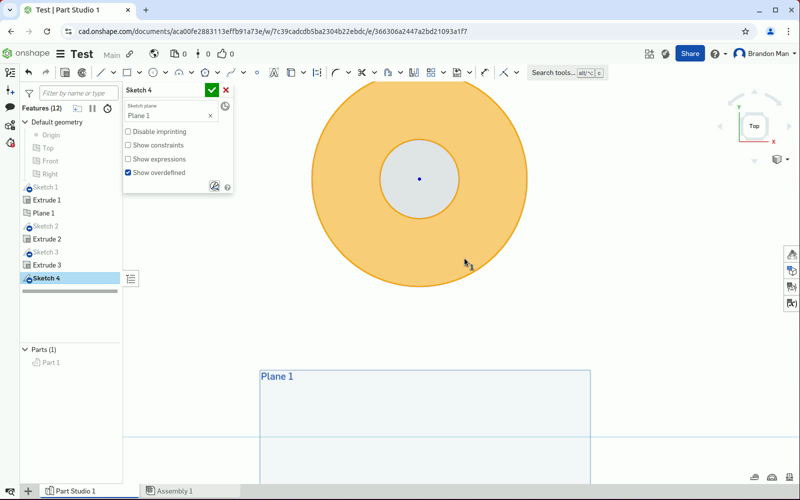
scroll(-6)
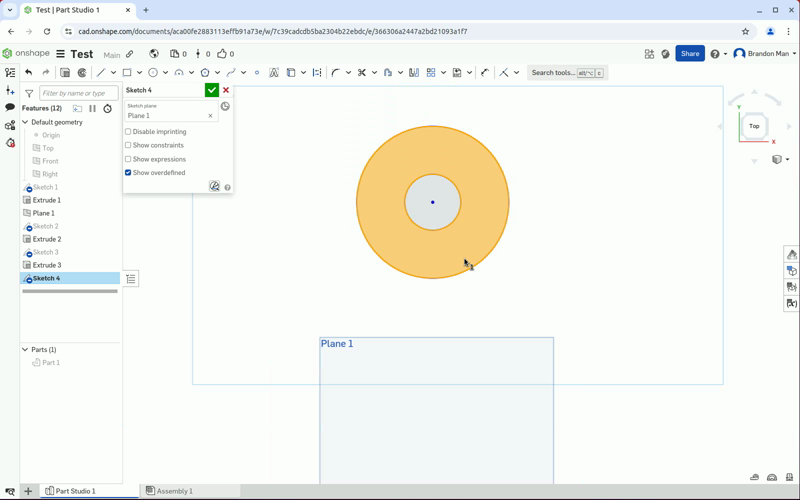
scroll(-6)
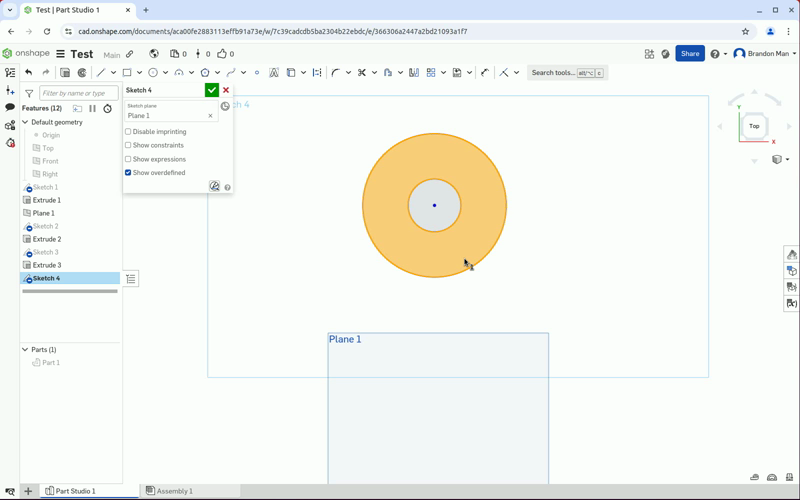
scroll(-6)
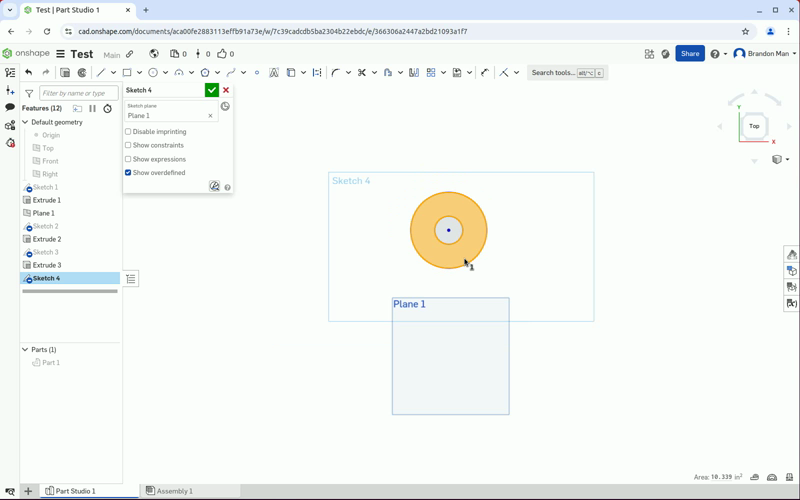
scroll(-6)
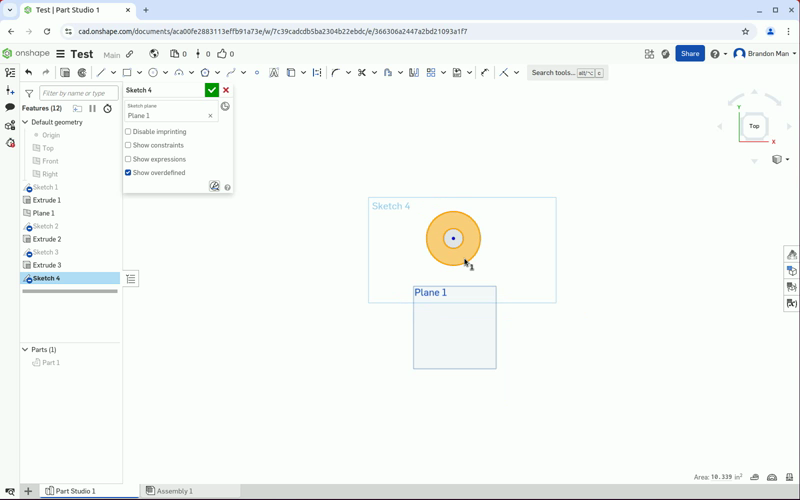
scroll(-6)
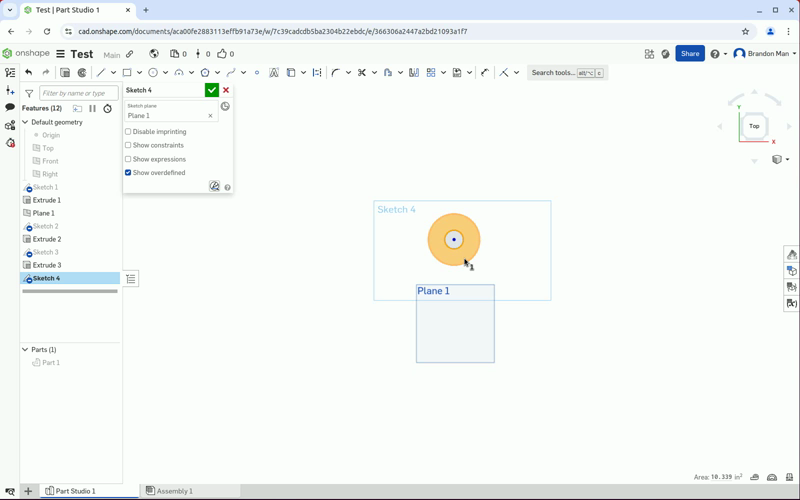
scroll(-6)
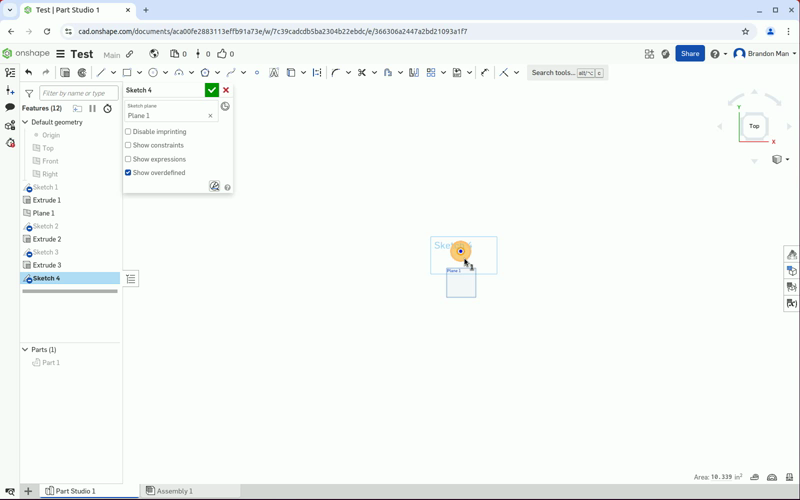
mouse_move(73, 352)
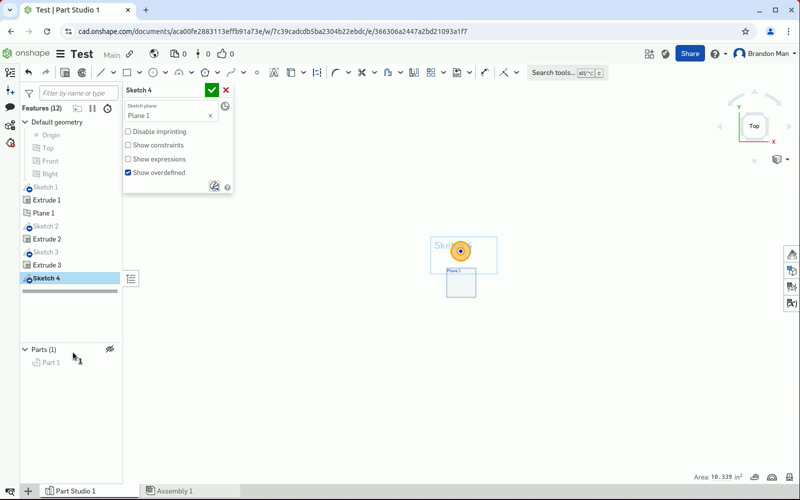
key(shift+y)
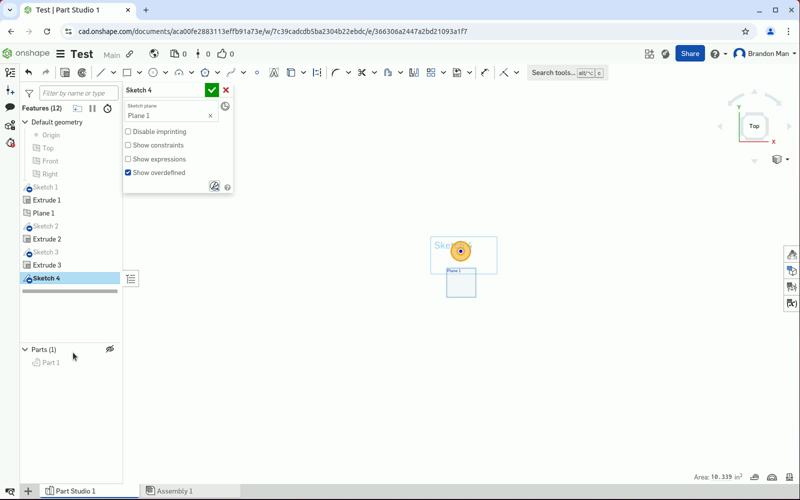
key(shift+e)
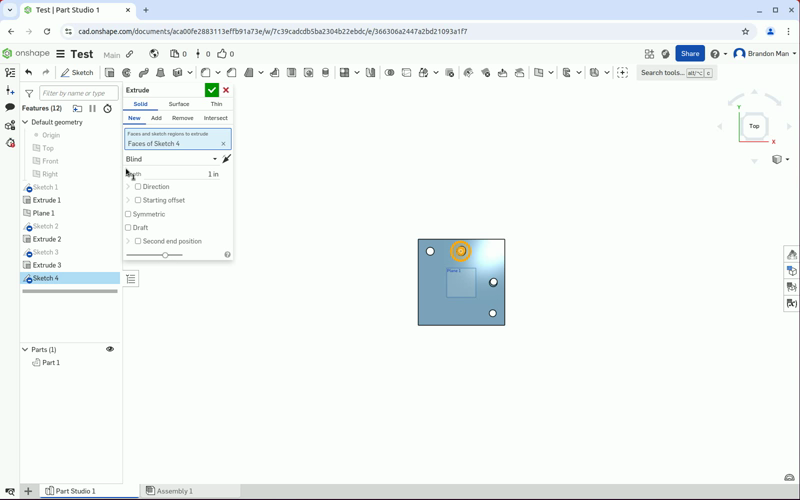
mouse_move(143, 106)
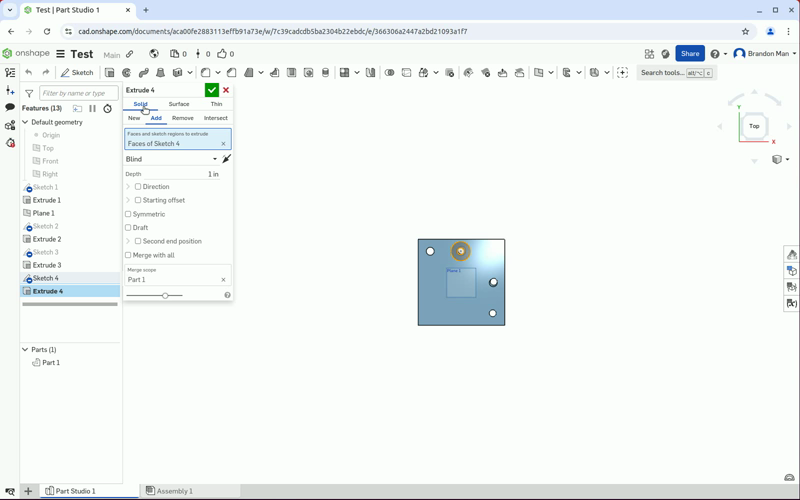
click(143, 106)
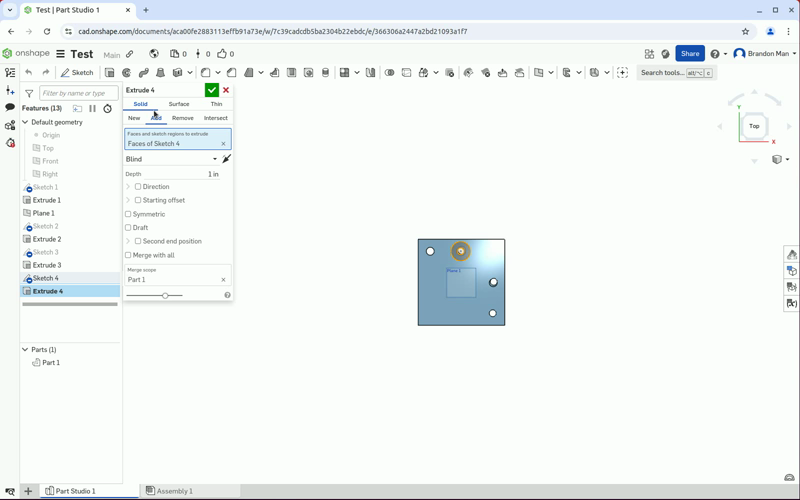
mouse_move(186, 120)
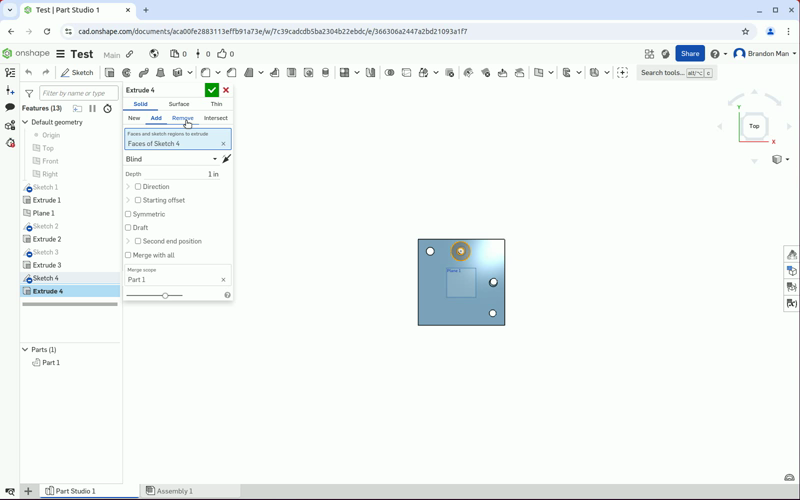
click(186, 120)
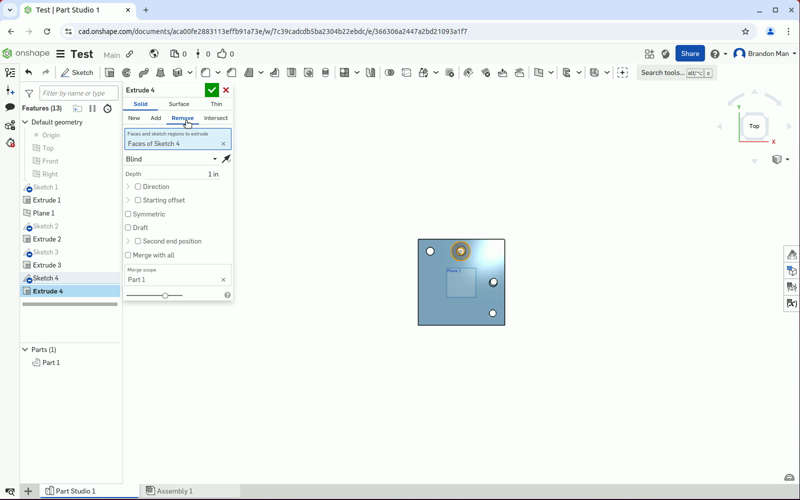
key(tab, 4)
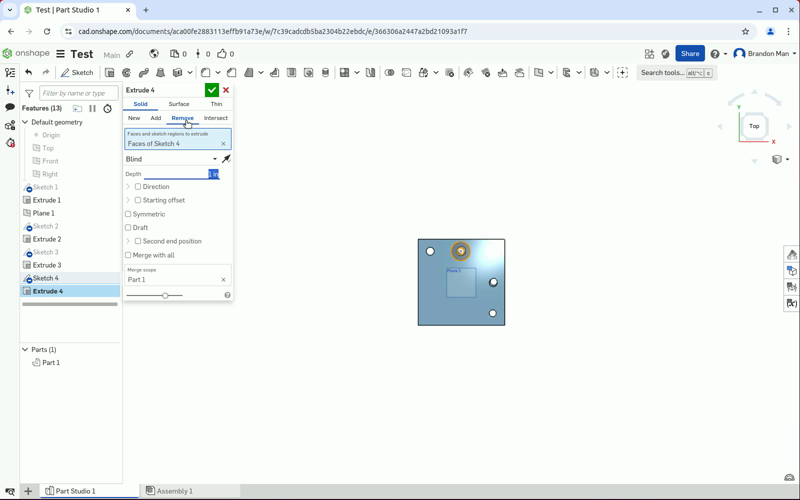
text(15.646)
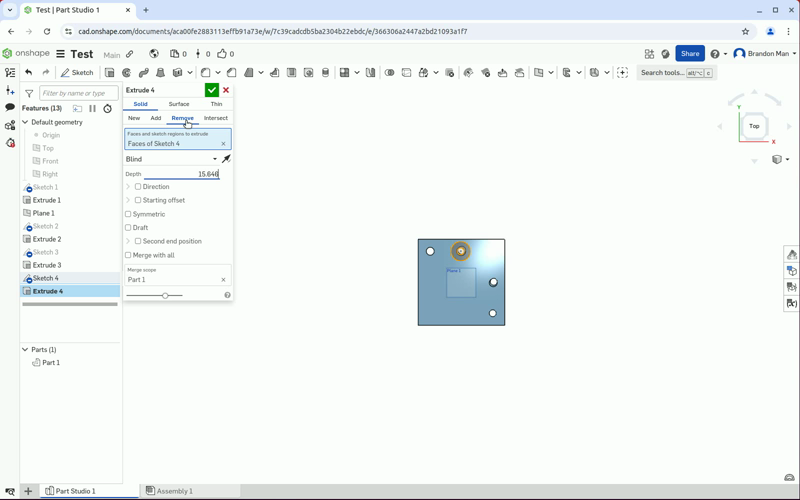
key(tab, 6)
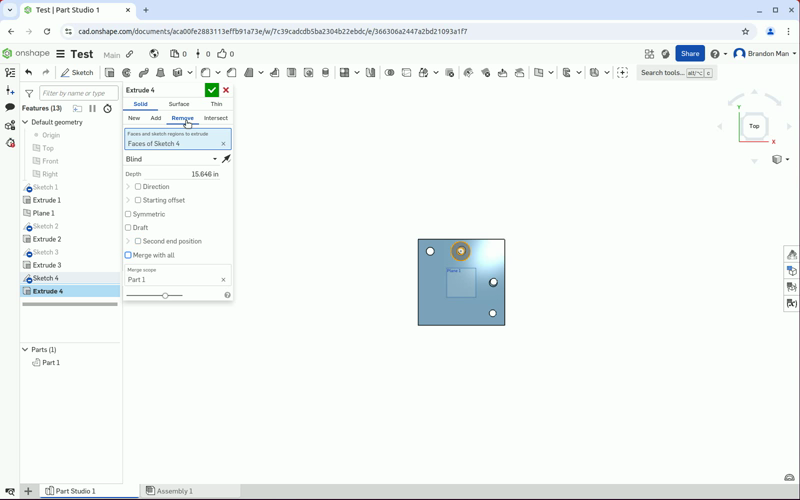
key(space)
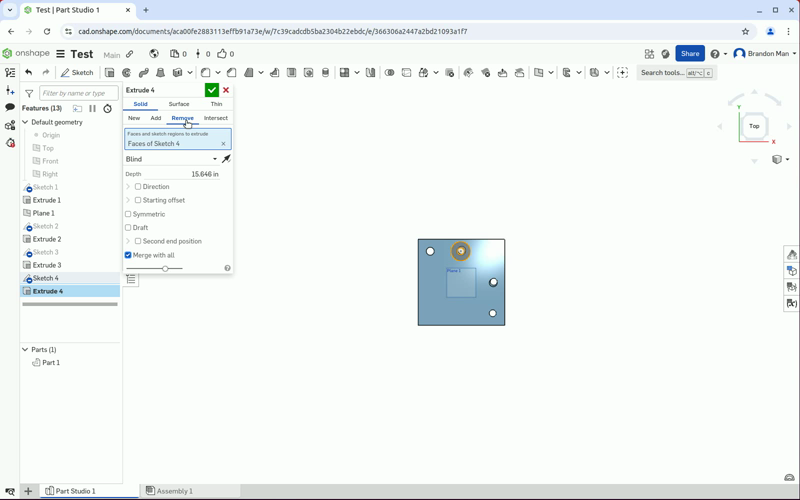
key(enter)
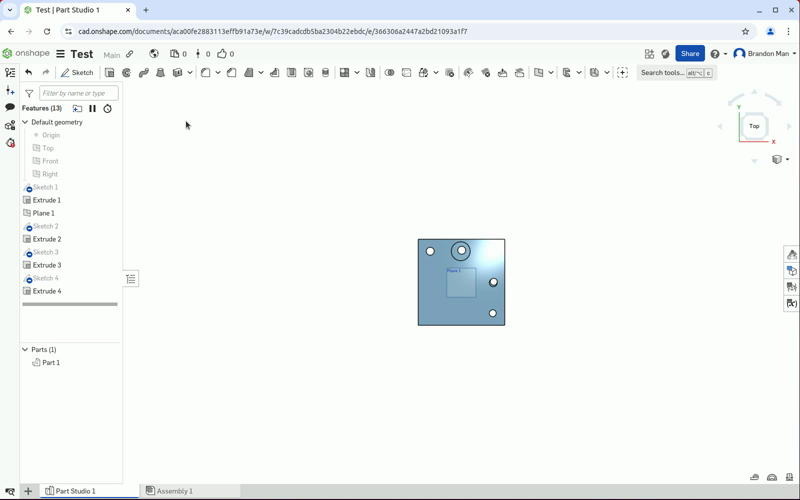
key(shift+h)
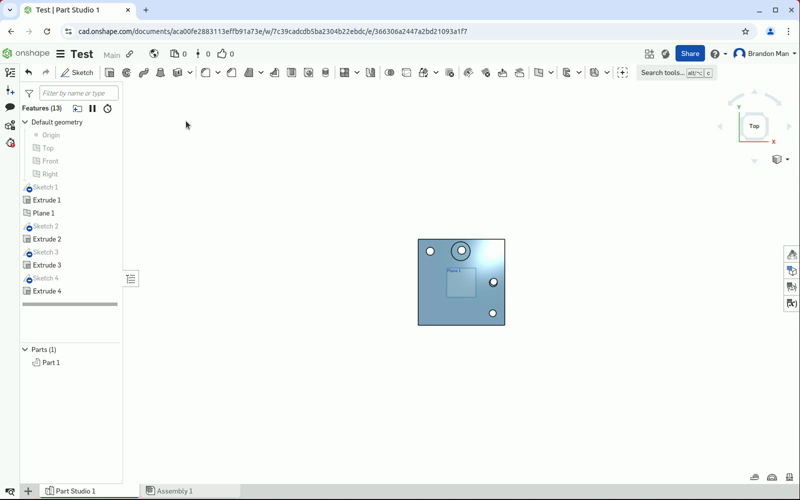
key(shift+h)
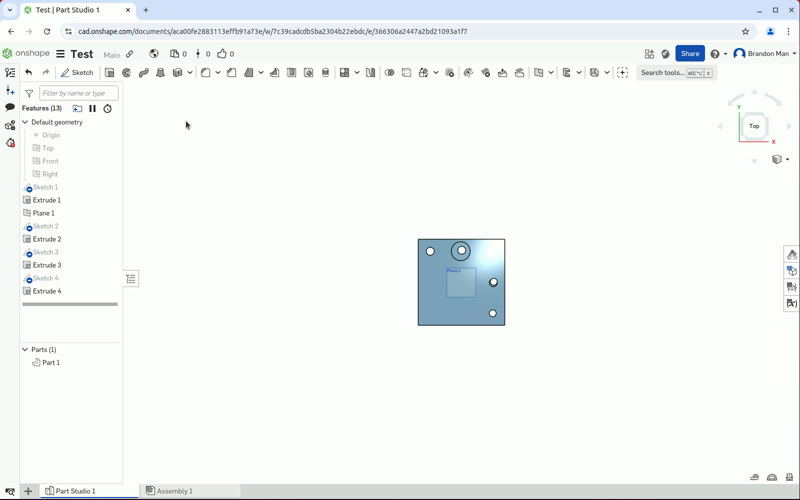
mouse_move(73, 189)
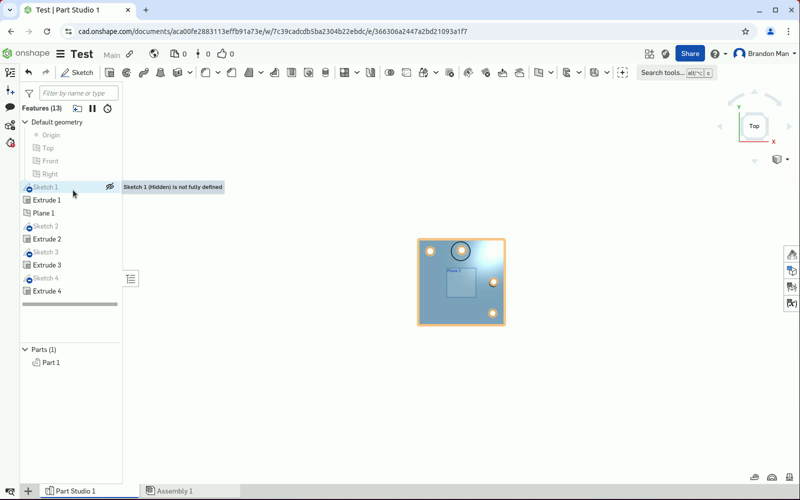
click(73, 189)
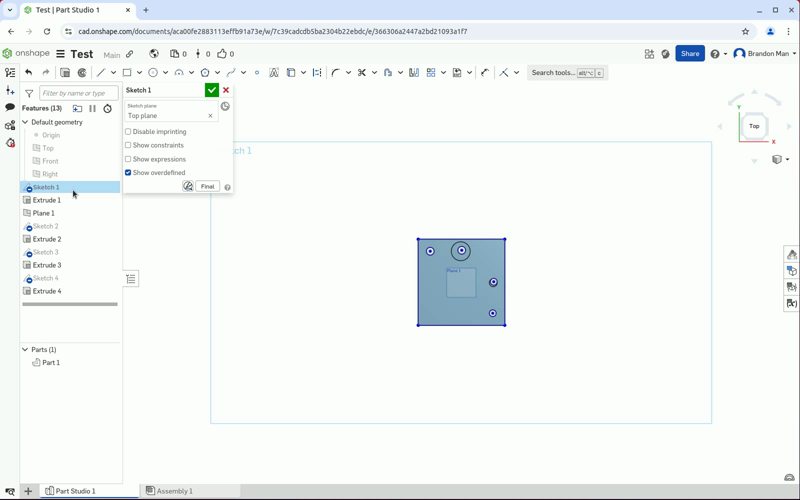
mouse_move(229, 92)
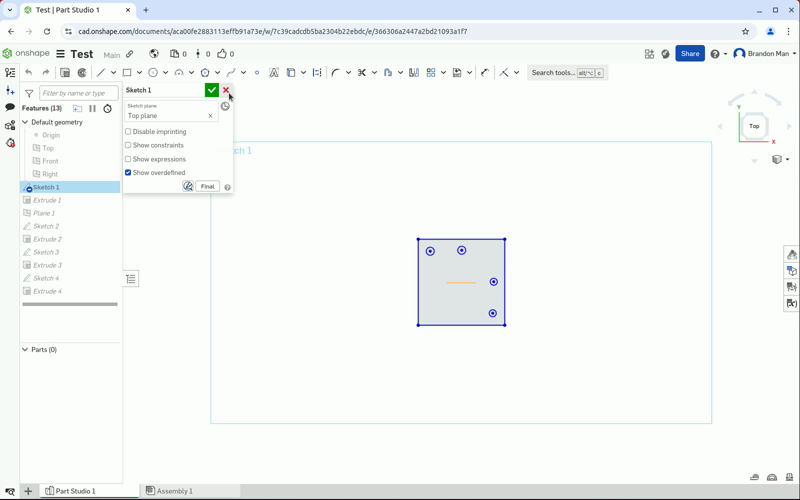
click(229, 92)
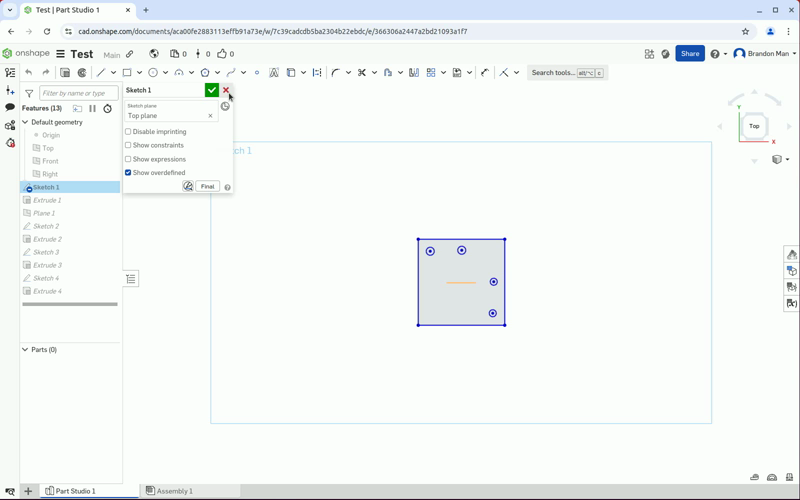
key(shift+s)
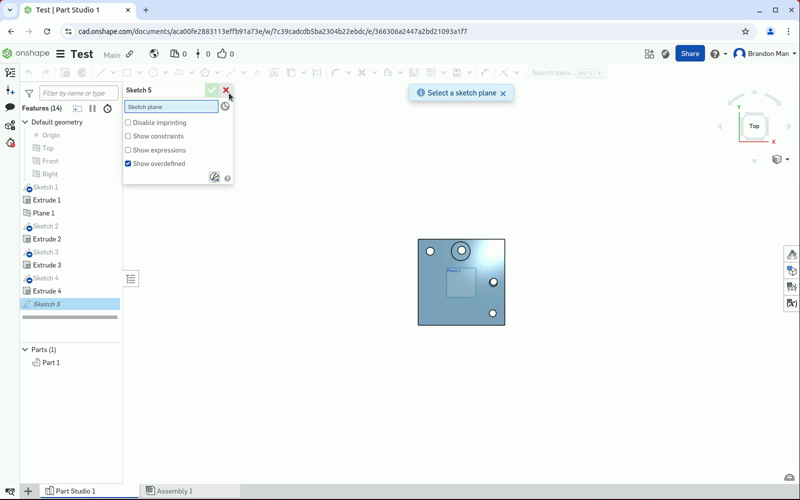
mouse_move(73, 215)
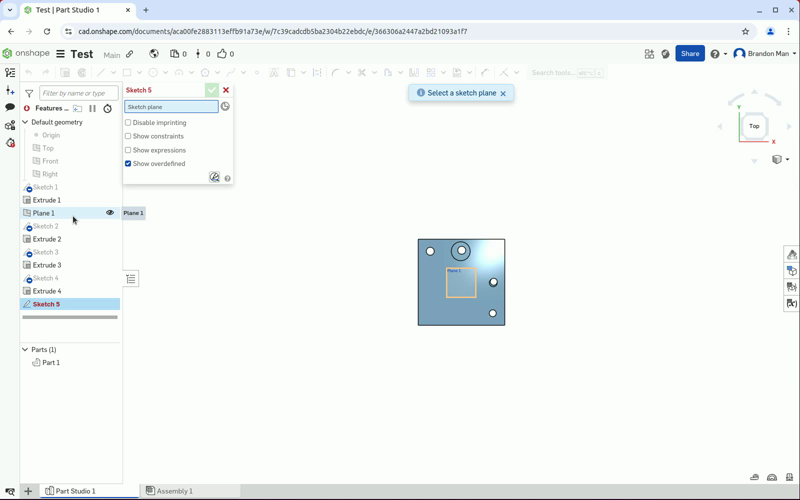
click(73, 215)
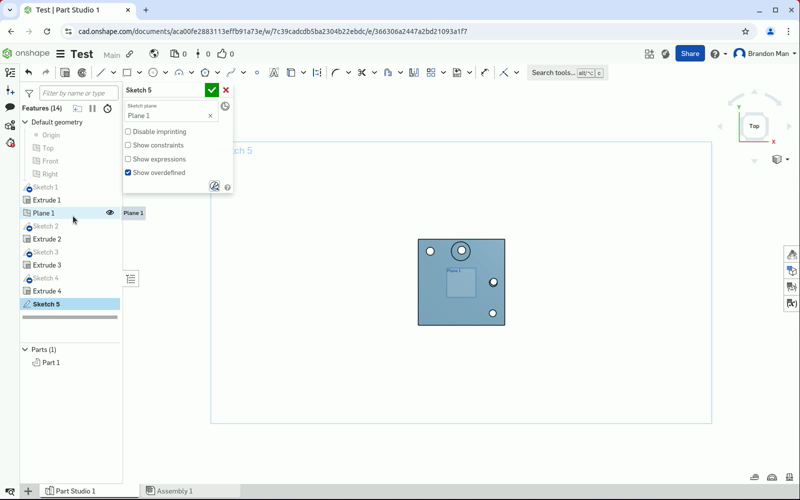
mouse_move(73, 352)
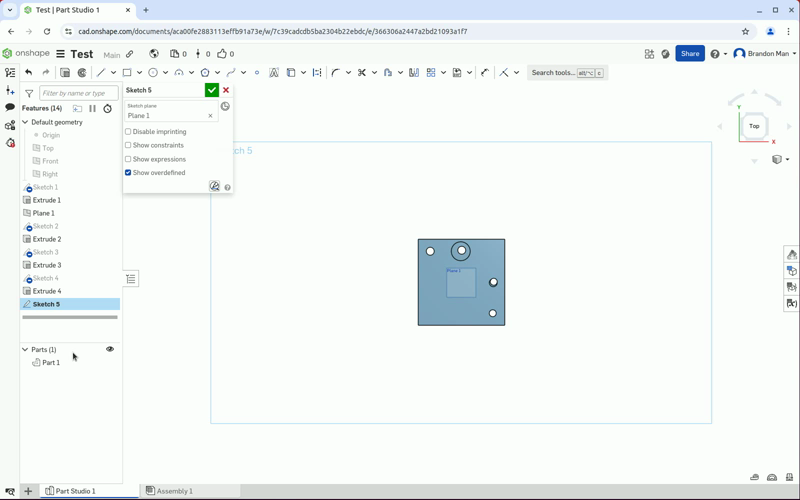
key(y)
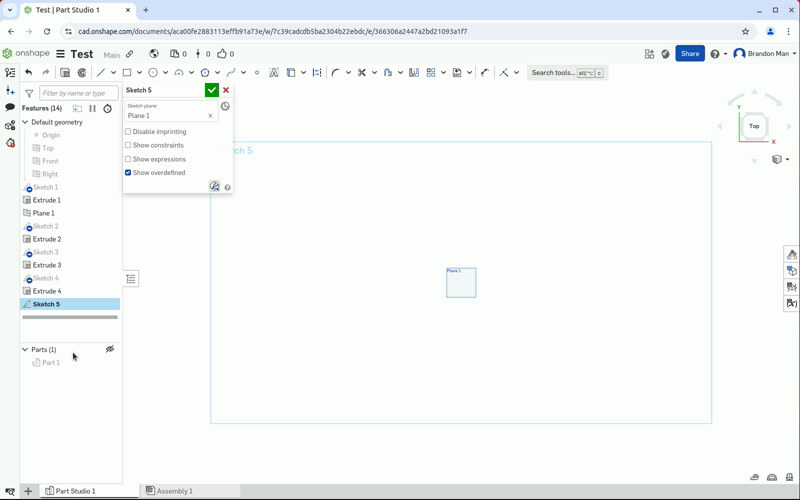
key(c)
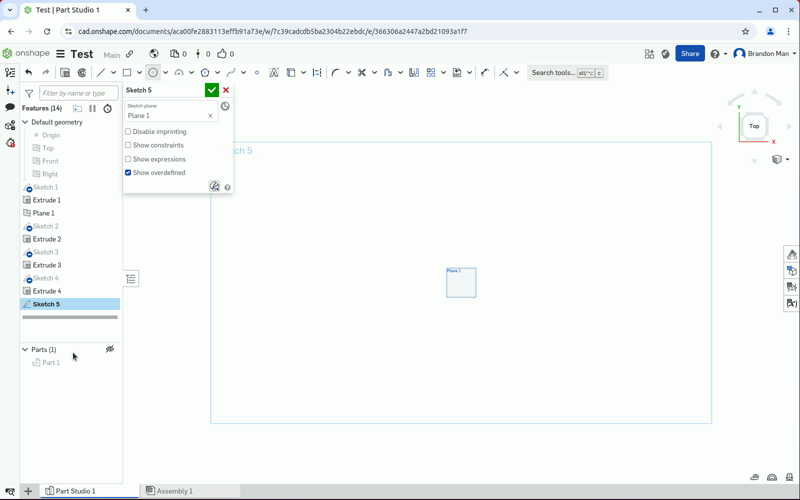
key_down(shift)
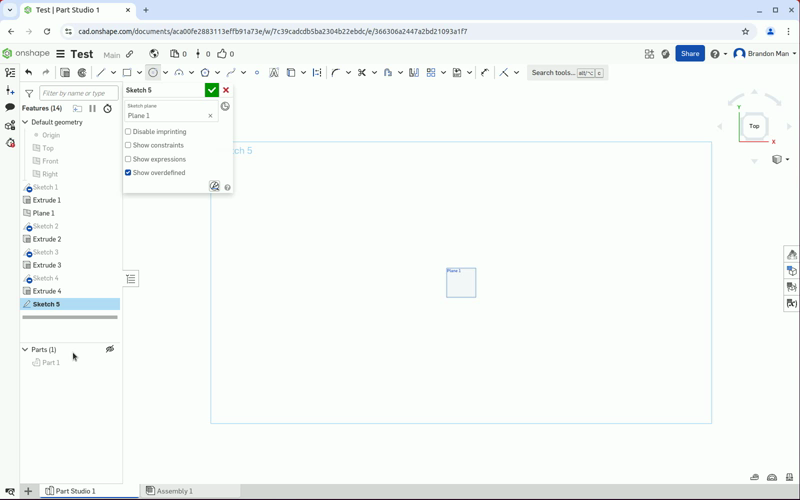
mouse_move(492, 282)
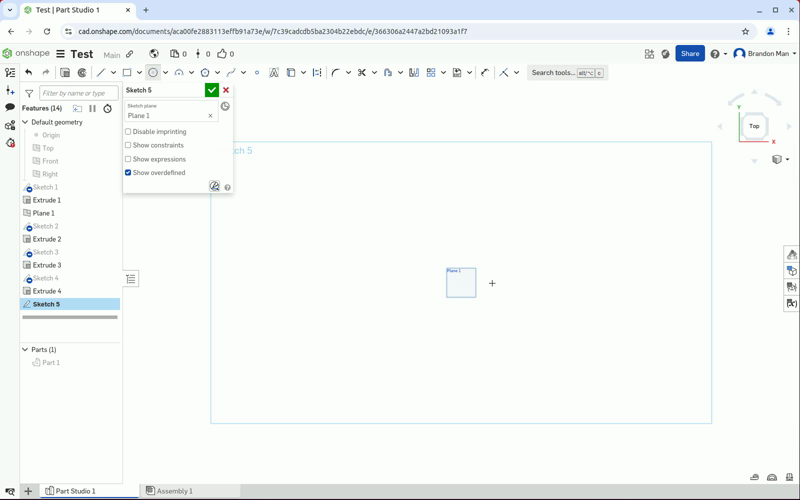
click(492, 282)
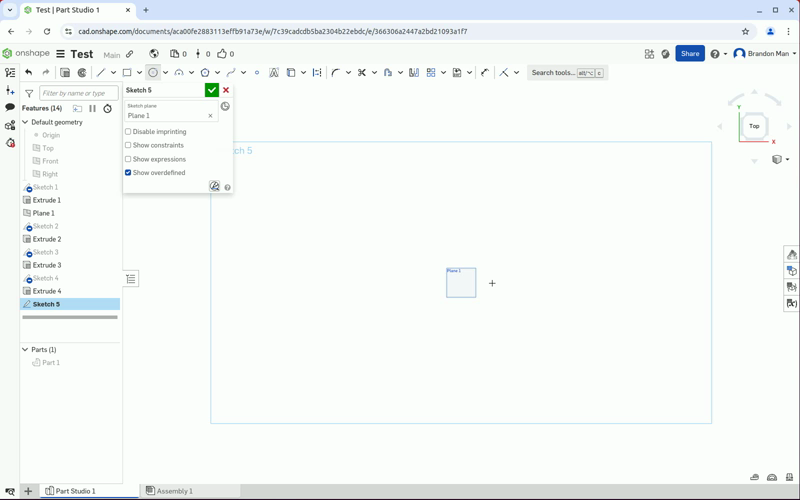
key_up(shift)
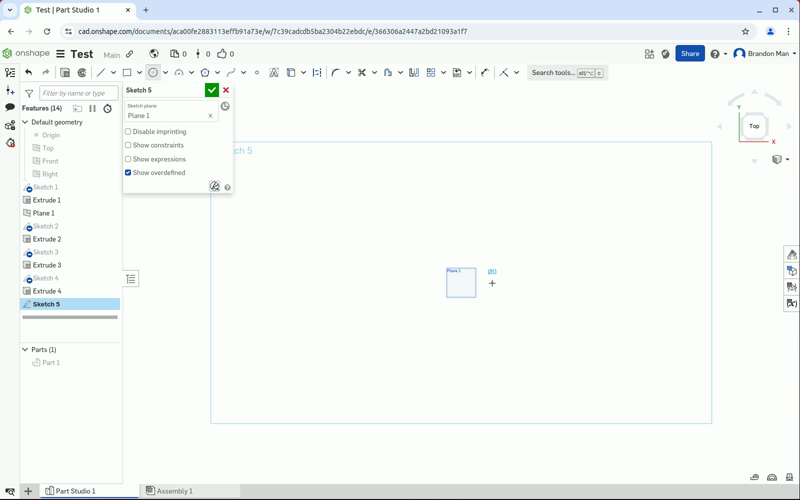
mouse_move(501, 282)
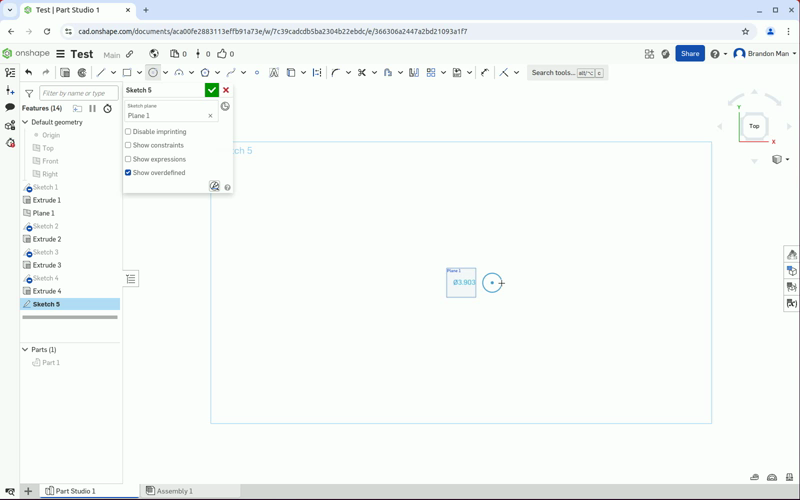
click(501, 282)
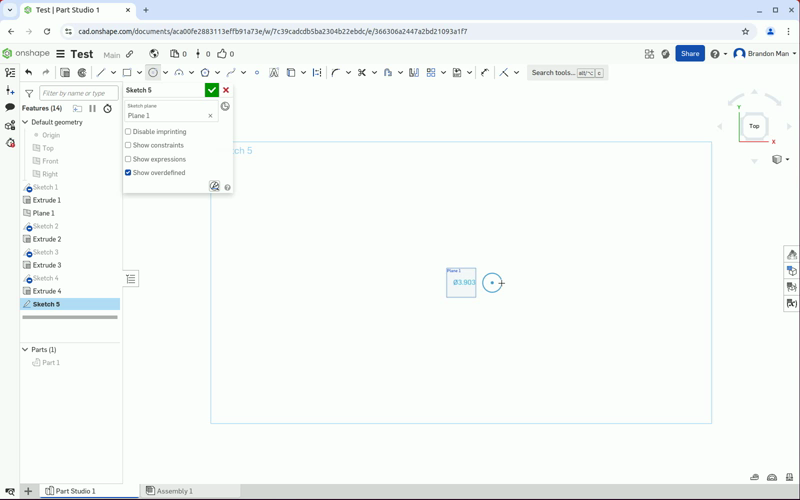
key(esc)
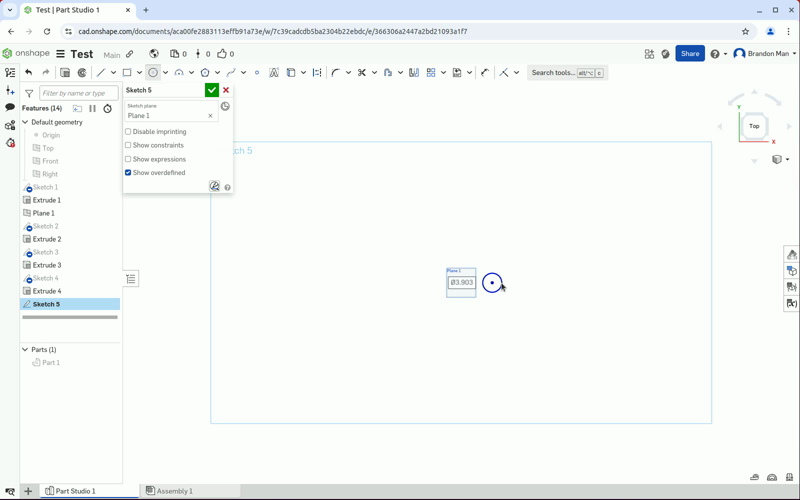
key(c)
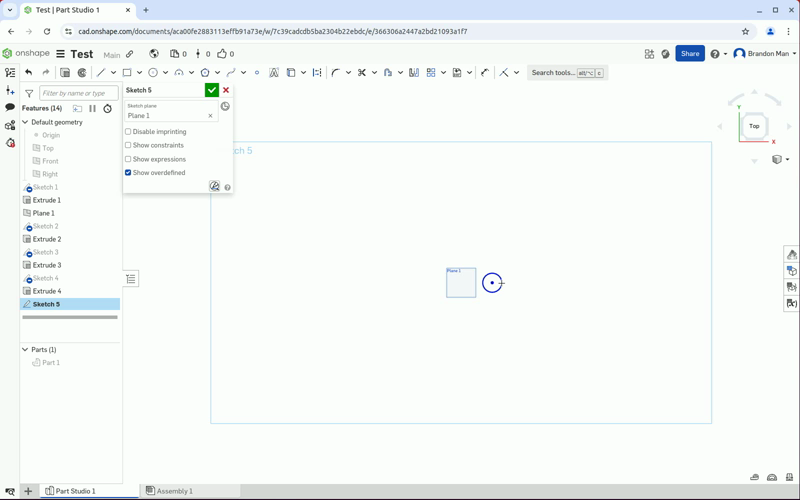
key_down(shift)
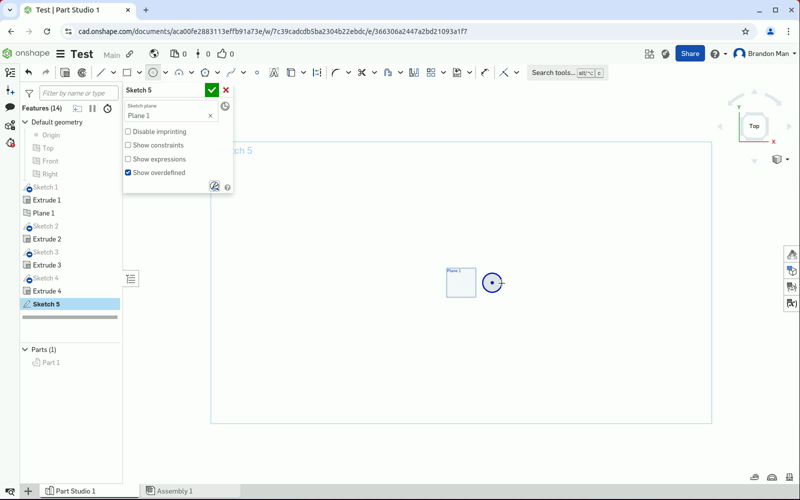
mouse_move(492, 282)
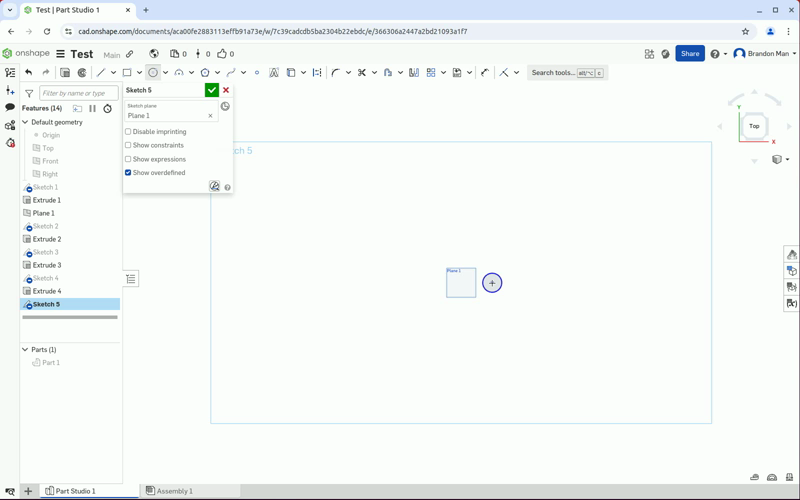
click(492, 282)
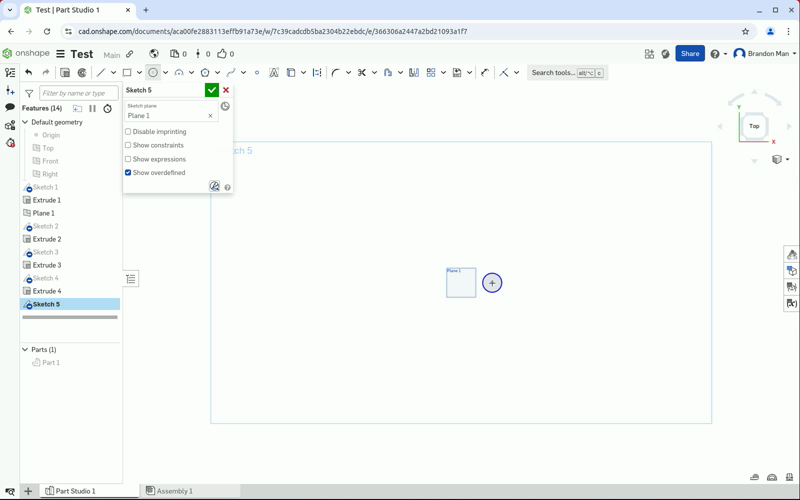
key_up(shift)
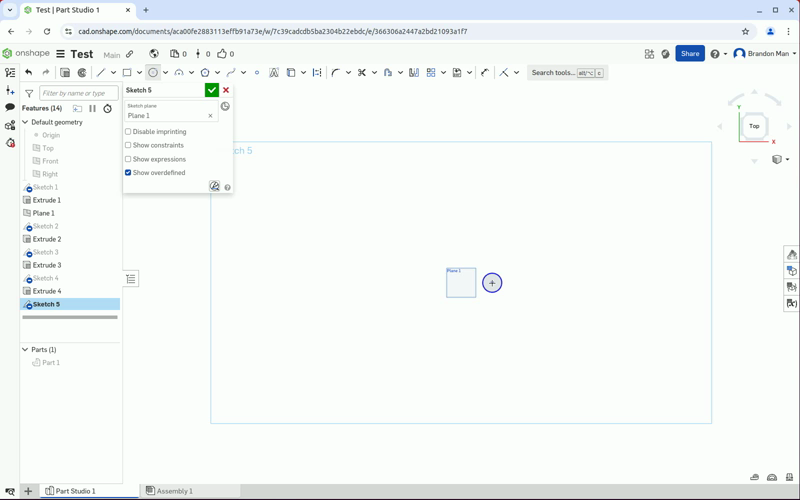
mouse_move(495, 282)
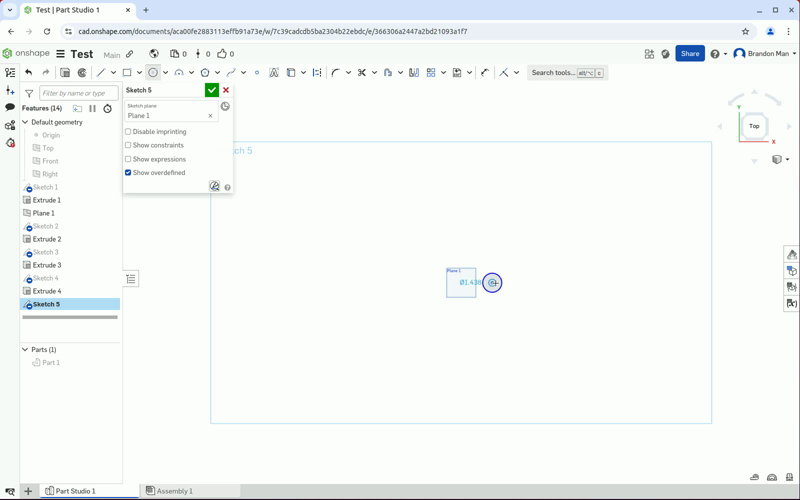
scroll(6)
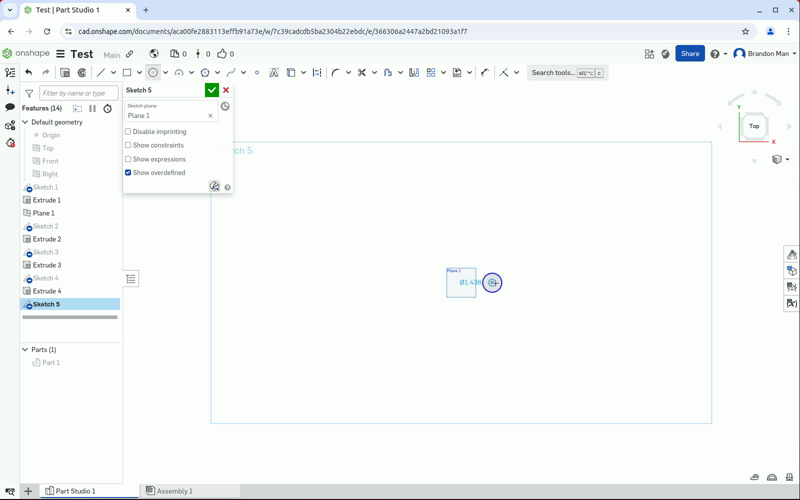
scroll(6)
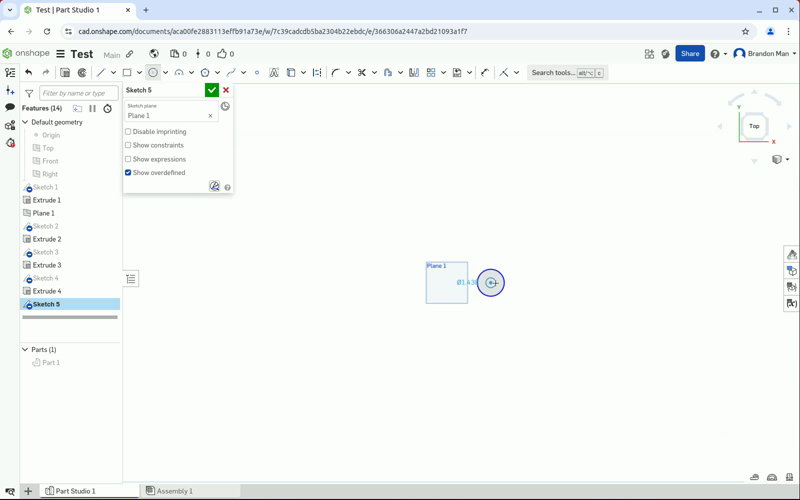
scroll(6)
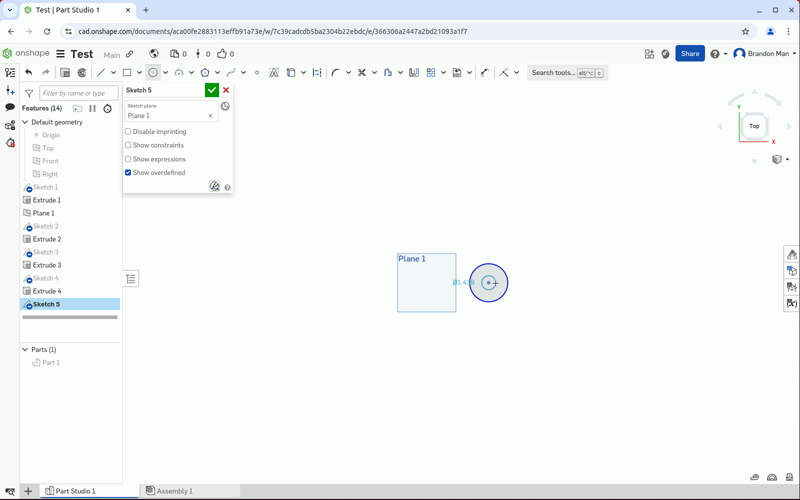
scroll(6)
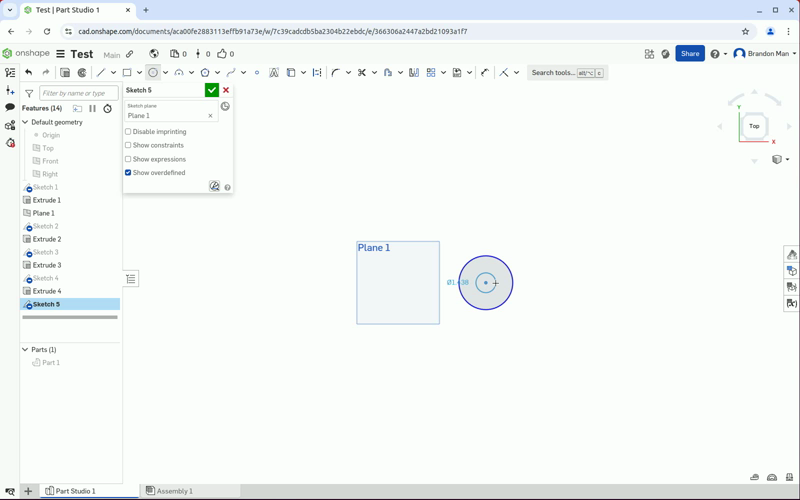
scroll(6)
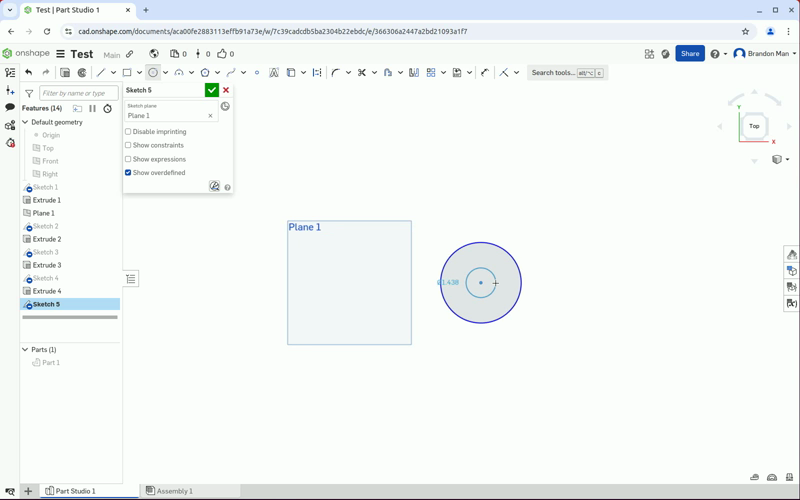
scroll(6)
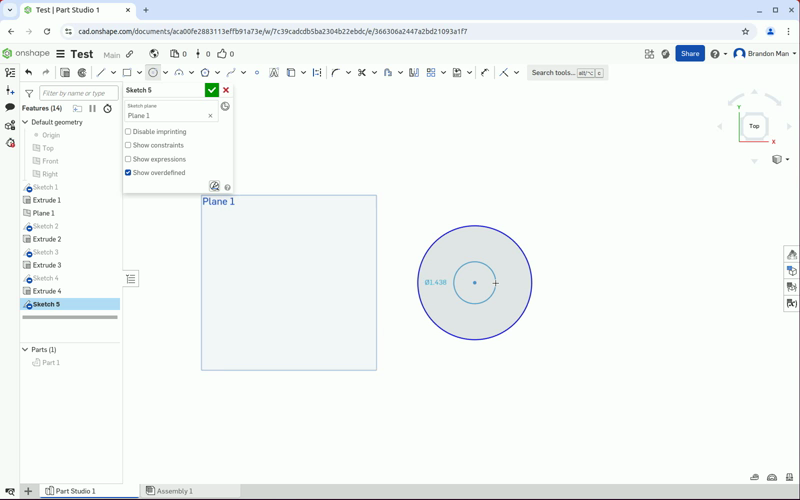
scroll(6)
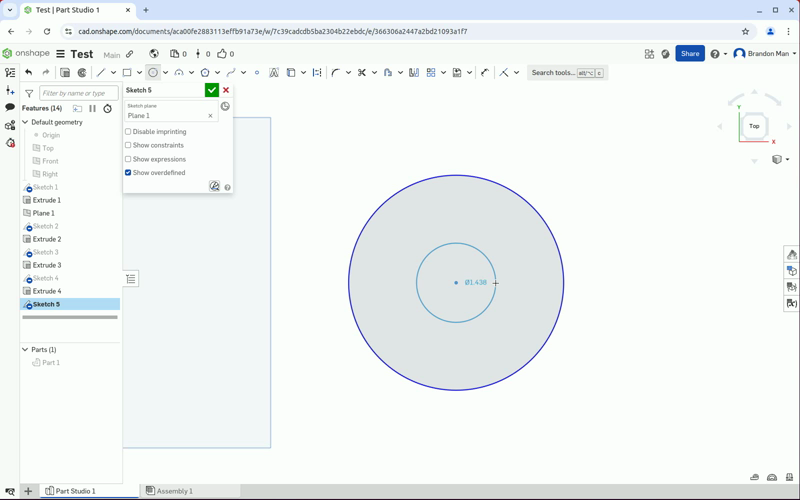
click(495, 282)
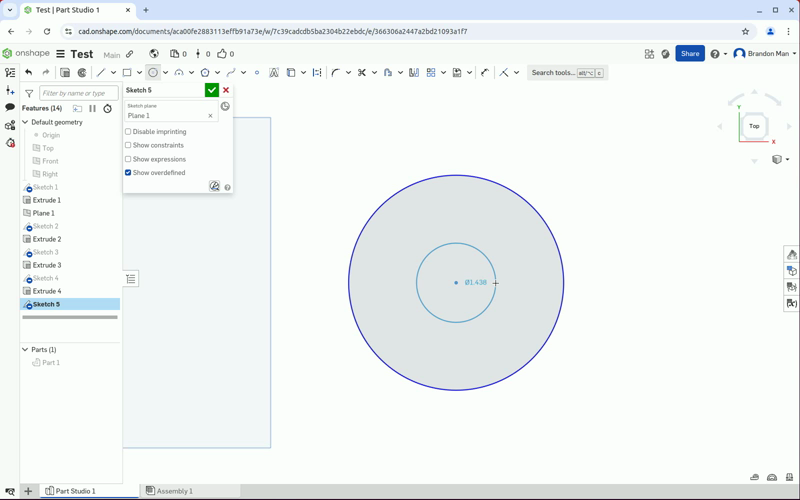
scroll(-6)
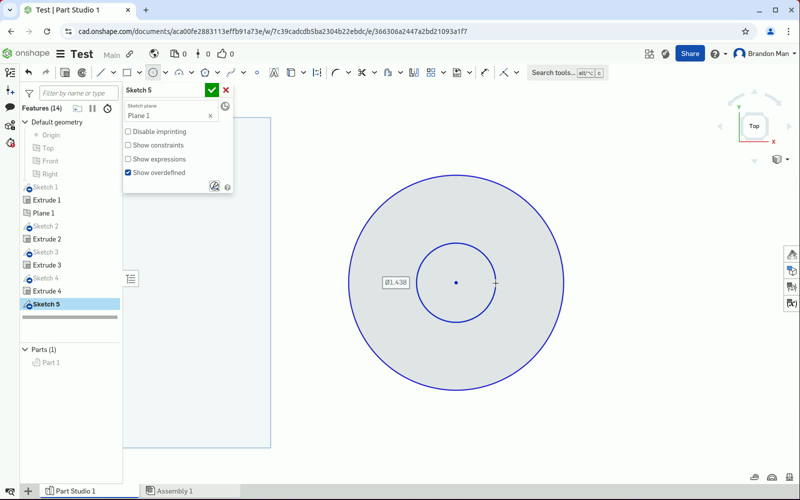
scroll(-6)
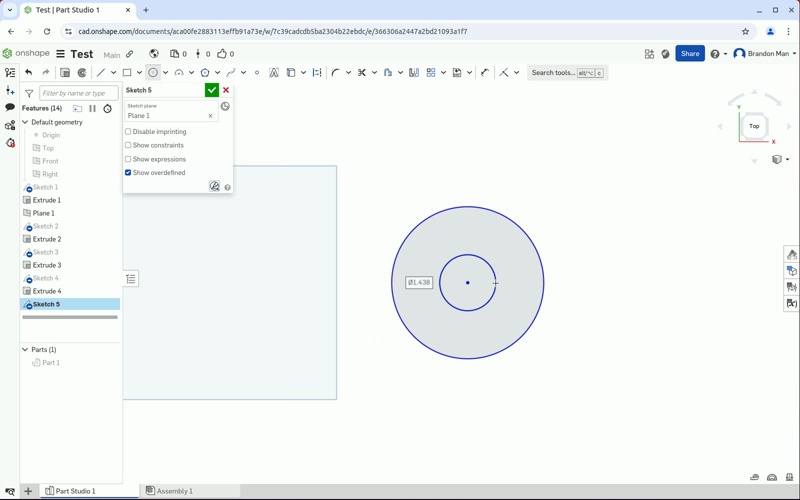
scroll(-6)
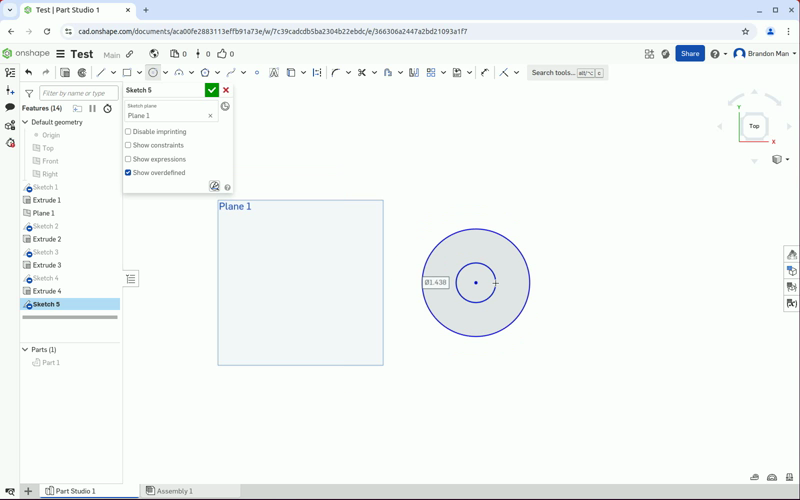
scroll(-6)
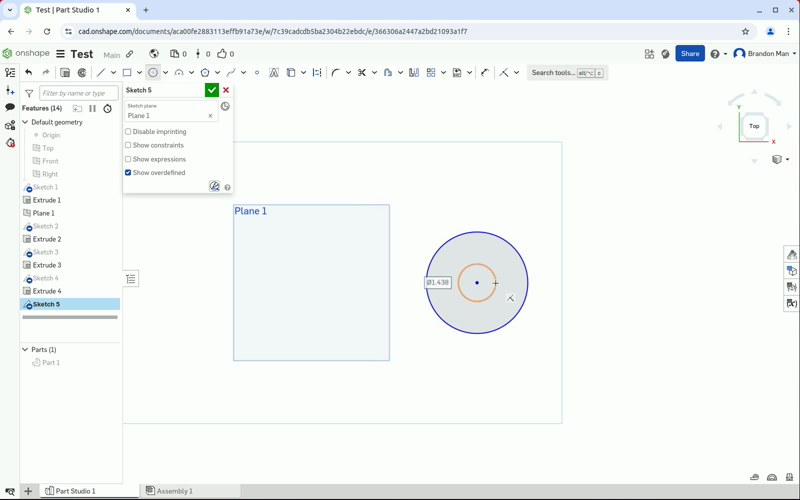
scroll(-6)
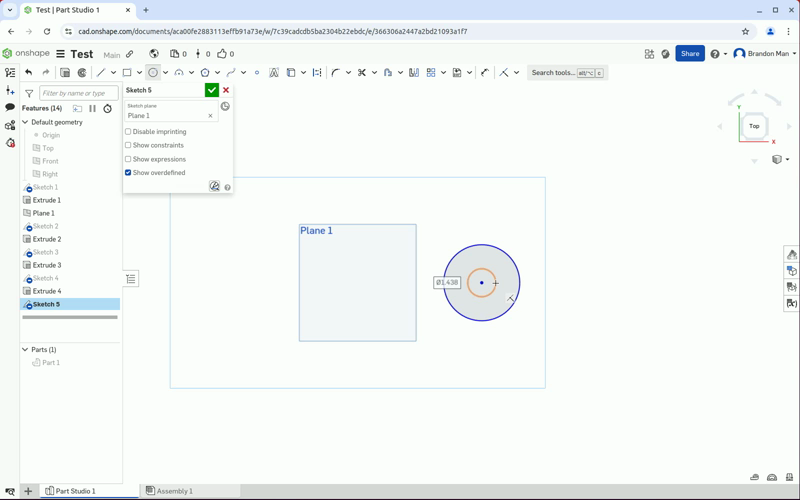
scroll(-6)
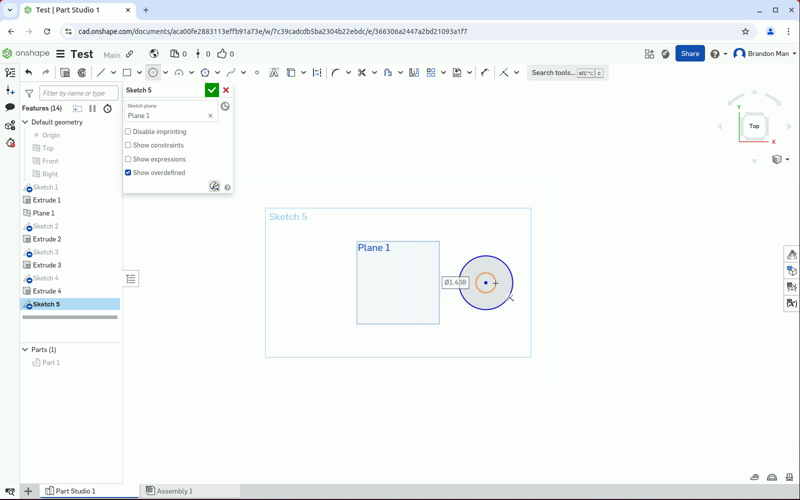
scroll(-6)
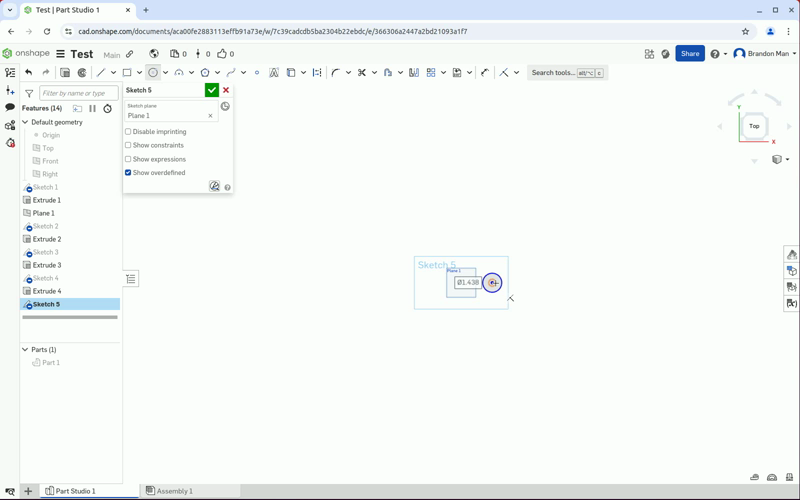
key(esc)
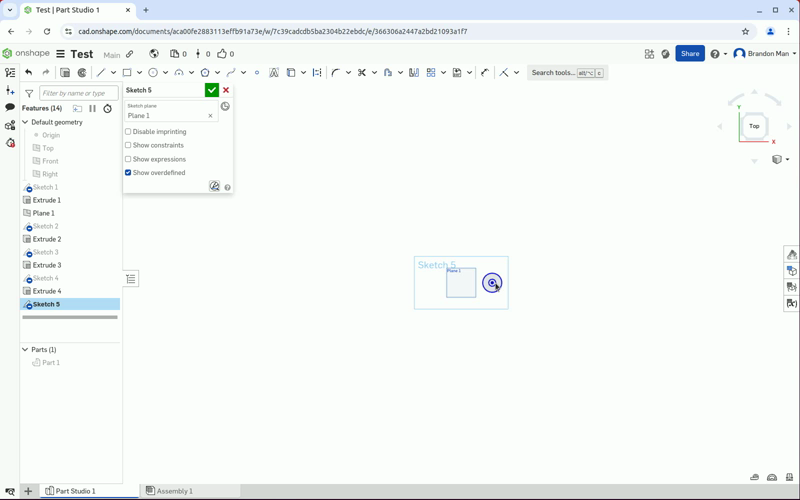
mouse_move(488, 278)
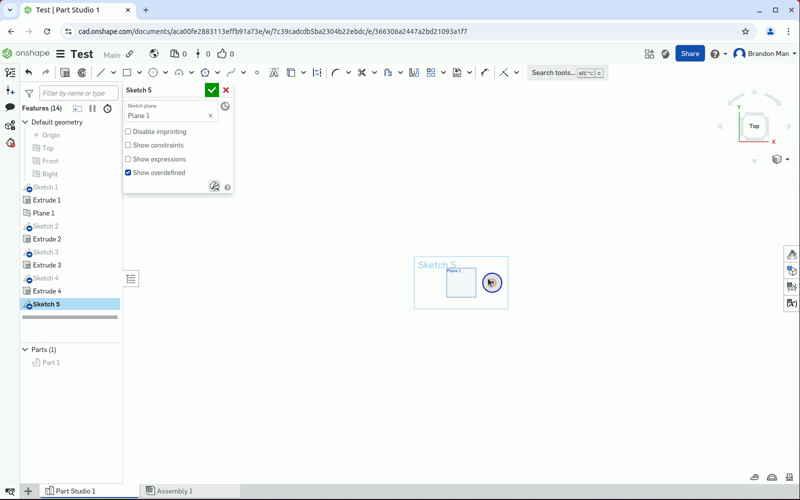
scroll(6)
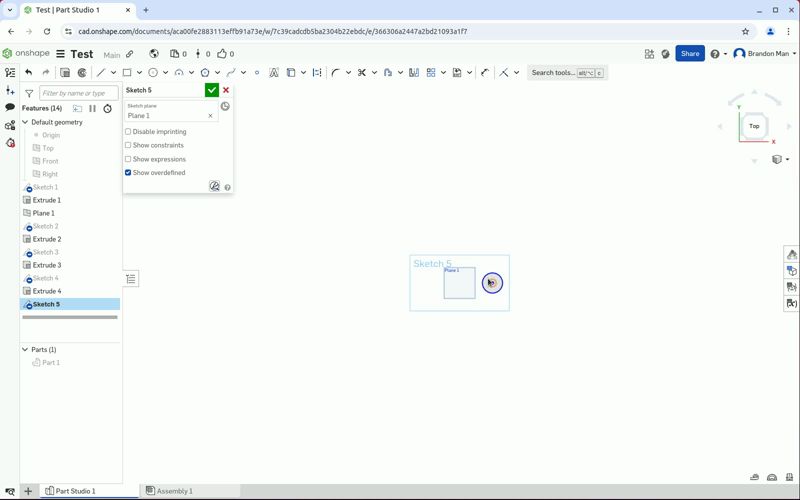
scroll(6)
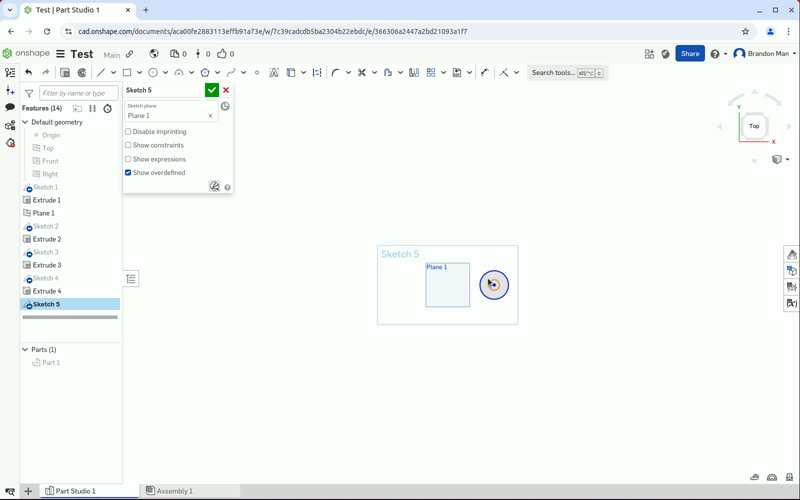
scroll(6)
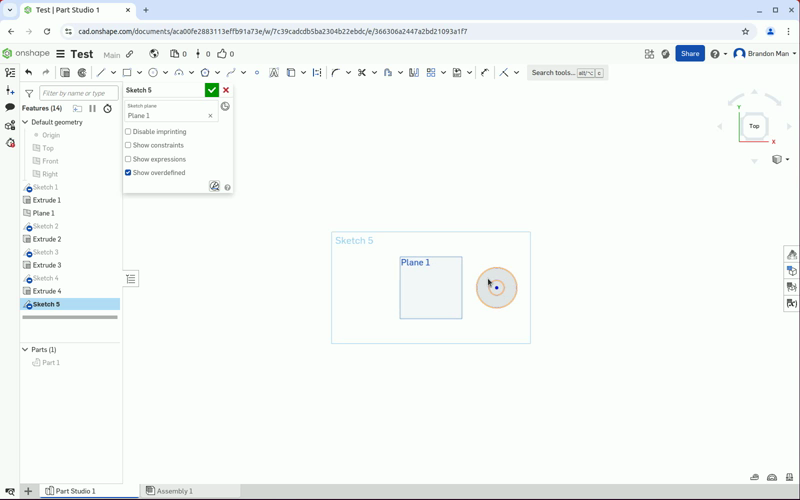
scroll(6)
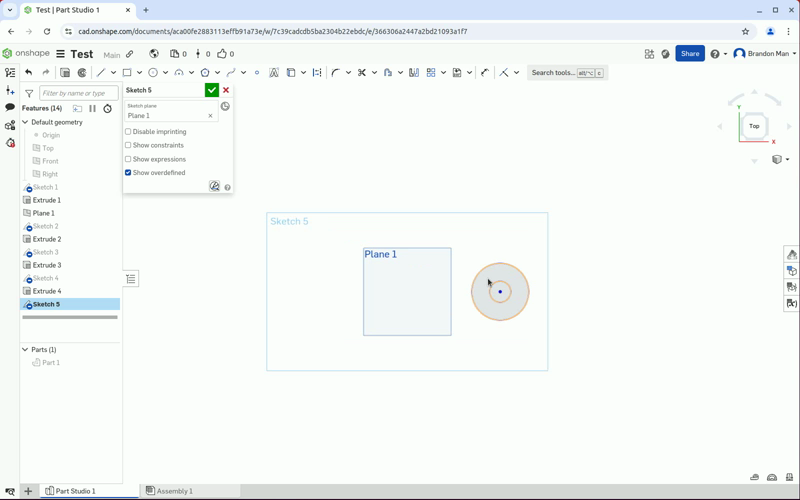
scroll(6)
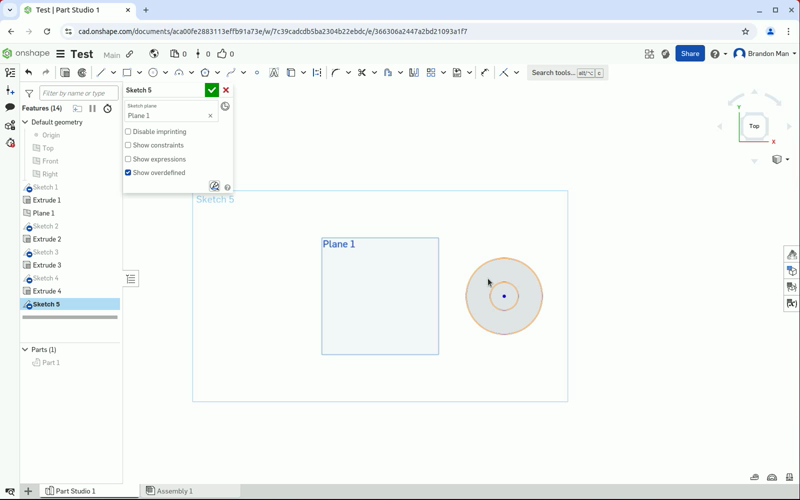
scroll(6)
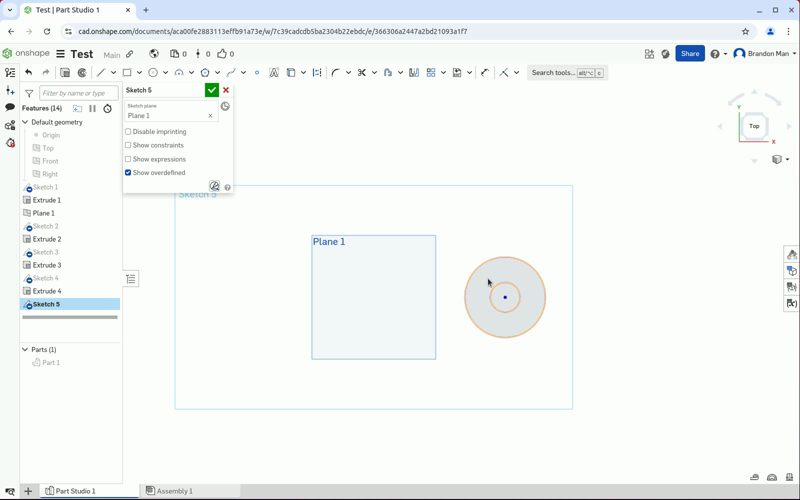
scroll(6)
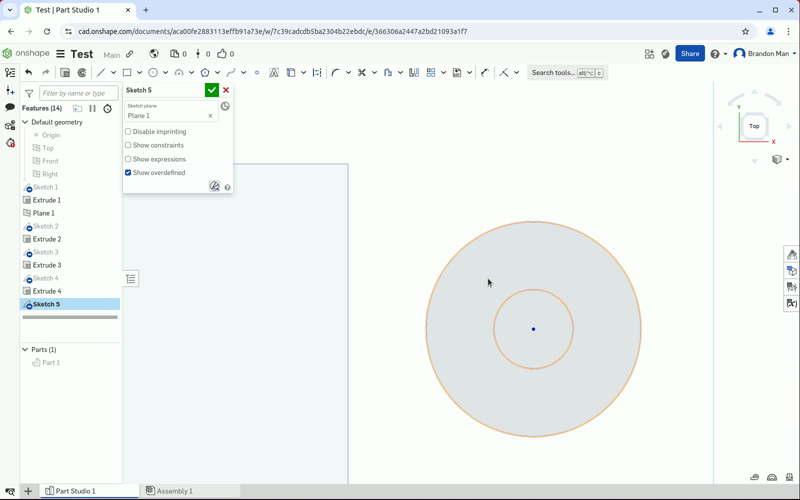
click(488, 278)
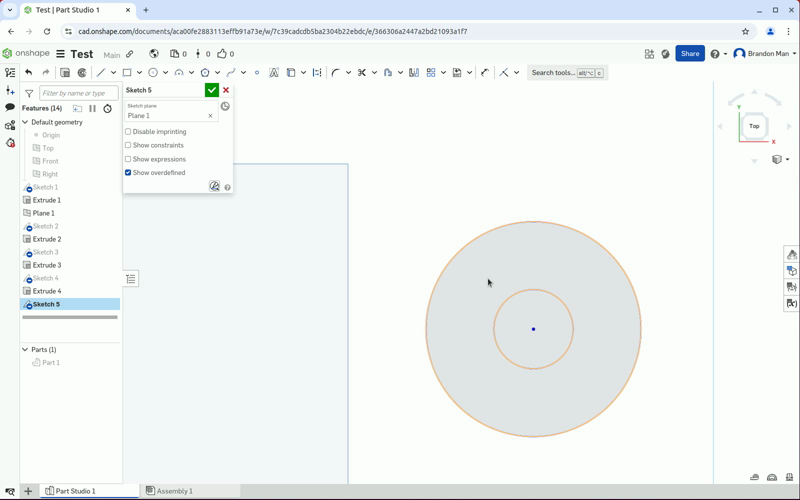
scroll(-6)
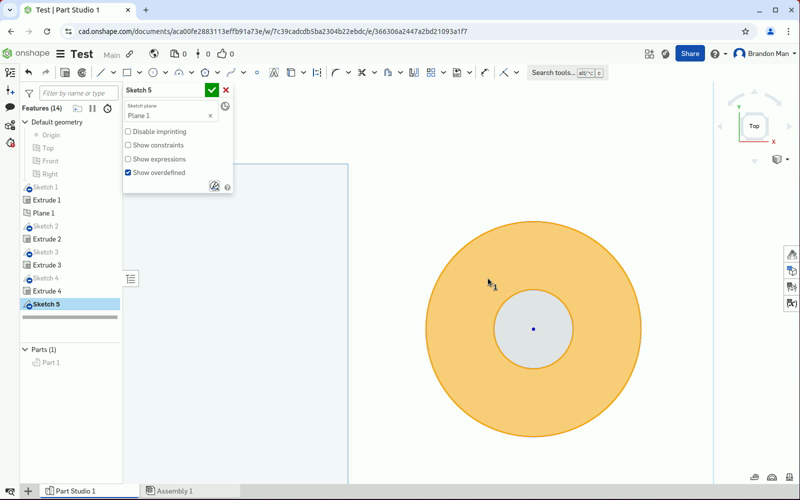
scroll(-6)
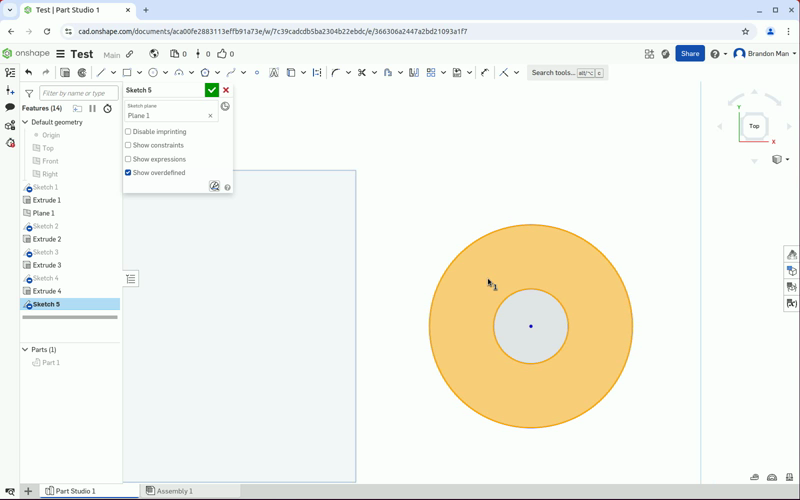
scroll(-6)
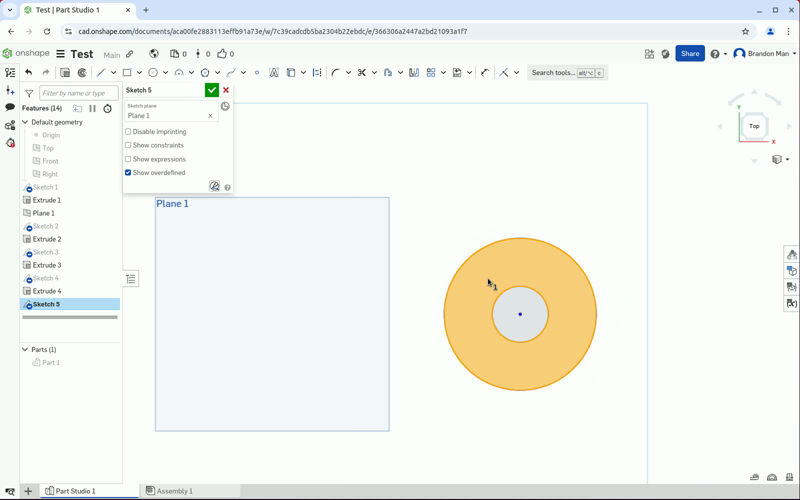
scroll(-6)
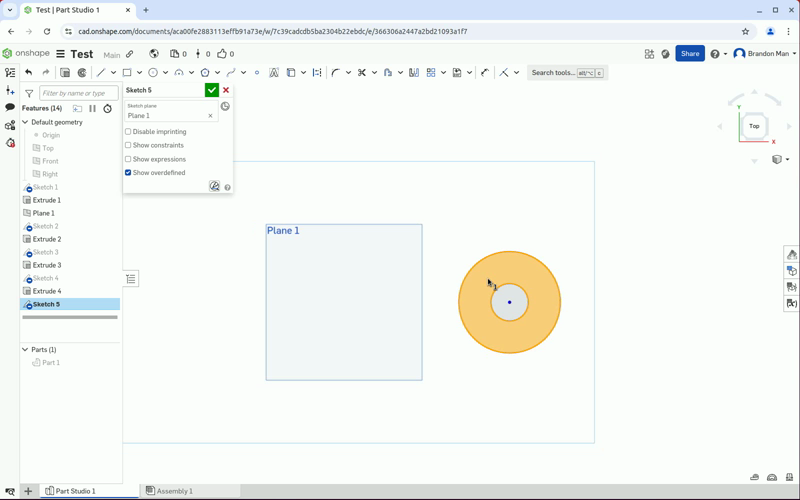
scroll(-6)
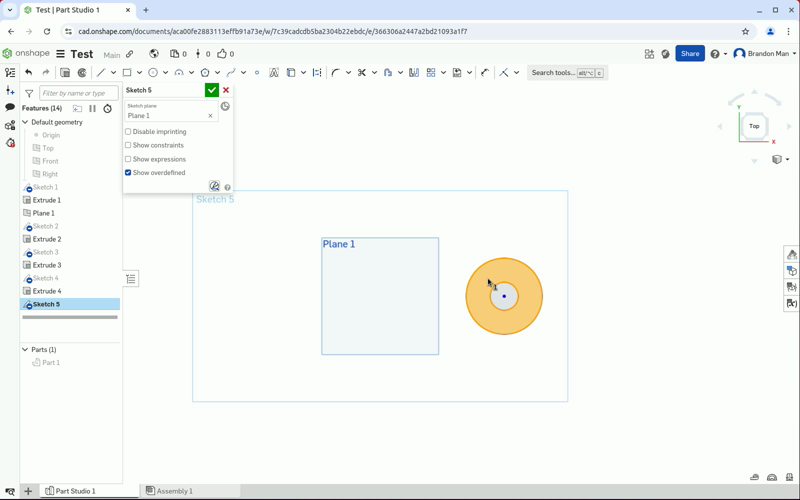
scroll(-6)
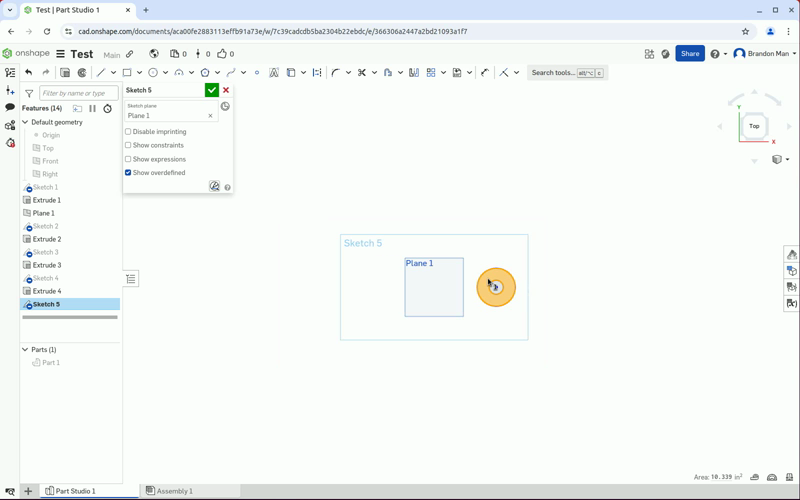
scroll(-6)
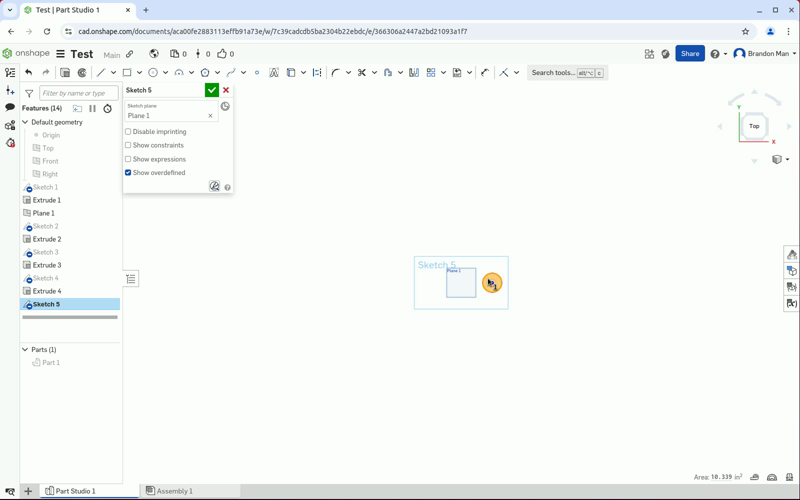
mouse_move(73, 352)
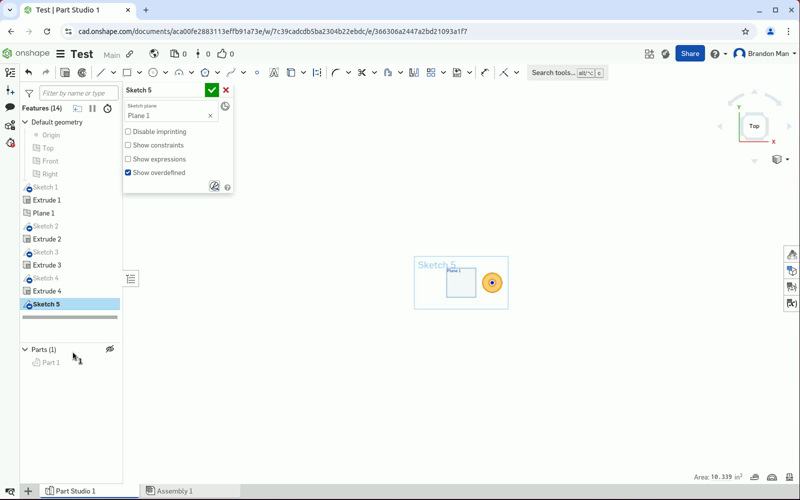
key(shift+y)
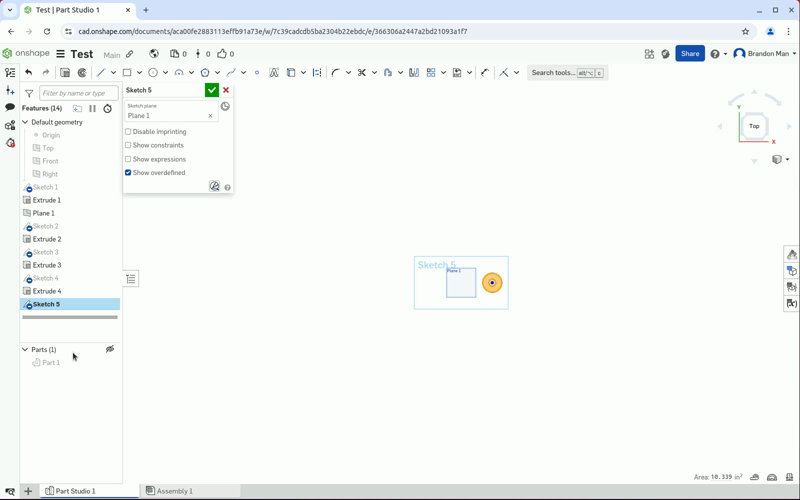
key(shift+e)
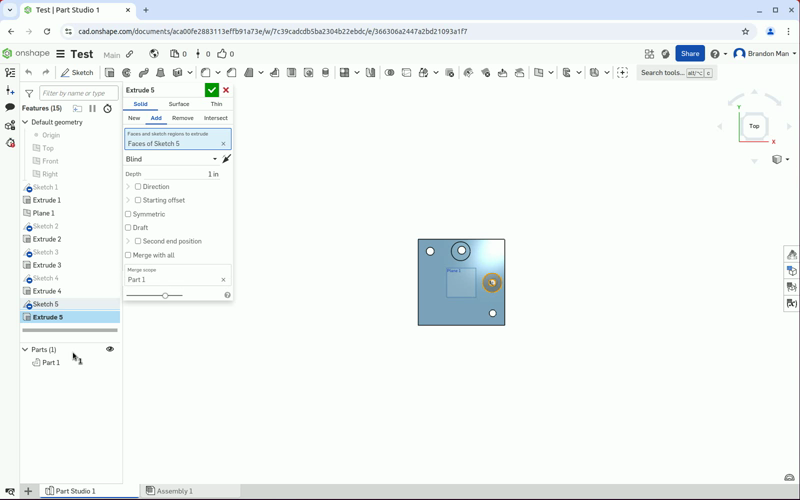
mouse_move(143, 106)
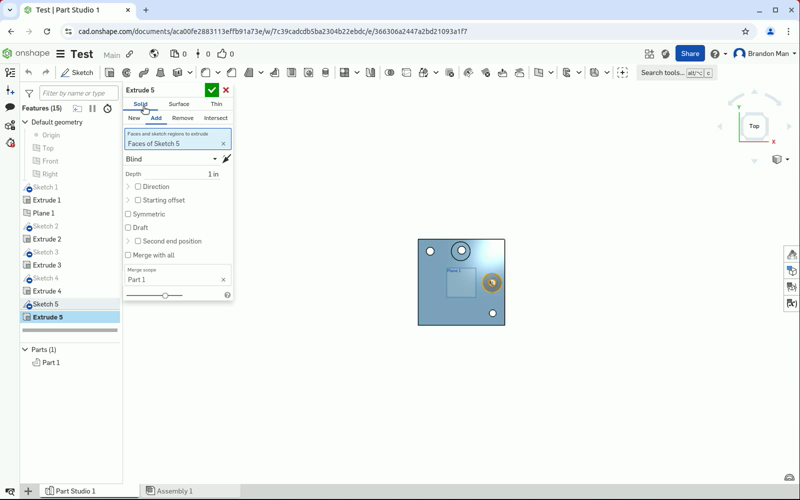
click(143, 106)
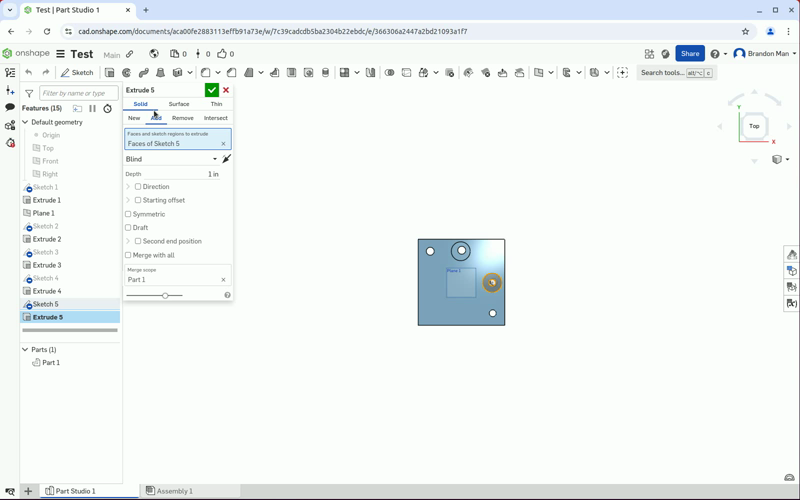
mouse_move(186, 120)
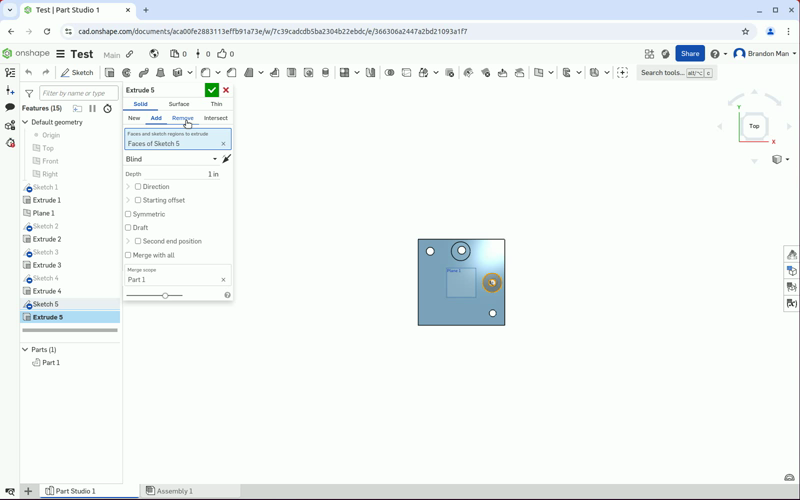
click(186, 120)
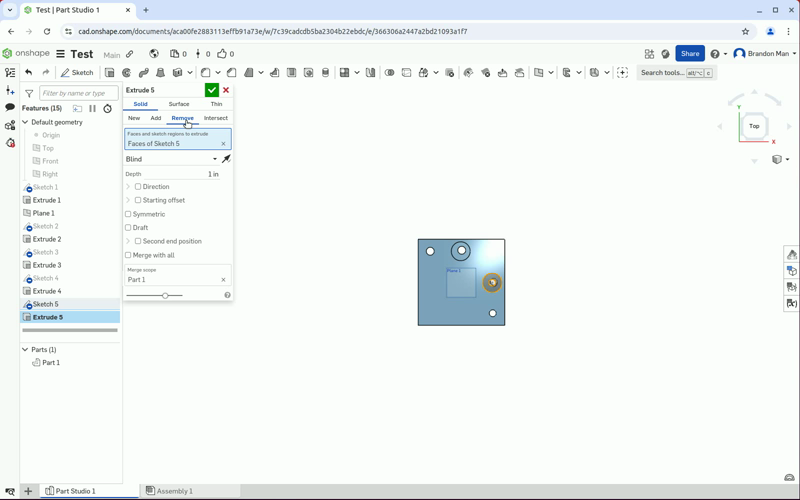
key(tab, 4)
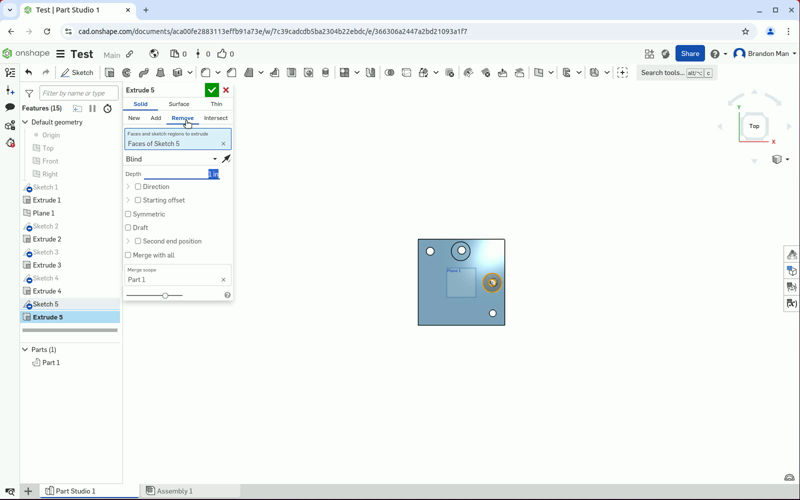
text(15.646)
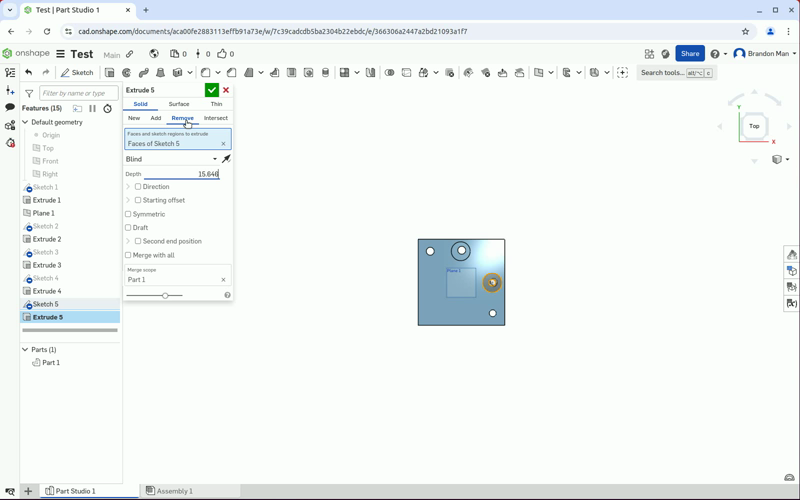
key(tab, 6)
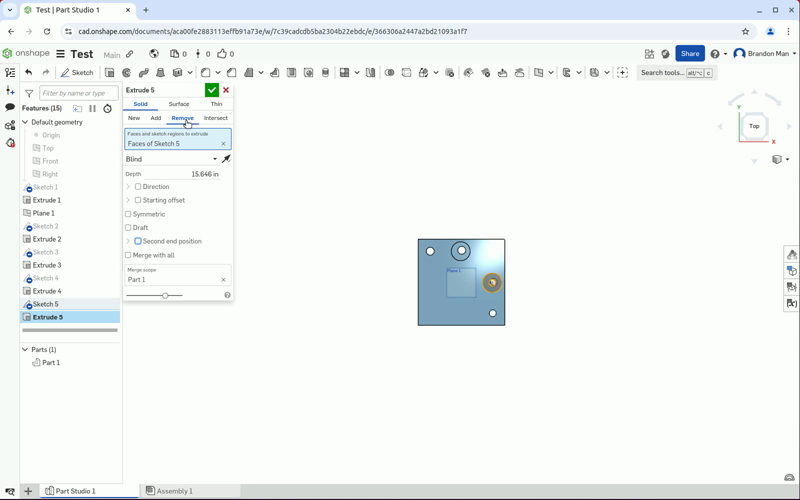
key(space)
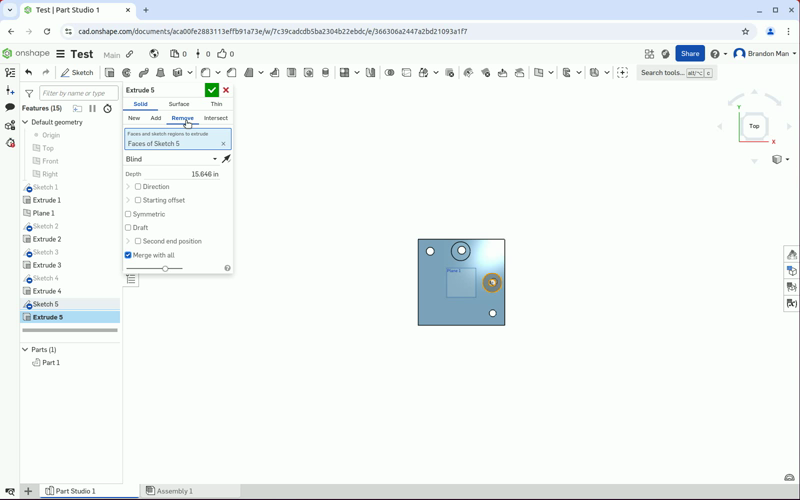
key(enter)
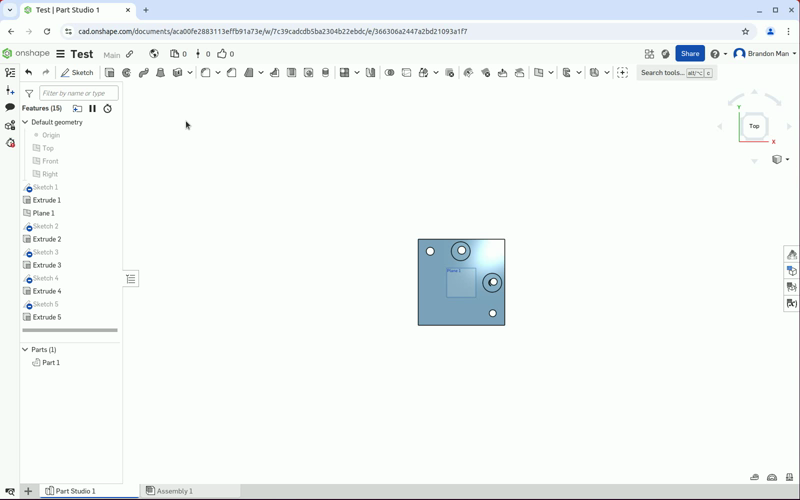
key(shift+h)
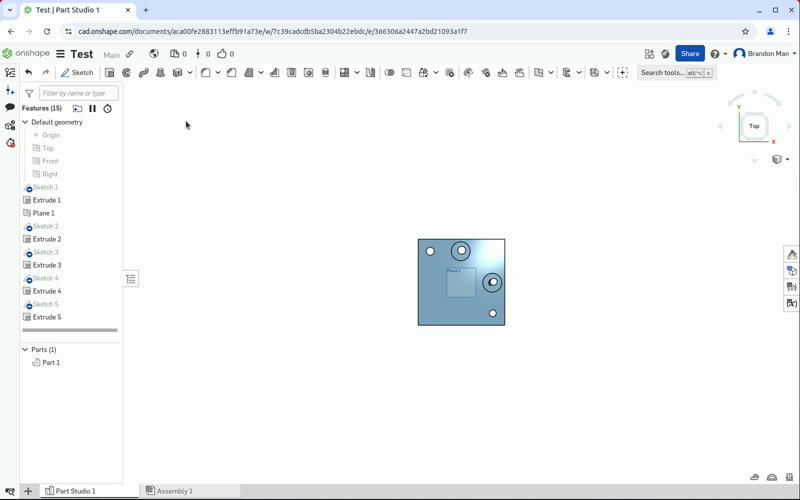
key(shift+h)
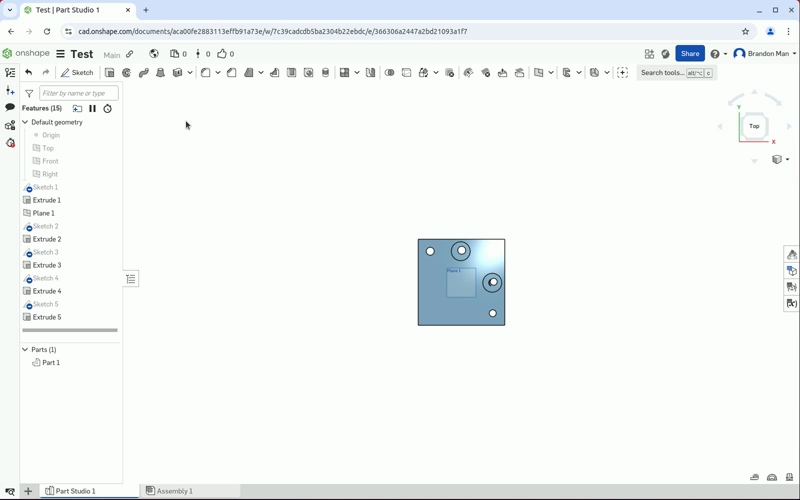
key(shift+7)
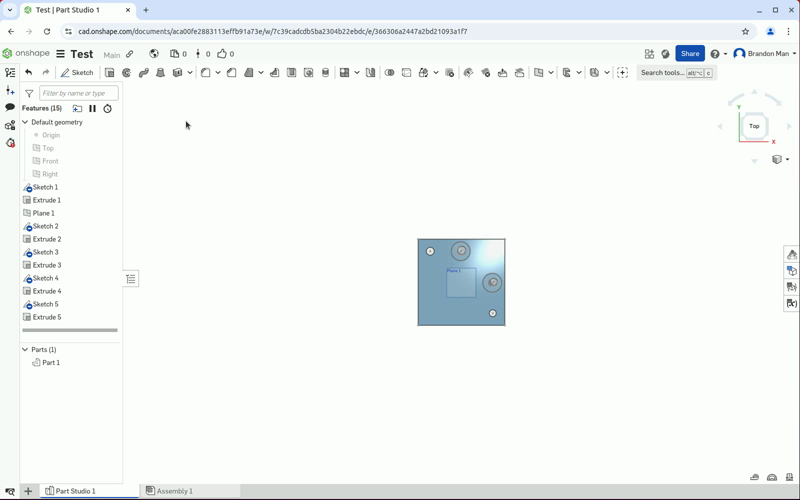
key(up, 3)
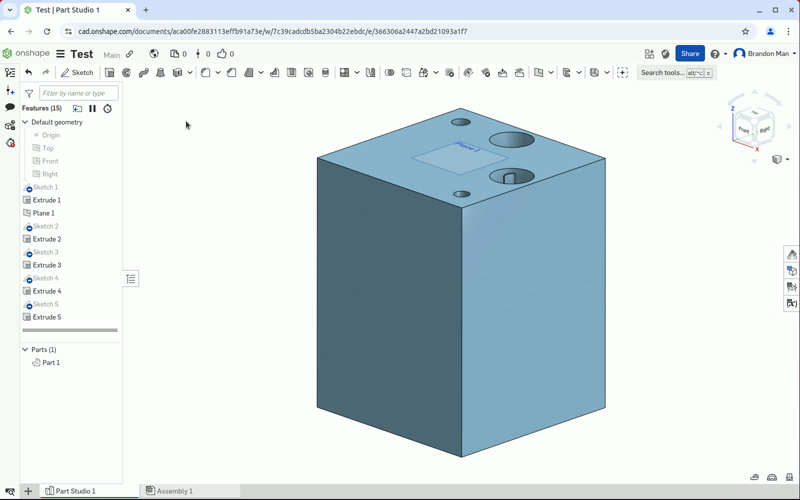
key(left, 3)
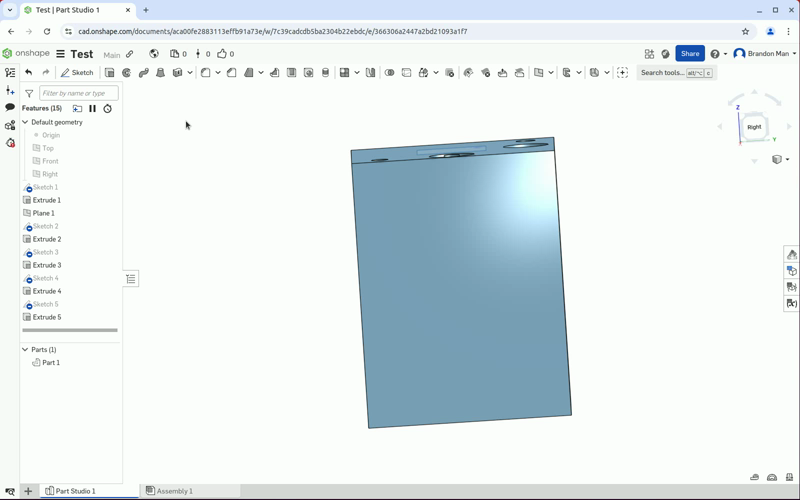
key(right, 3)
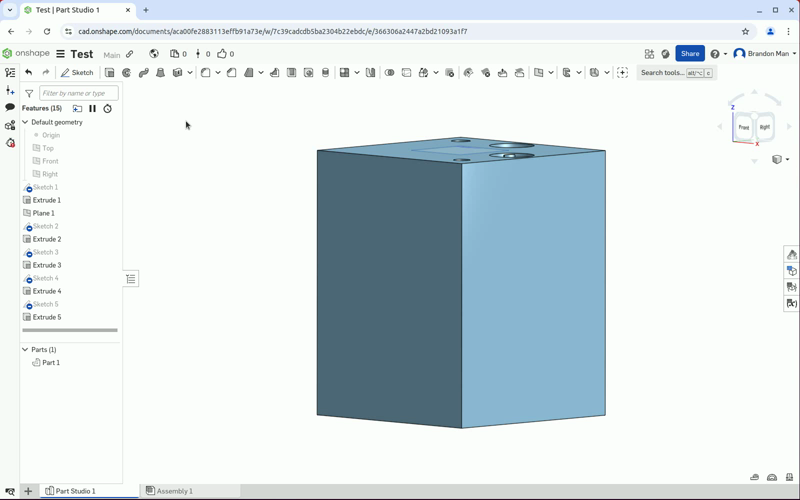
key(down, 3)
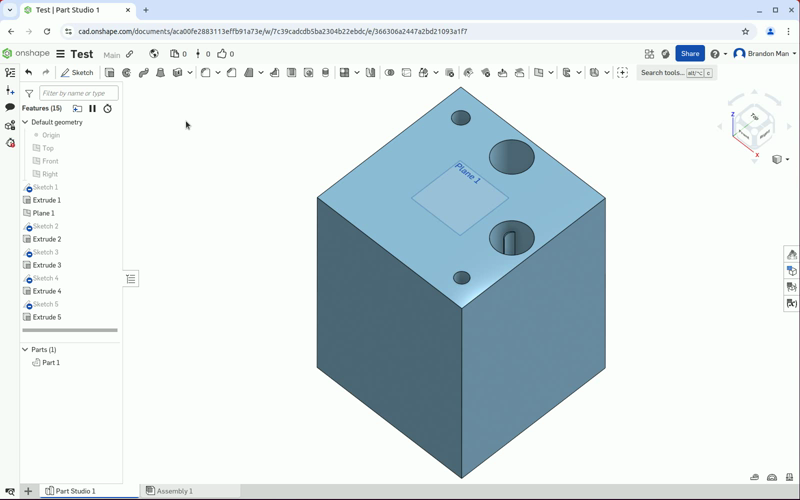
mouse_move(73, 189)
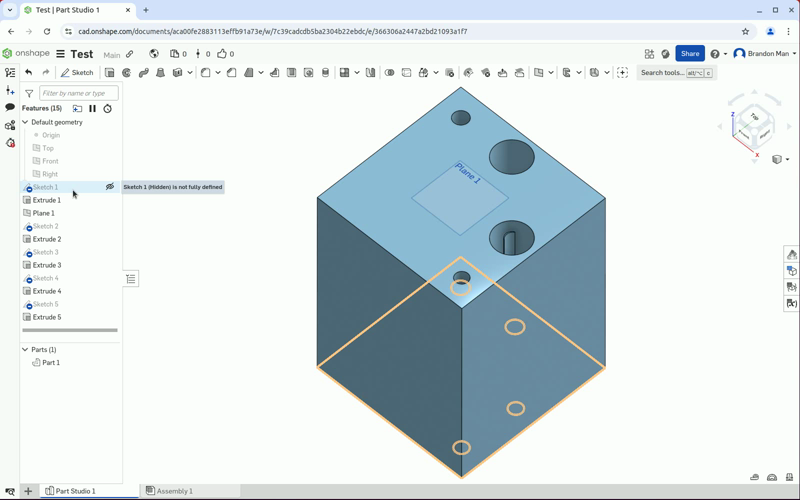
click(73, 189)